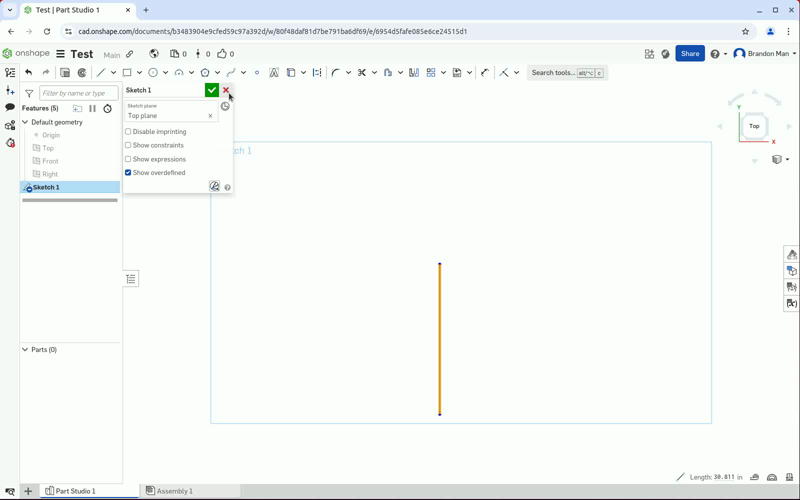
key(shift+h)
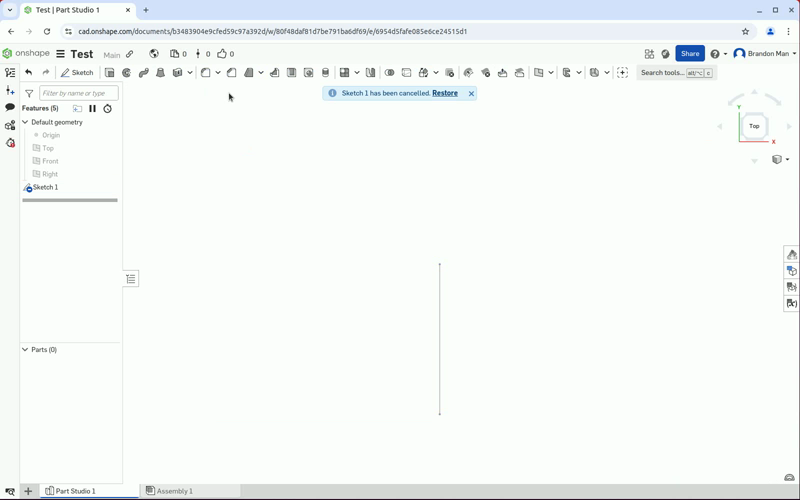
key(shift+s)
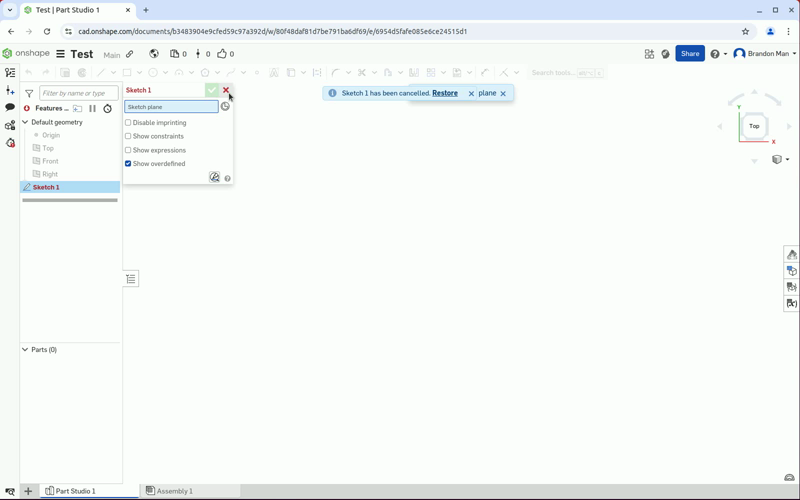
mouse_move(73, 150)
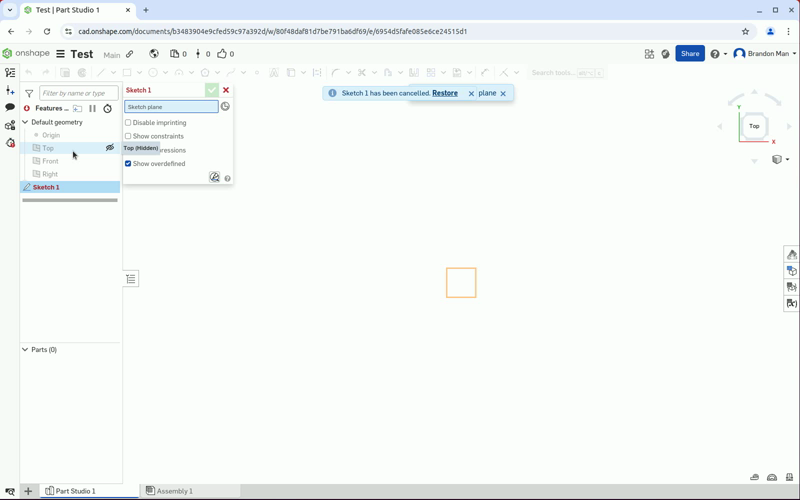
click(73, 150)
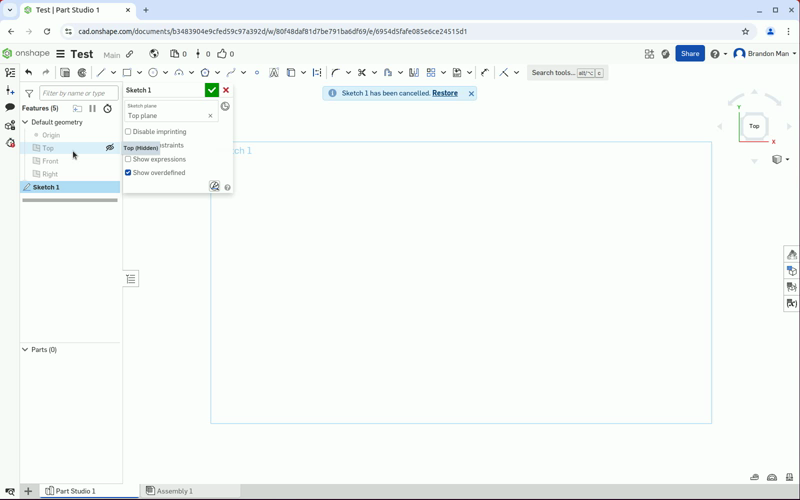
mouse_move(73, 352)
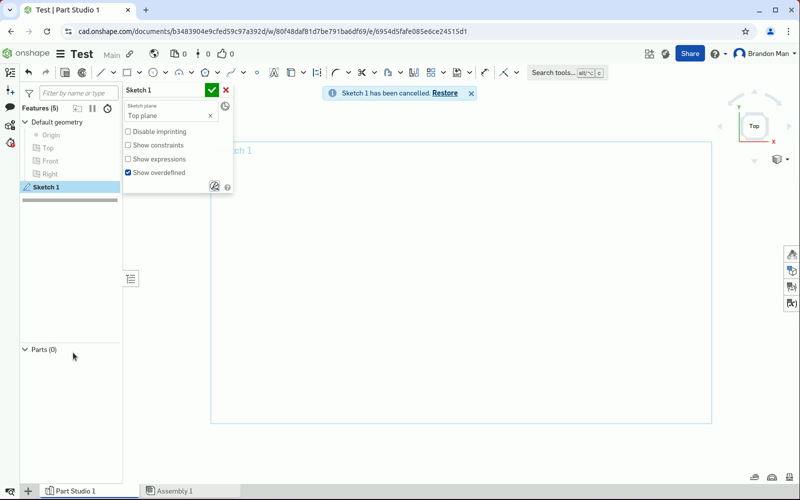
key(y)
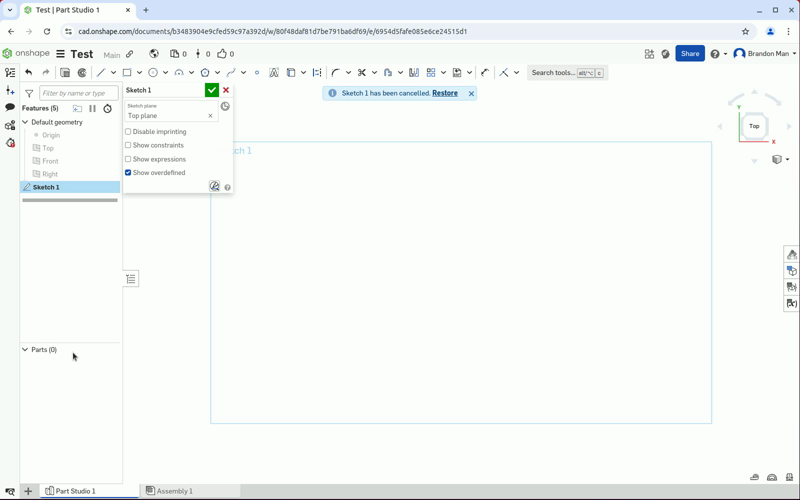
key(l)
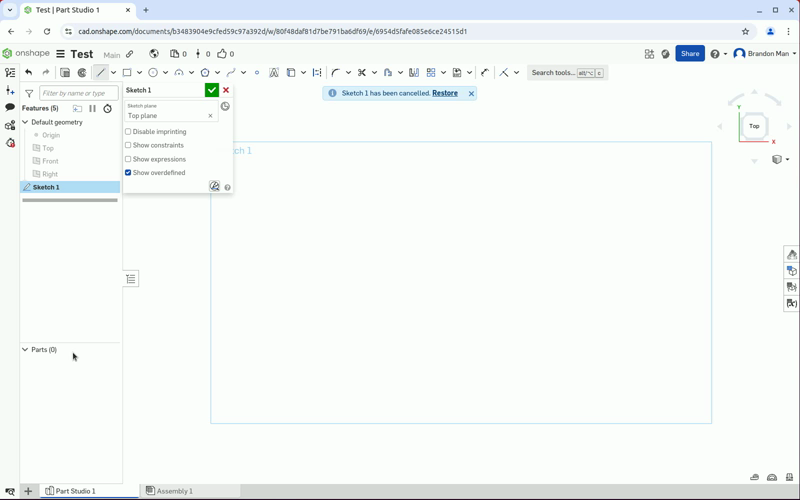
key_down(shift)
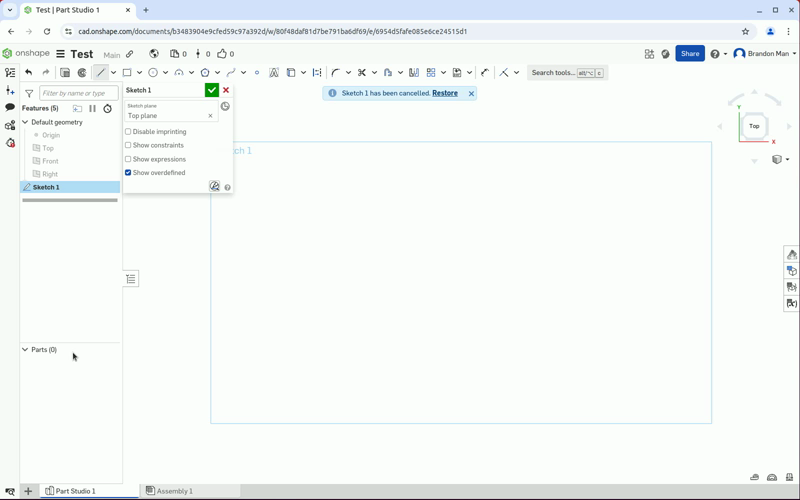
mouse_move(467, 315)
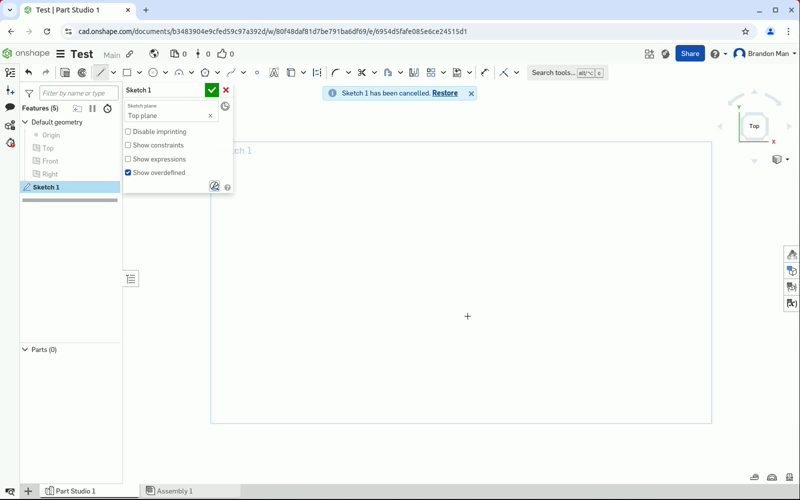
click(467, 315)
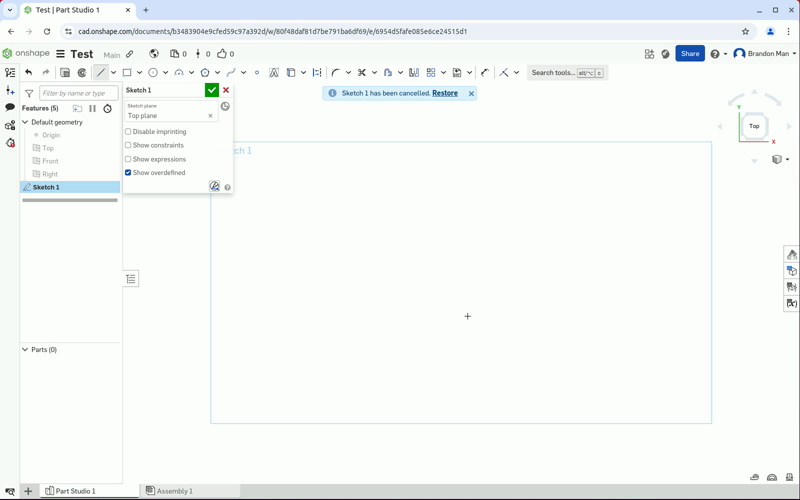
key_up(shift)
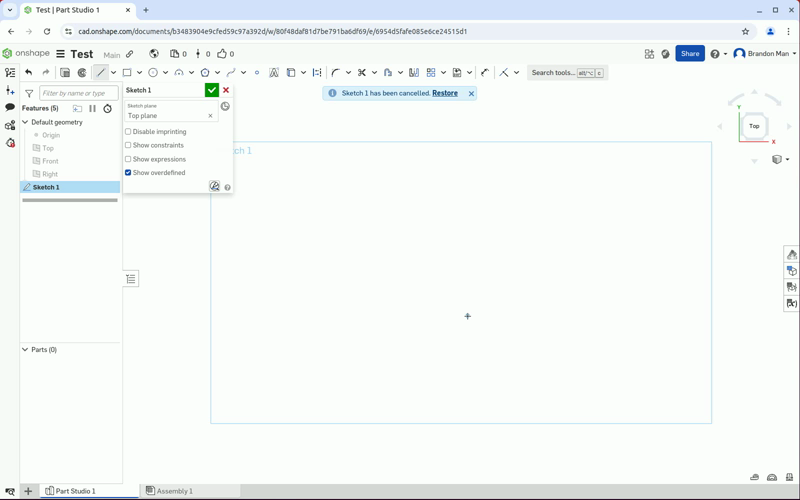
key_down(shift)
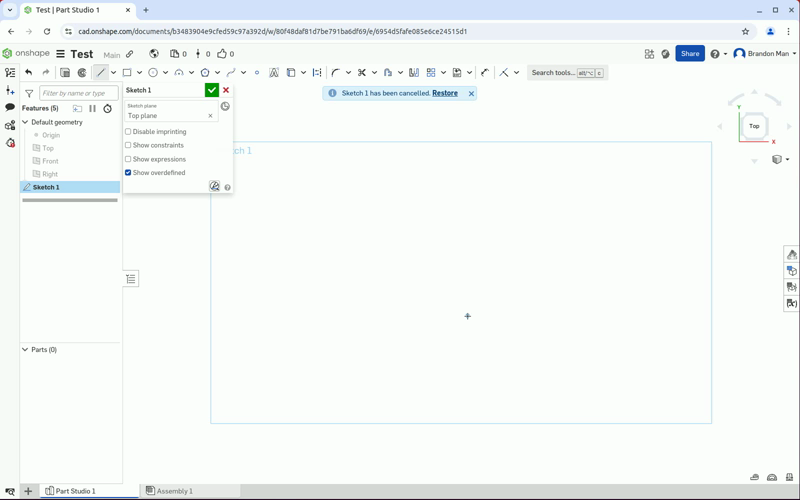
mouse_move(561, 294)
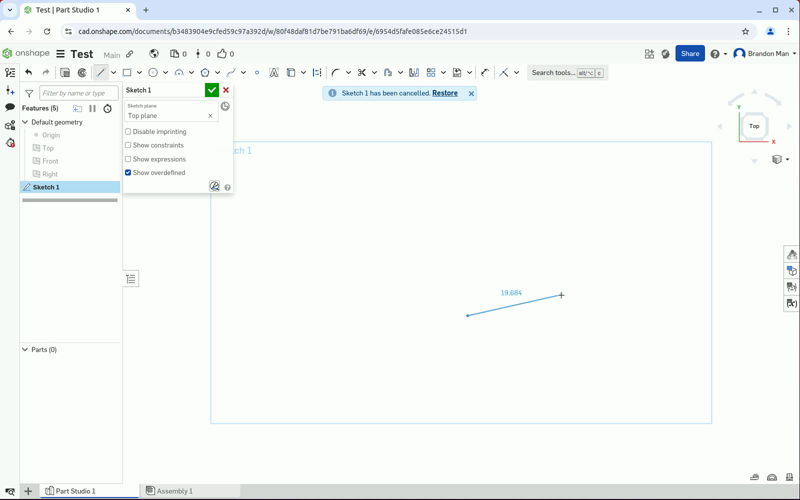
click(561, 294)
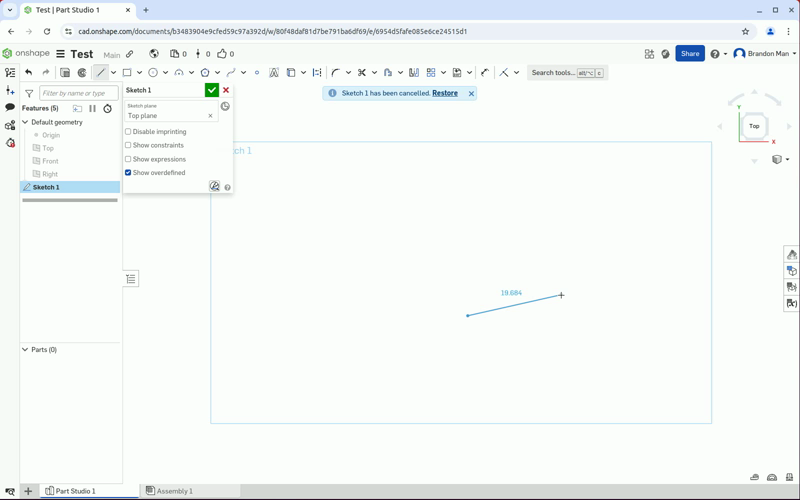
key_up(shift)
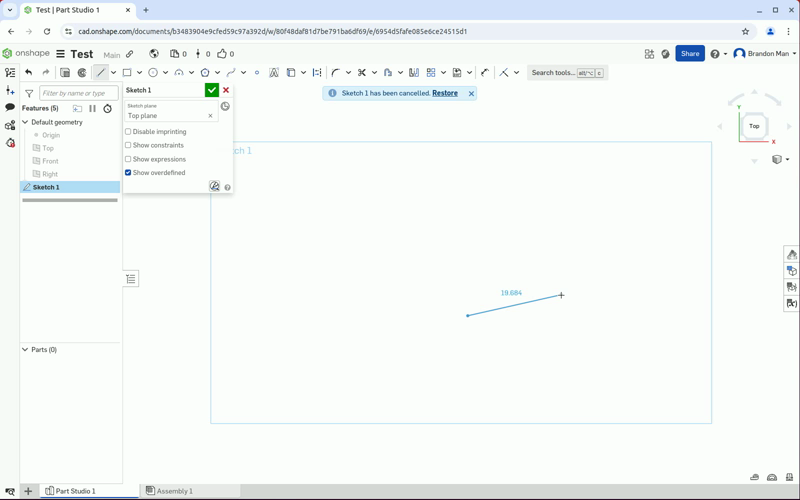
key(esc)
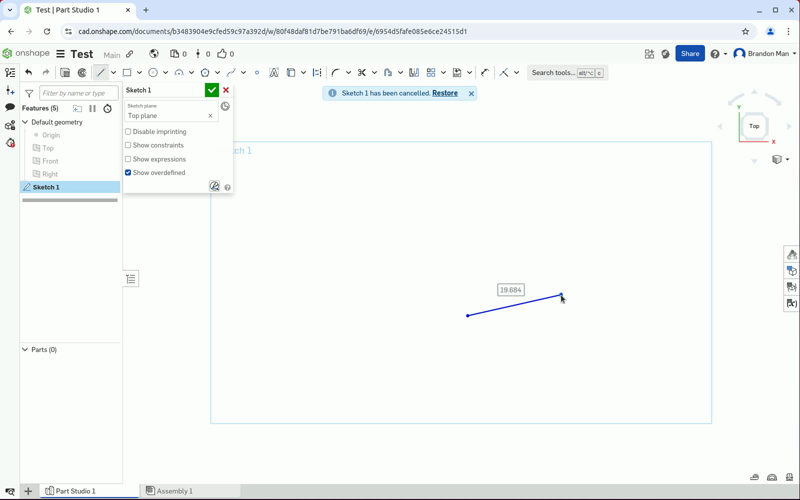
key(a)
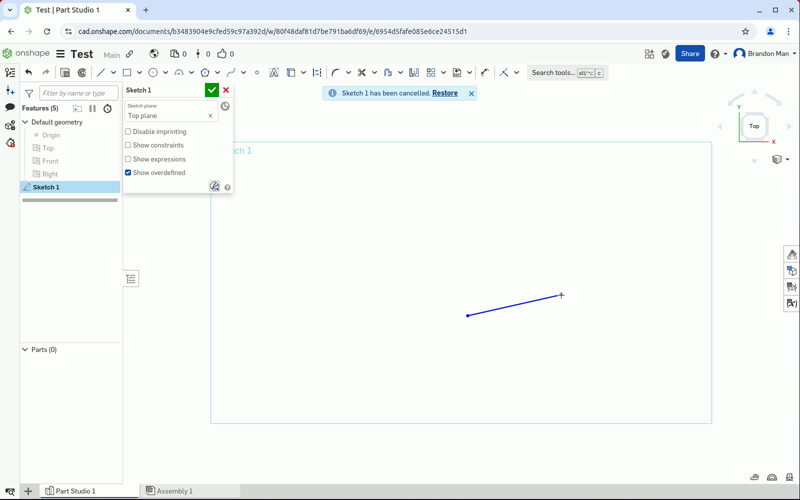
mouse_move(561, 294)
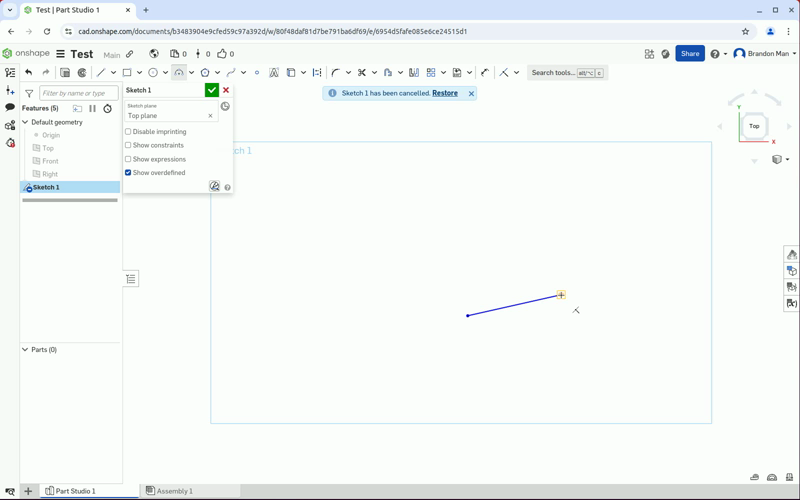
click(561, 294)
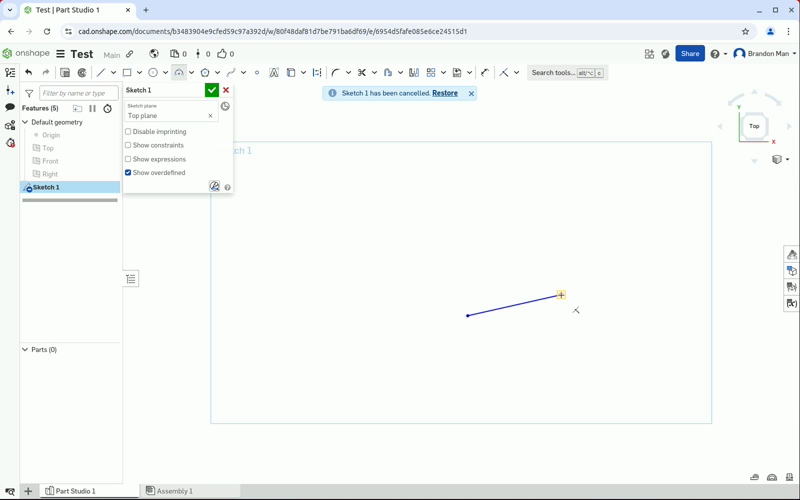
key_down(shift)
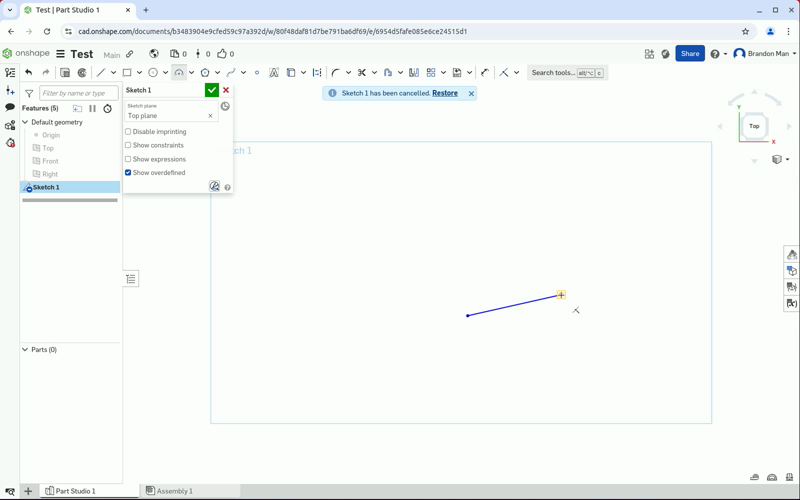
mouse_move(563, 270)
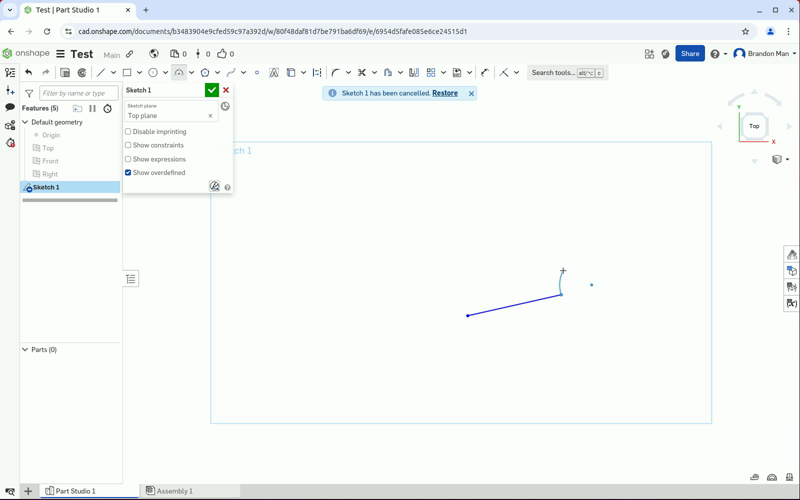
click(563, 270)
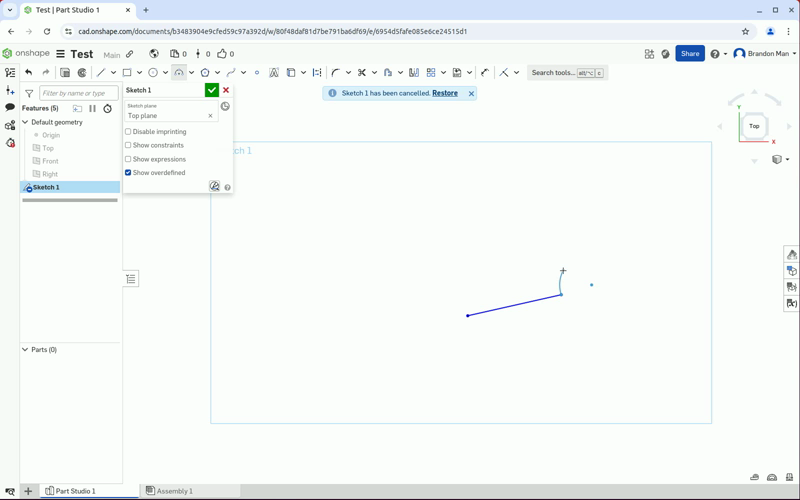
mouse_move(573, 283)
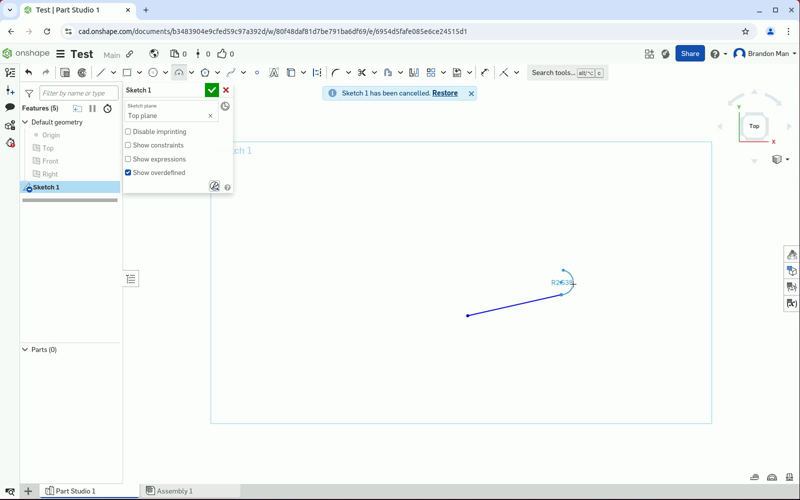
click(573, 283)
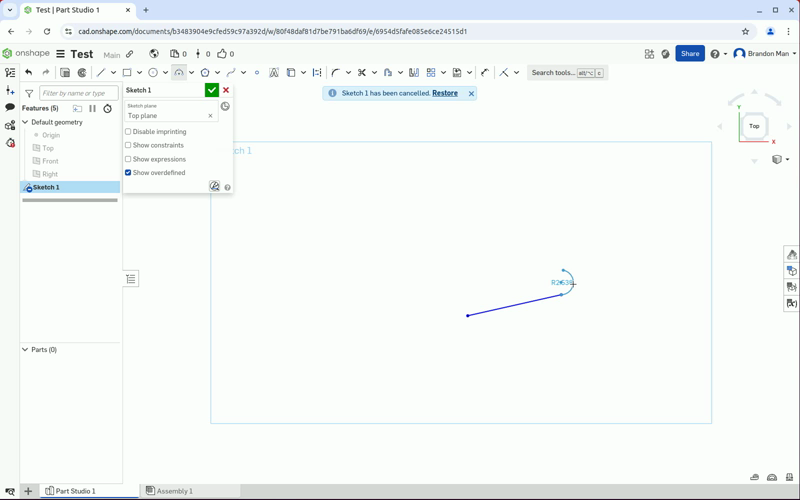
key_up(shift)
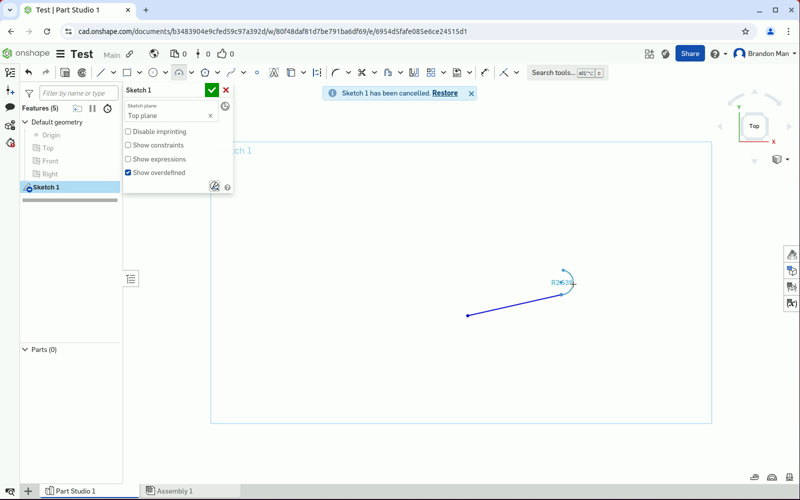
key(esc)
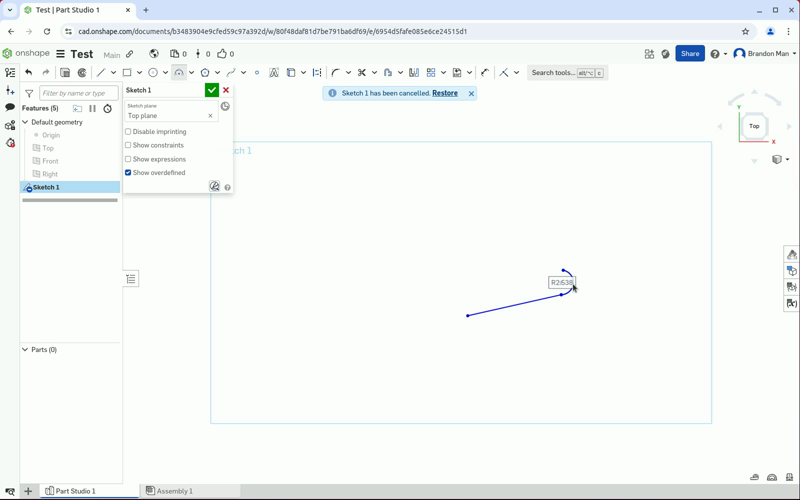
key(l)
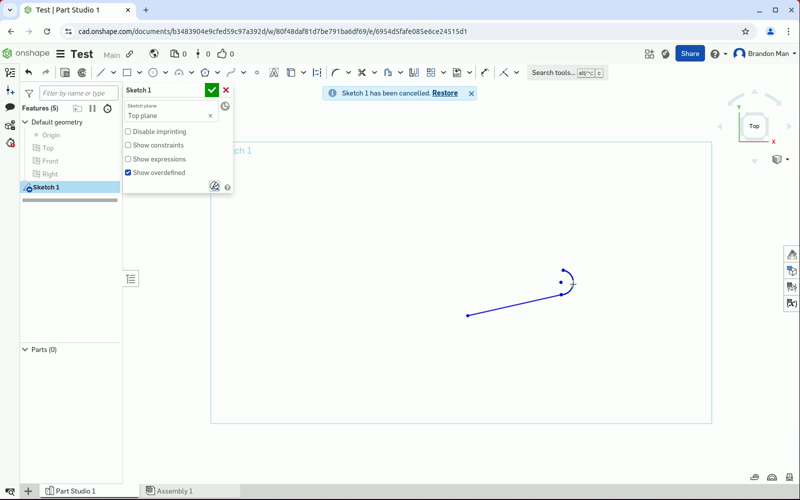
mouse_move(563, 270)
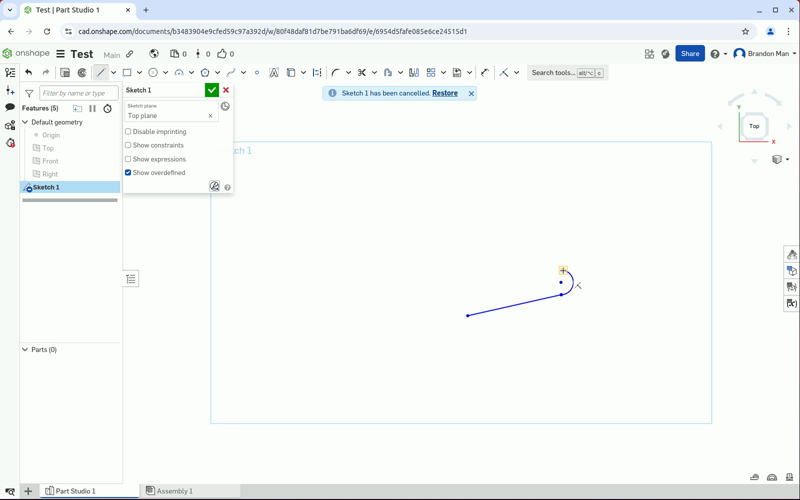
click(563, 270)
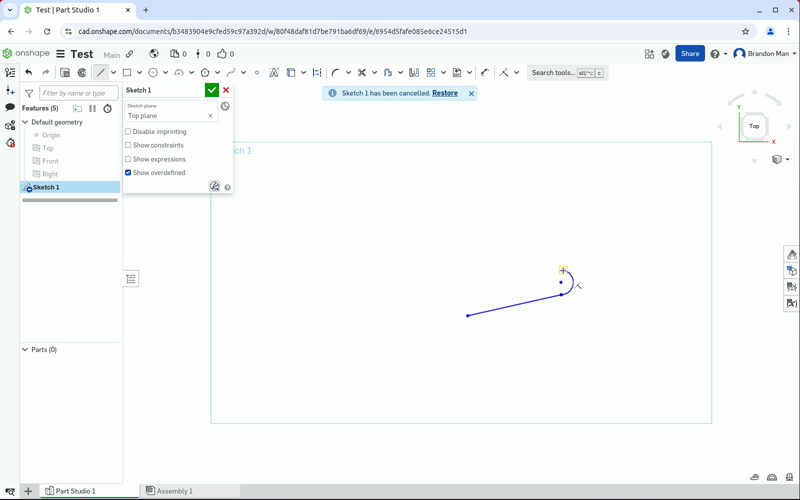
key_down(shift)
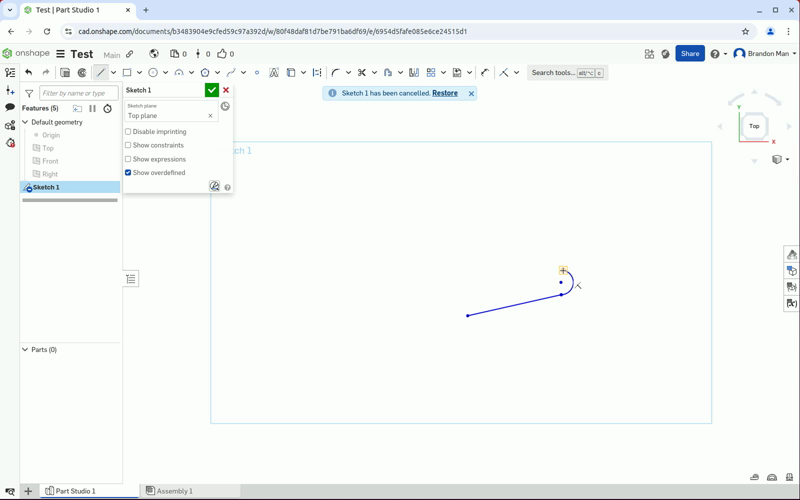
mouse_move(474, 251)
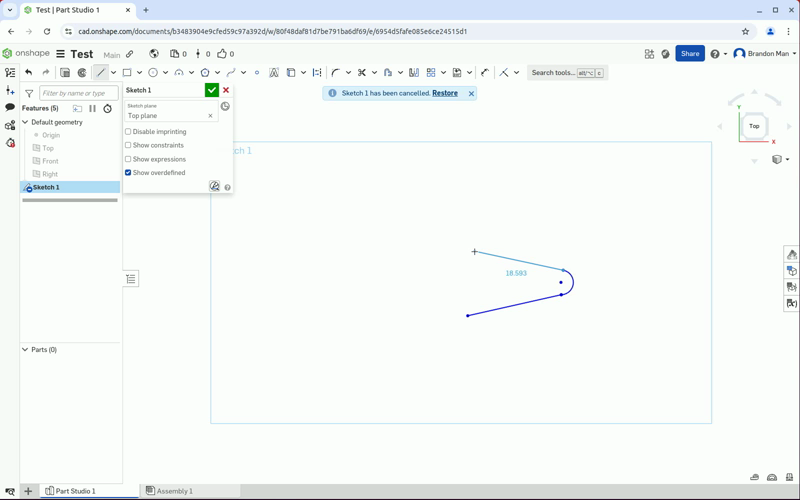
click(474, 251)
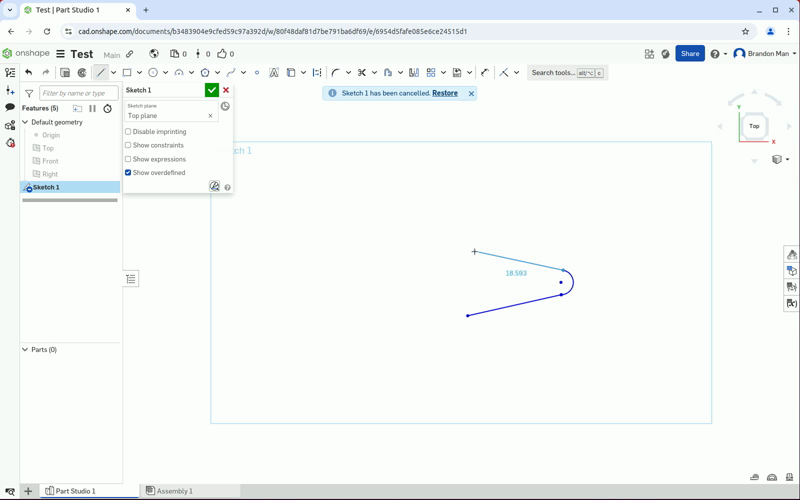
key_up(shift)
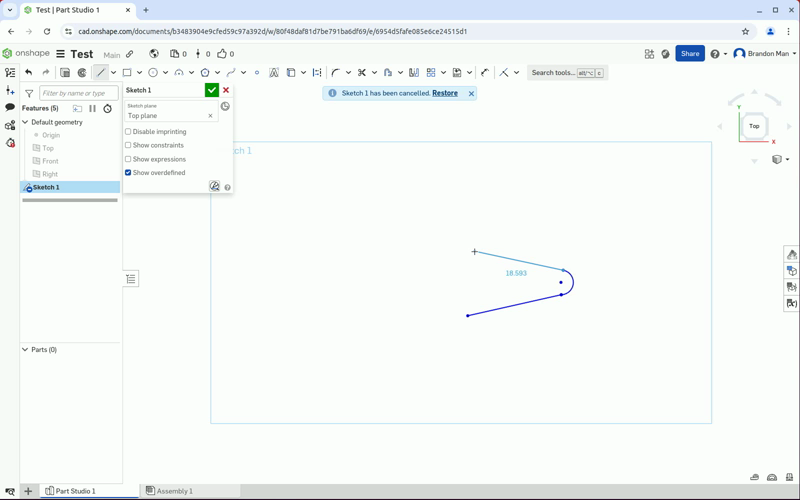
key(esc)
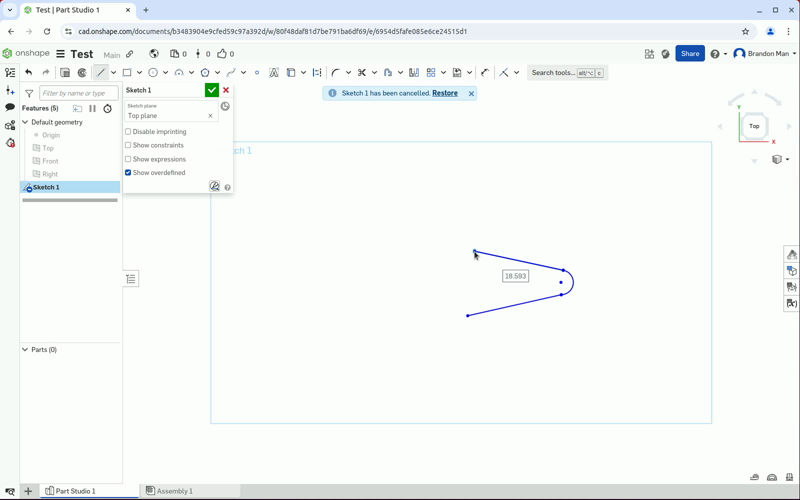
key(a)
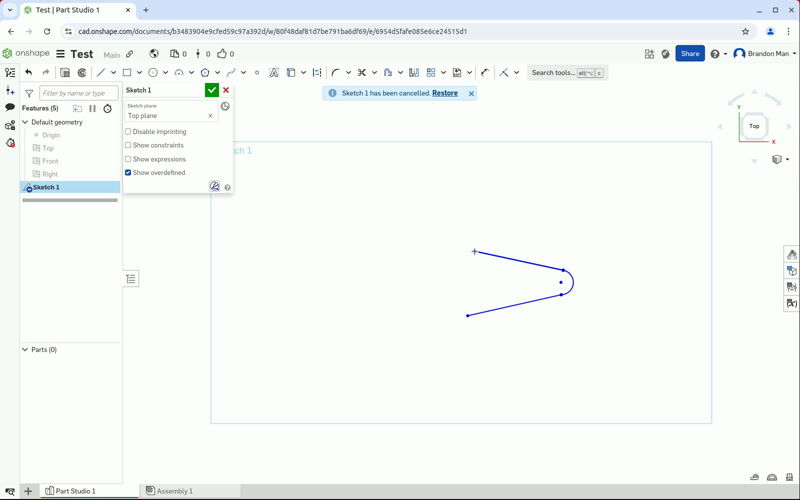
mouse_move(474, 251)
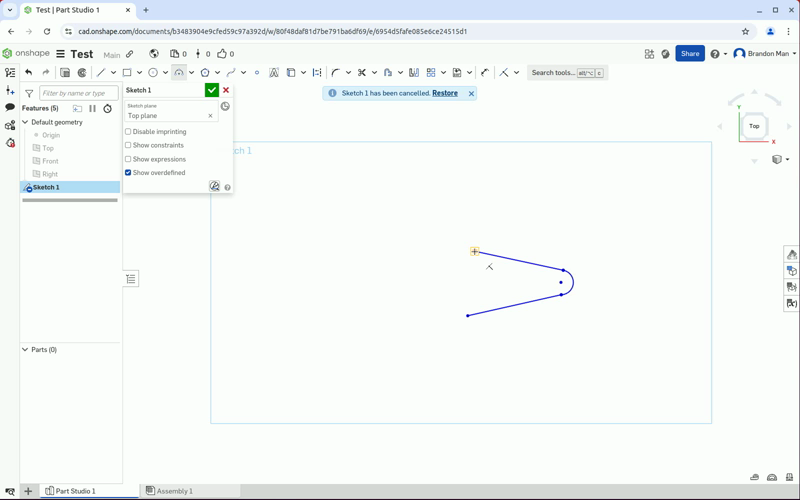
click(474, 251)
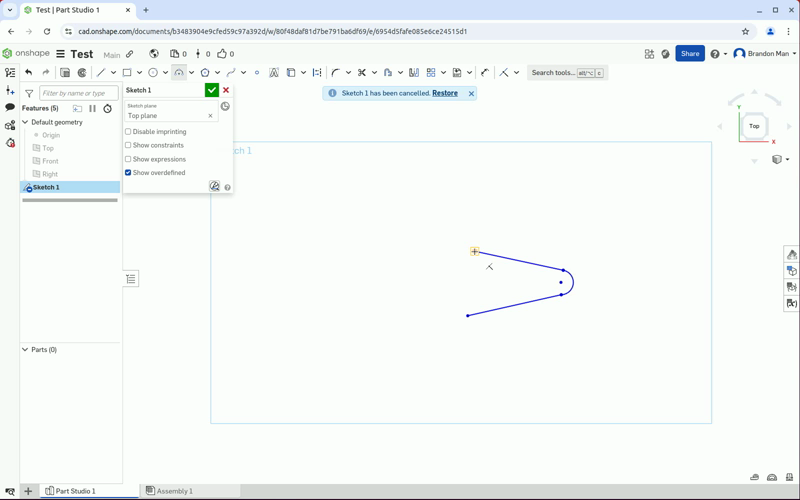
mouse_move(467, 315)
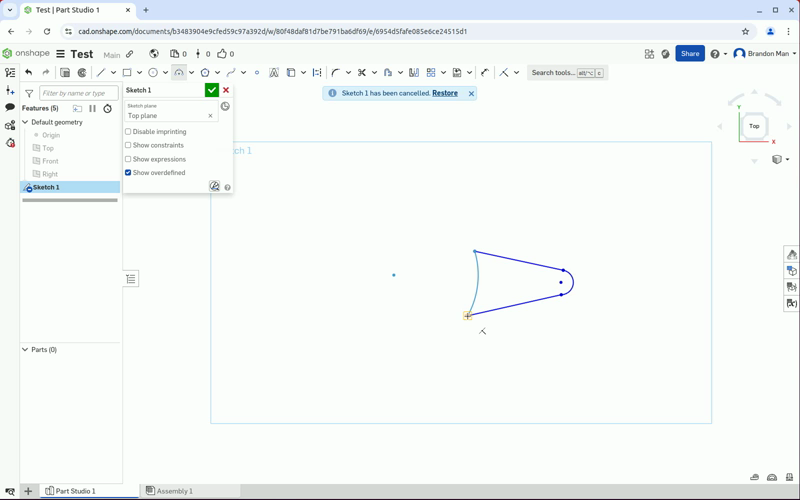
click(467, 315)
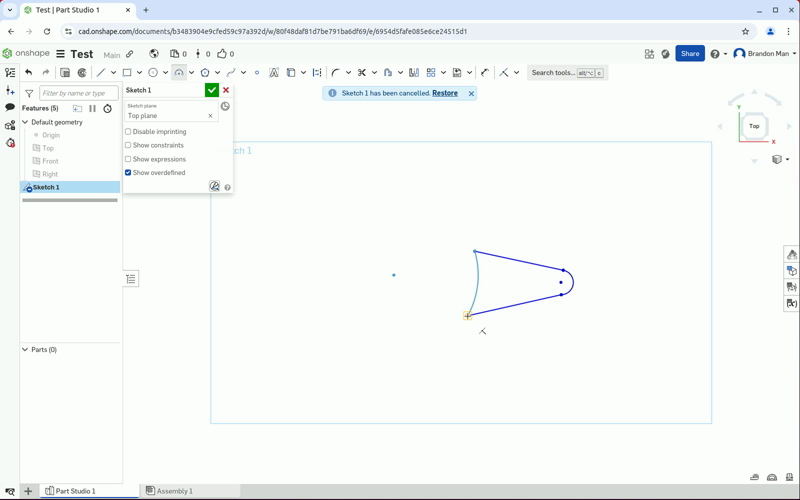
key_down(shift)
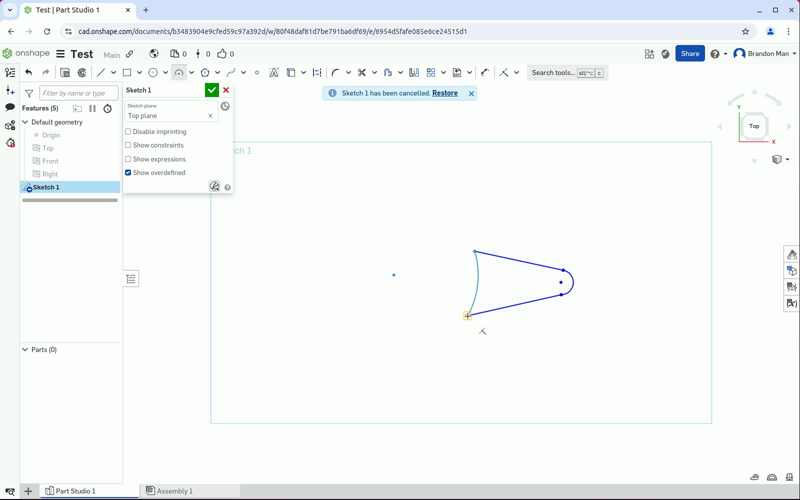
mouse_move(426, 279)
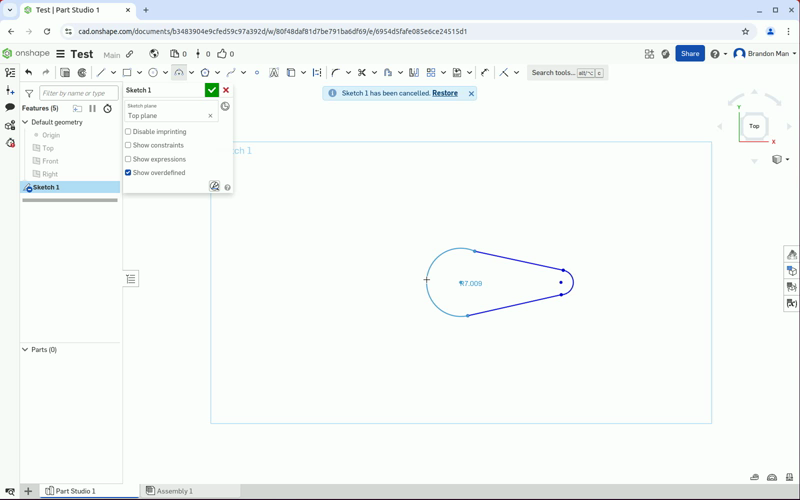
click(426, 279)
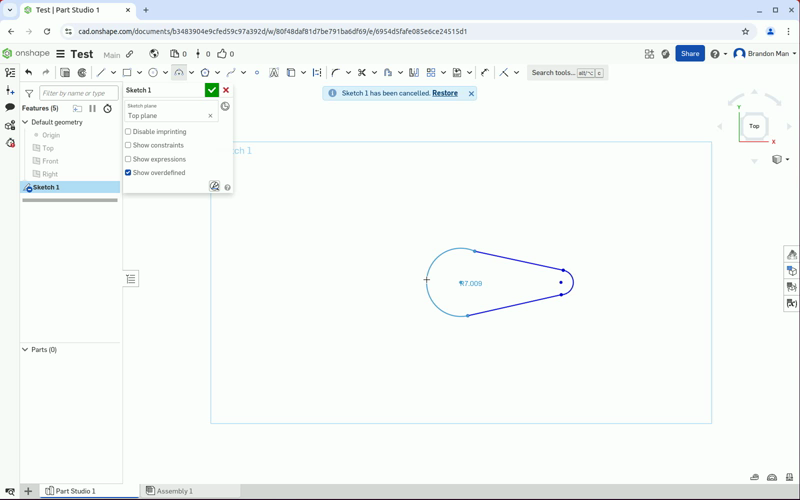
key_up(shift)
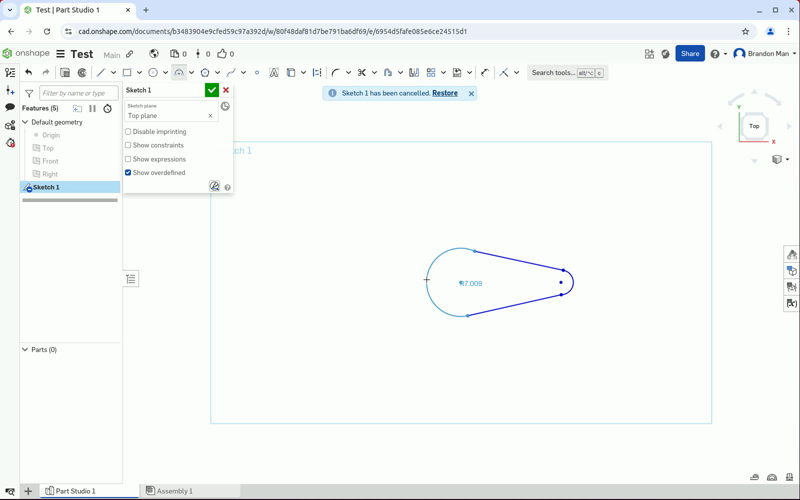
key(esc)
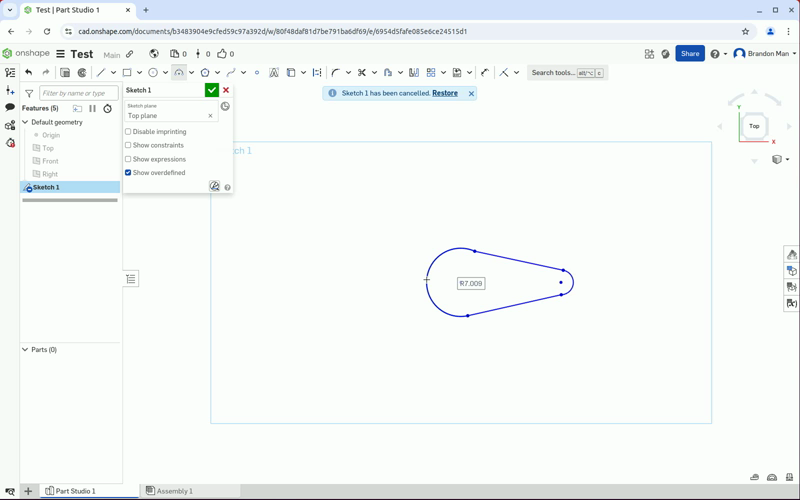
key(c)
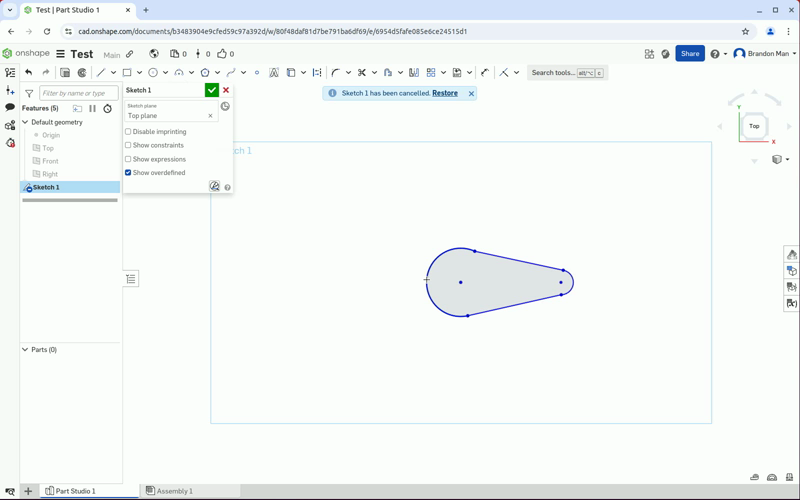
key_down(shift)
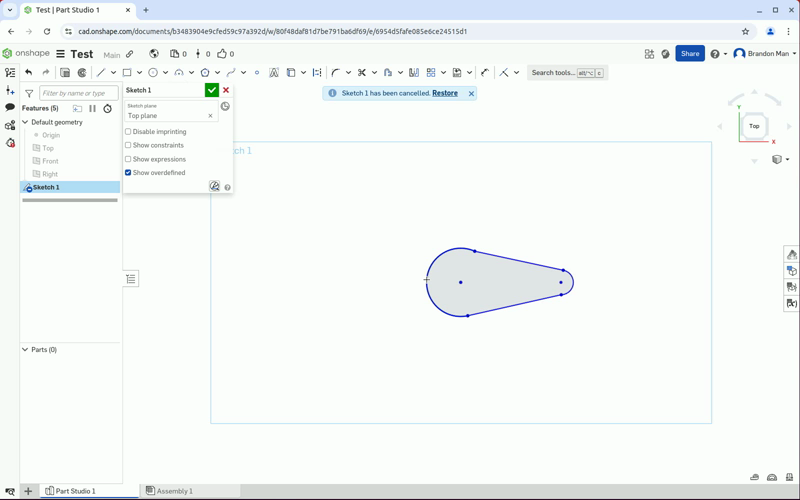
mouse_move(460, 282)
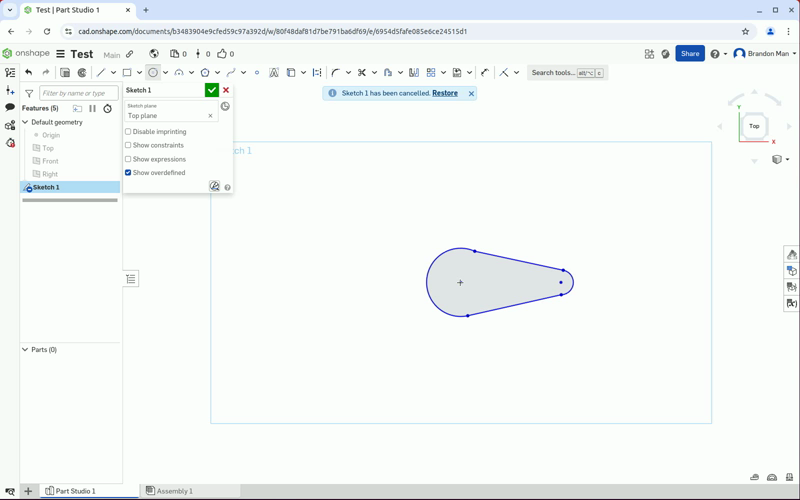
click(460, 282)
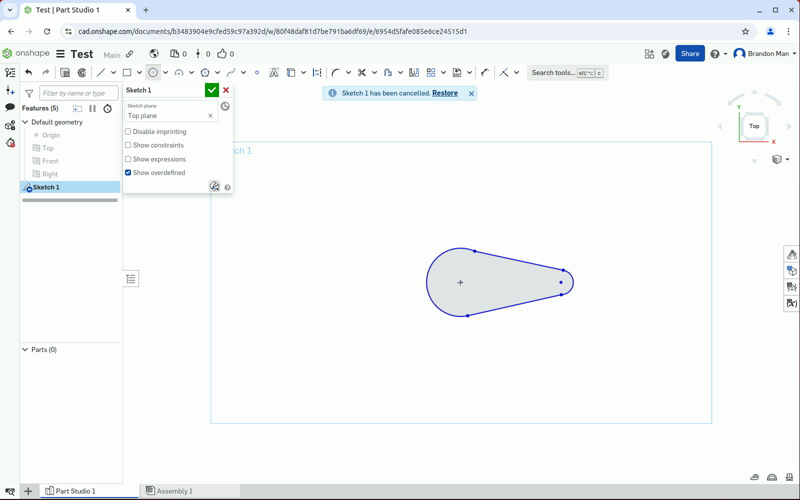
key_up(shift)
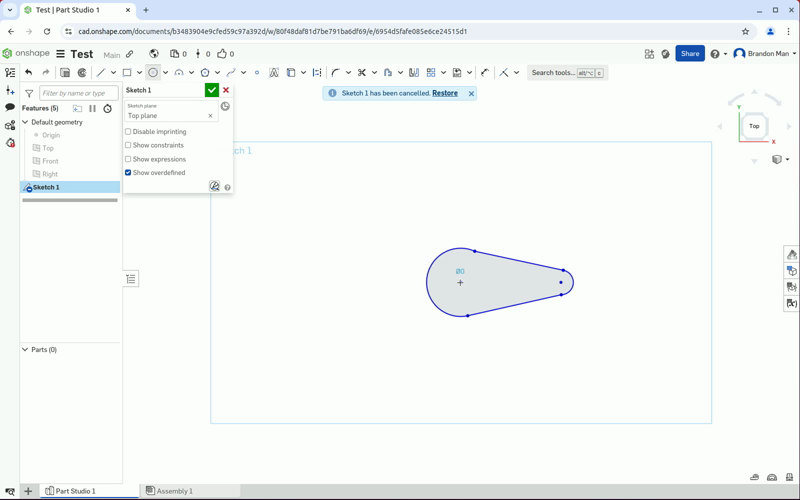
mouse_move(489, 282)
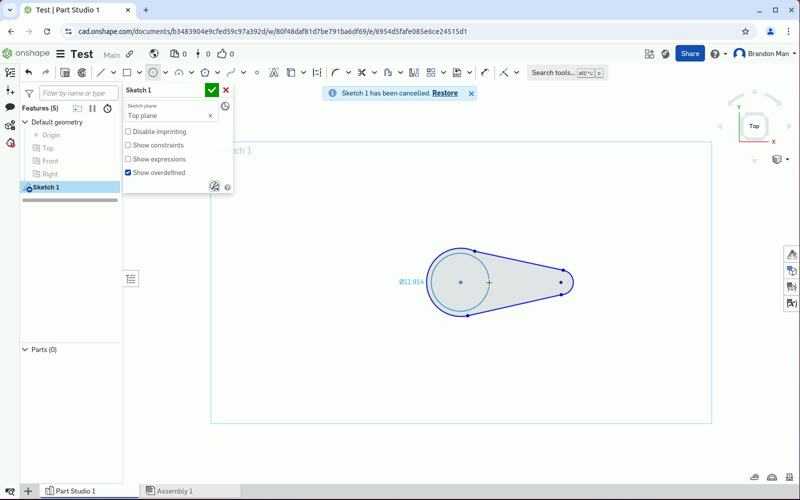
click(489, 282)
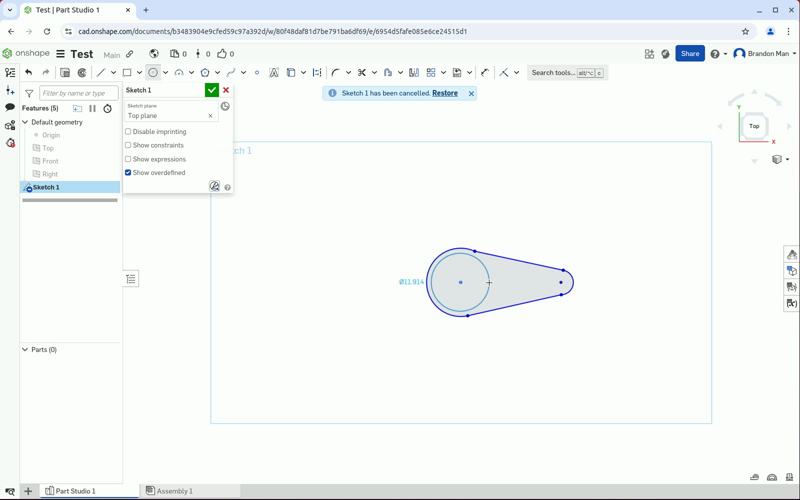
key(esc)
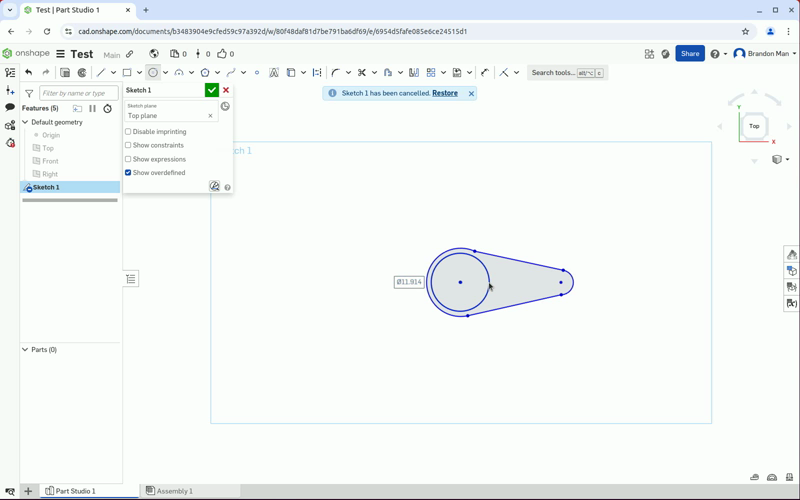
key(c)
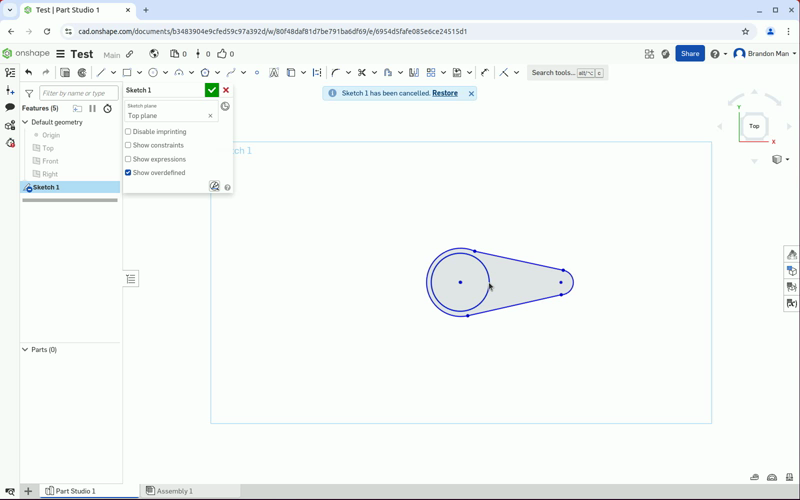
key_down(shift)
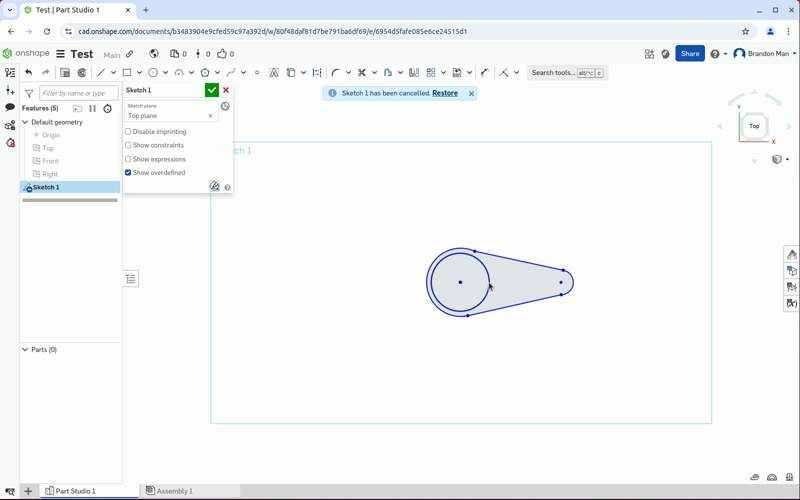
mouse_move(517, 282)
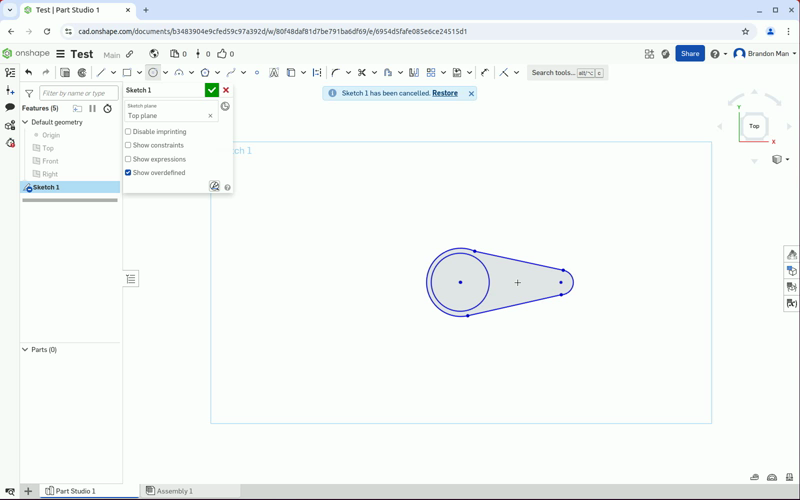
click(517, 282)
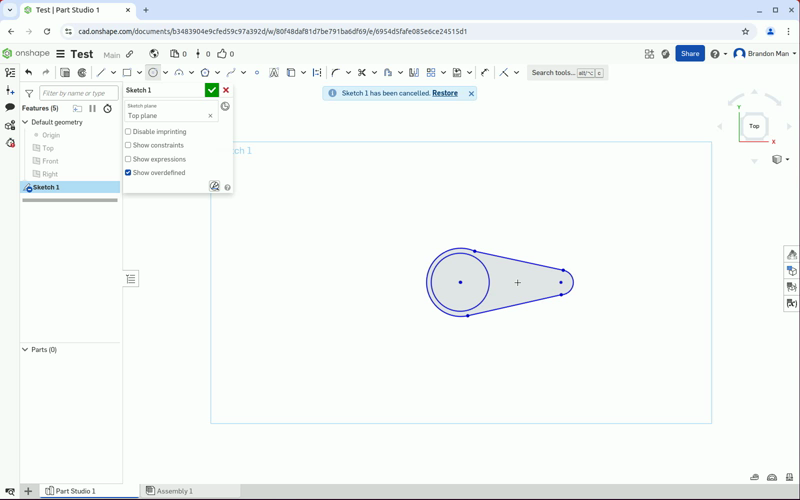
key_up(shift)
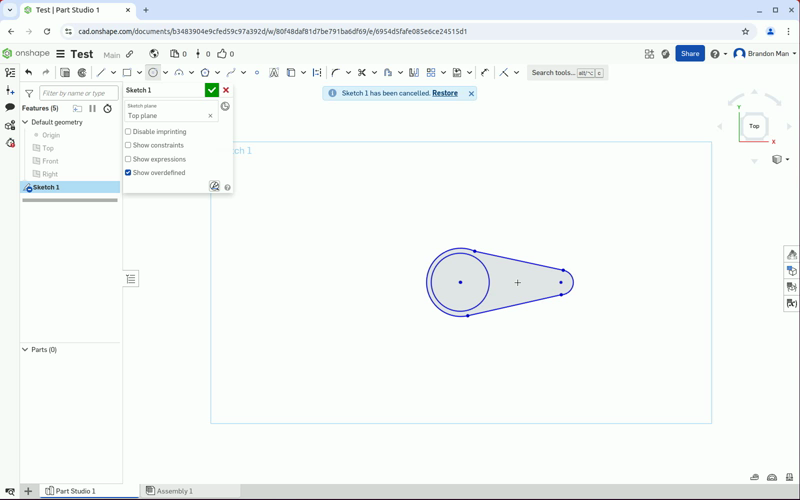
mouse_move(532, 282)
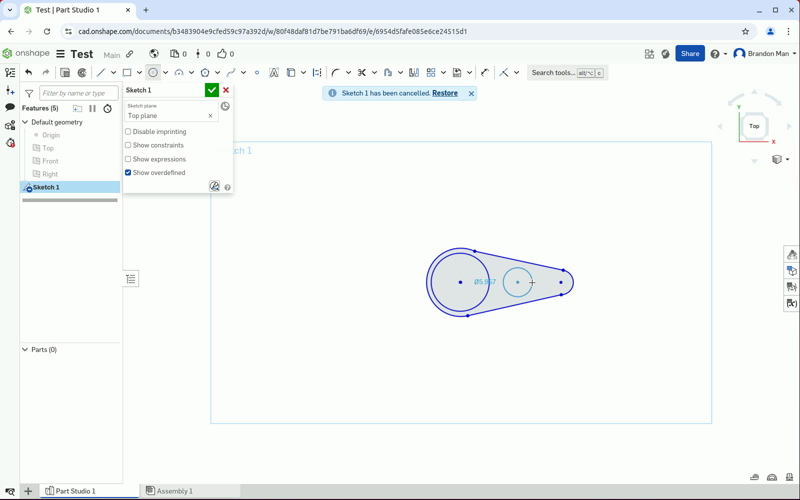
click(532, 282)
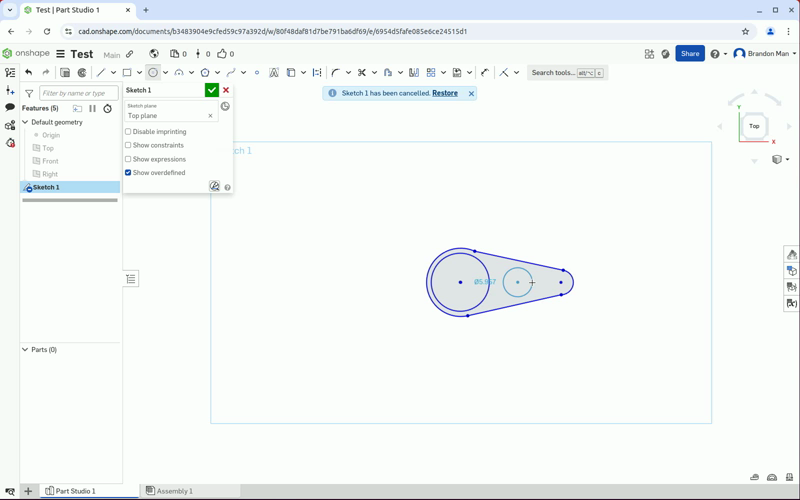
key(esc)
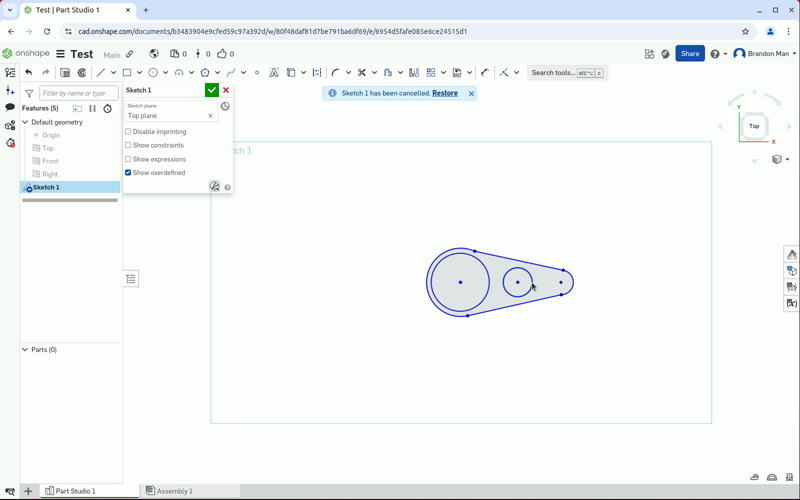
key(c)
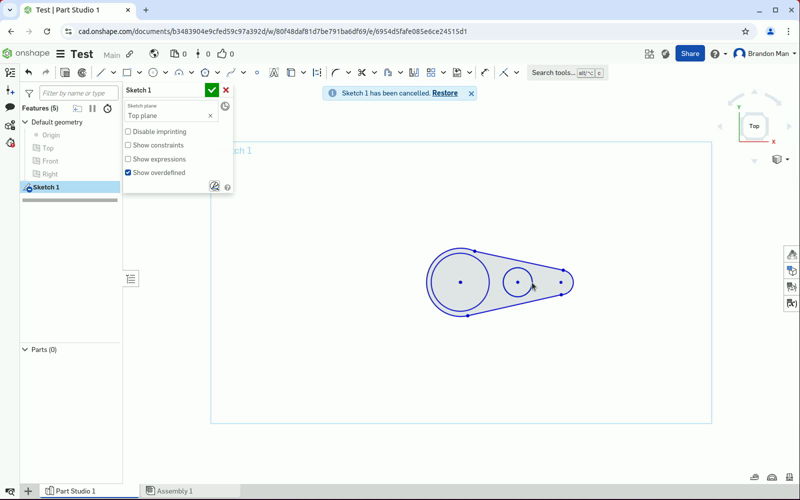
key_down(shift)
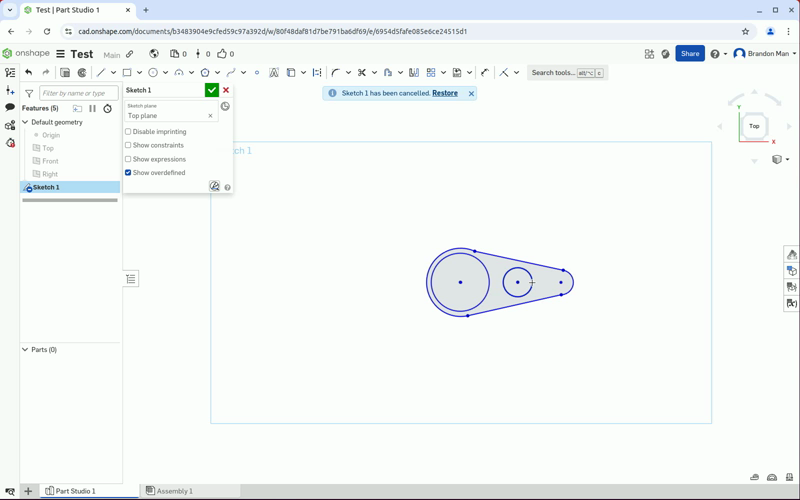
mouse_move(560, 282)
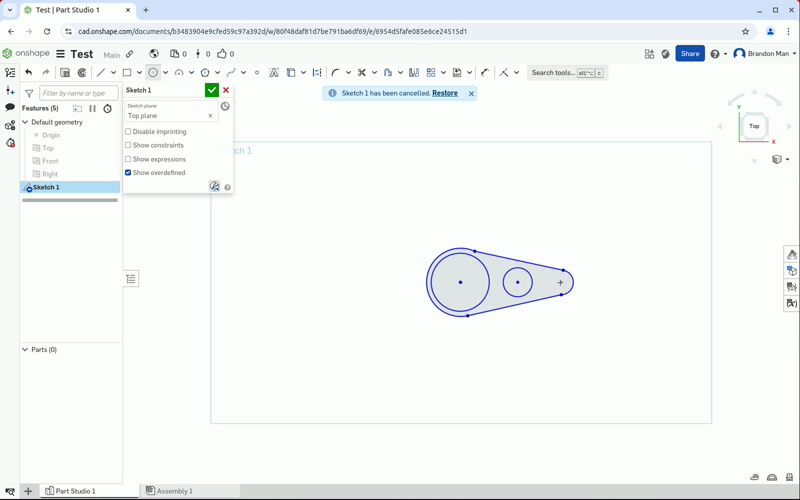
scroll(6)
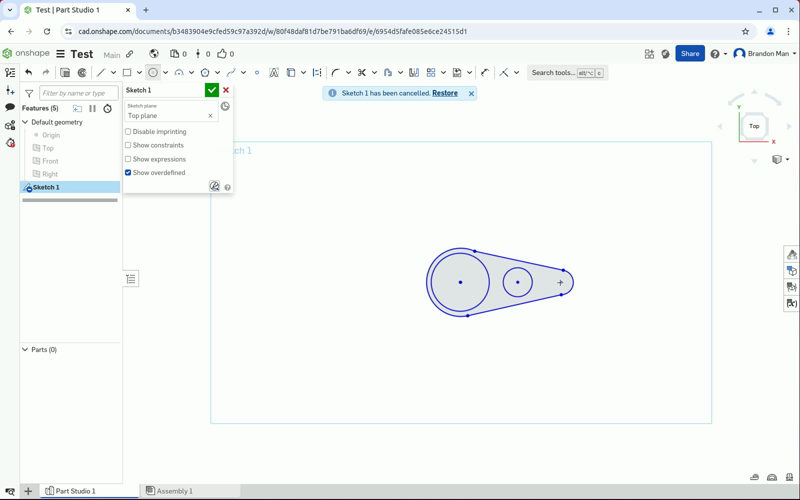
scroll(6)
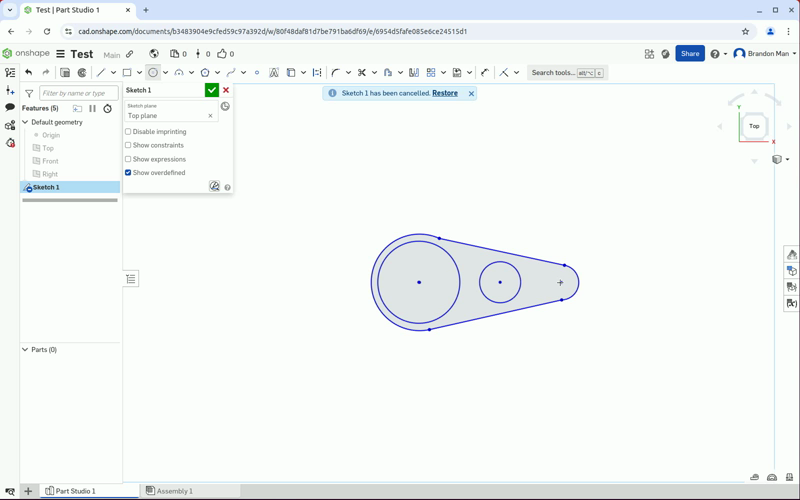
scroll(6)
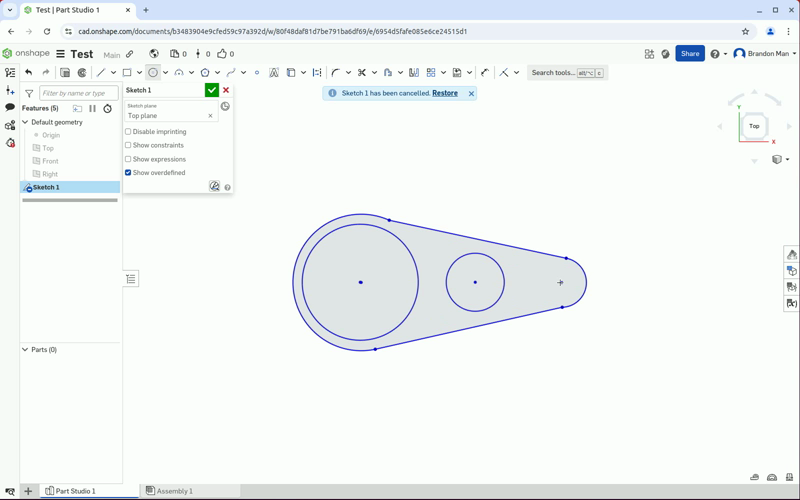
scroll(6)
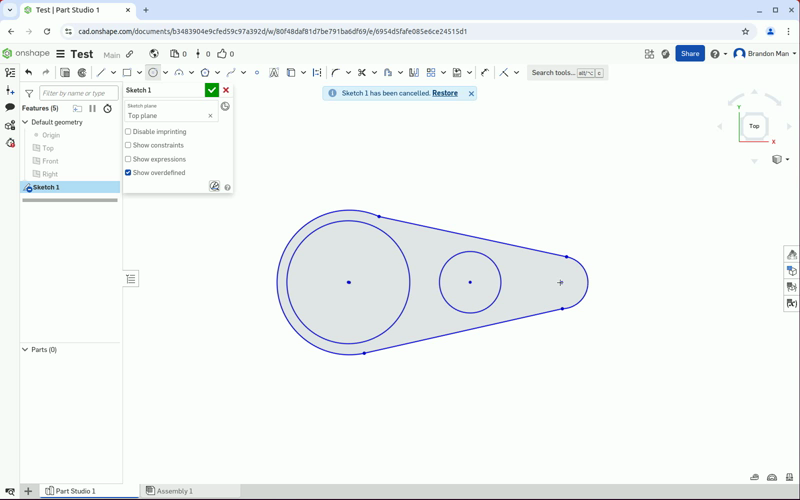
scroll(6)
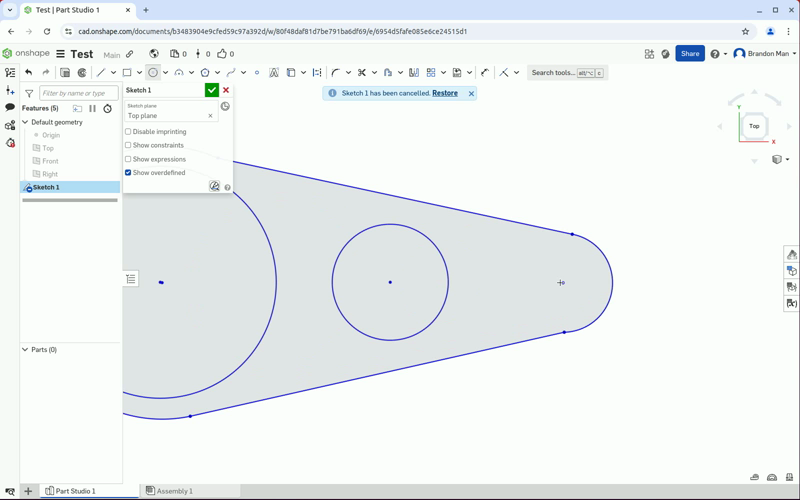
scroll(6)
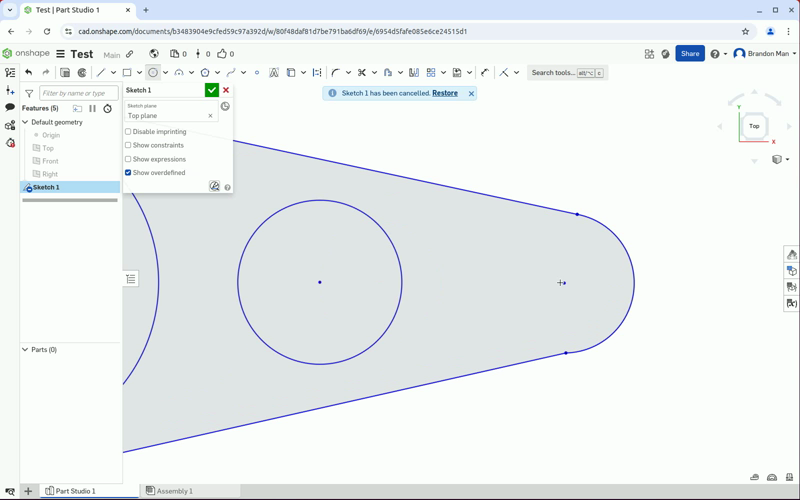
scroll(6)
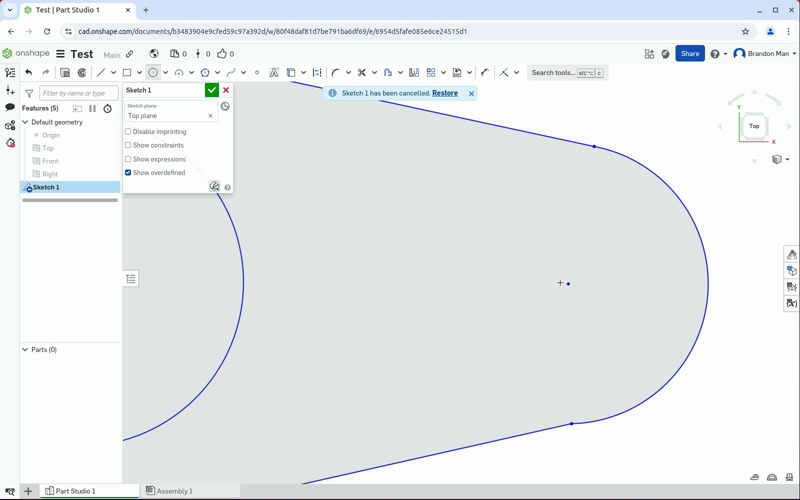
click(560, 282)
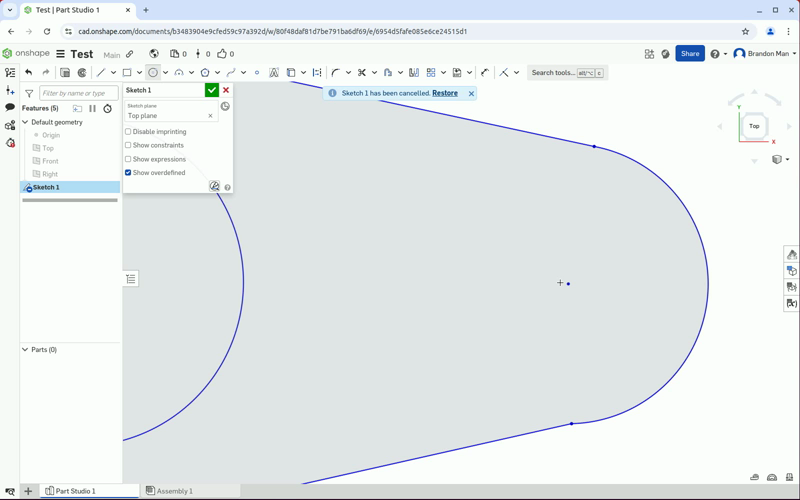
scroll(-6)
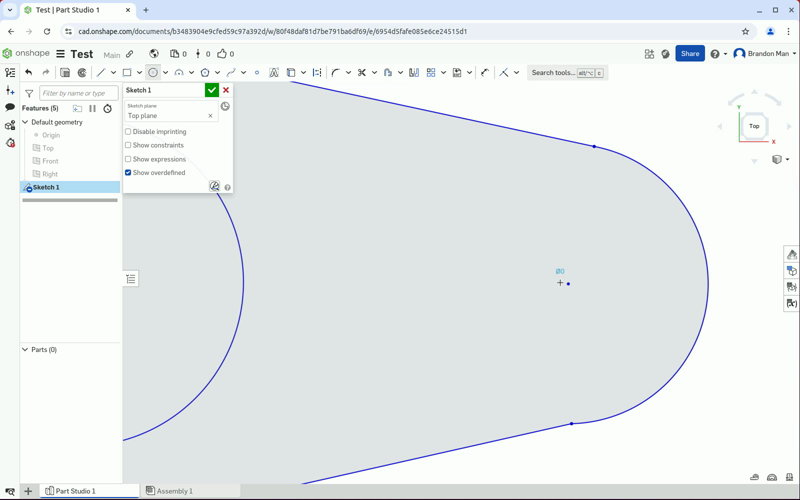
scroll(-6)
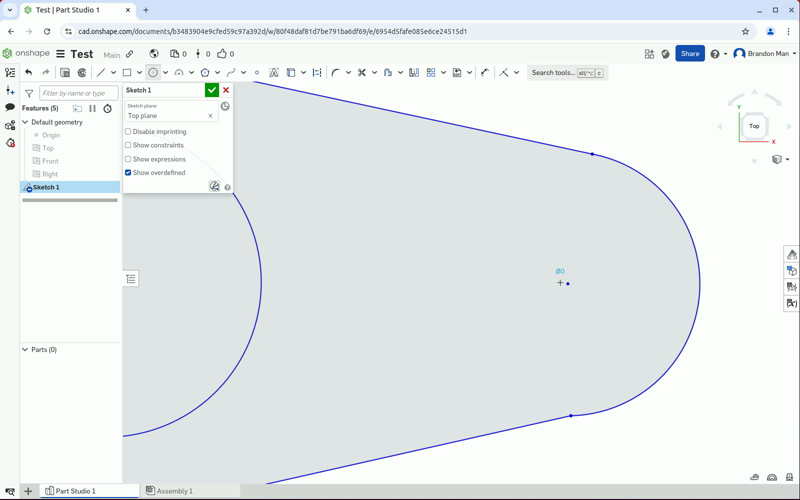
scroll(-6)
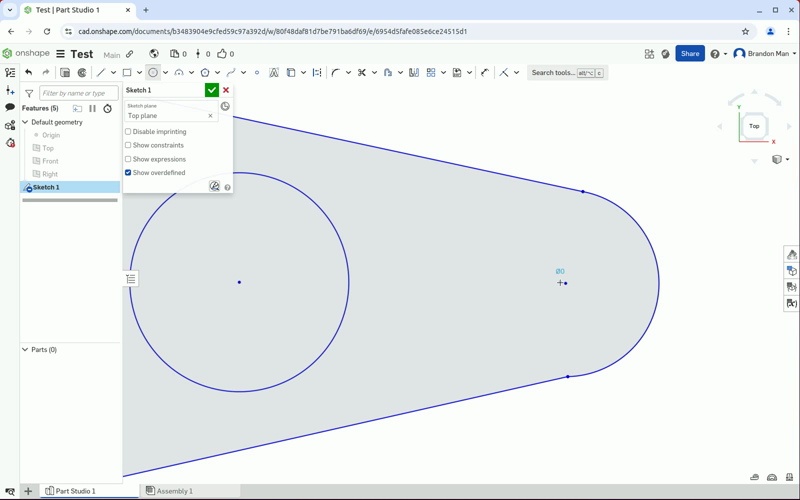
scroll(-6)
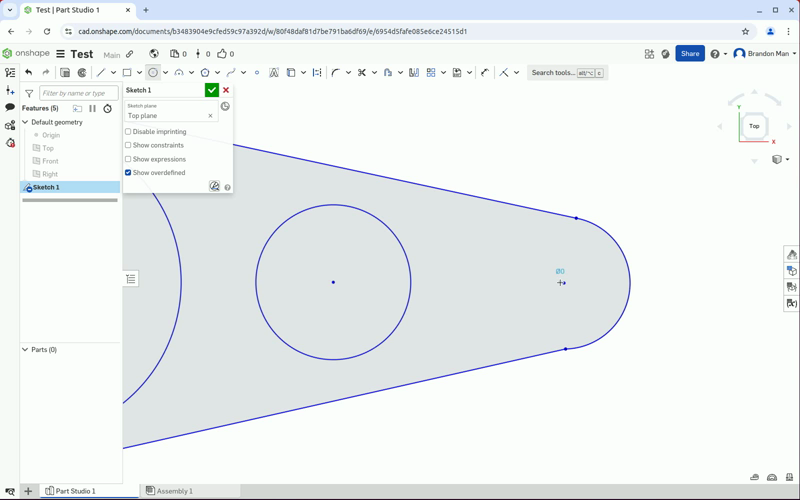
scroll(-6)
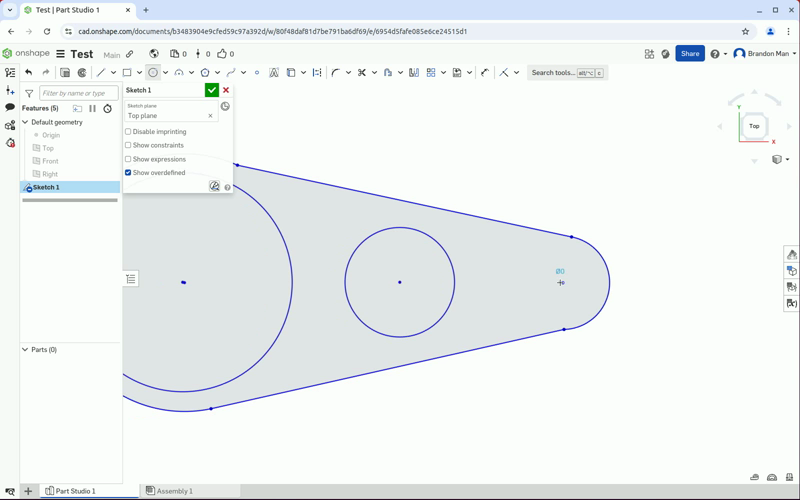
scroll(-6)
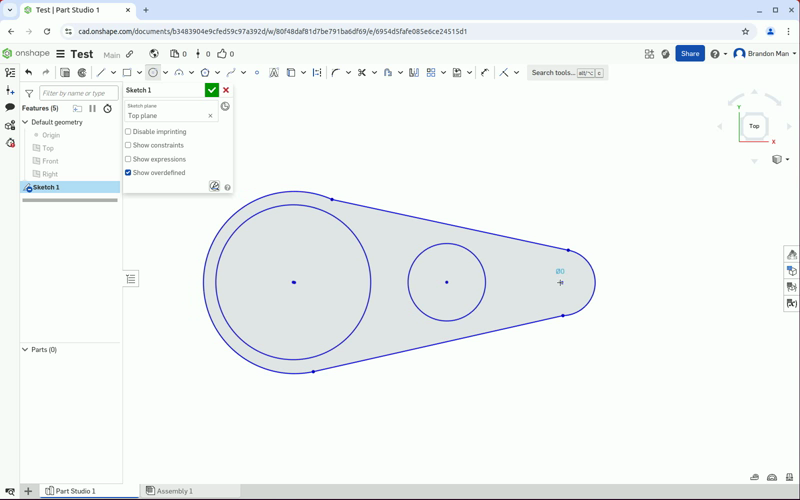
scroll(-6)
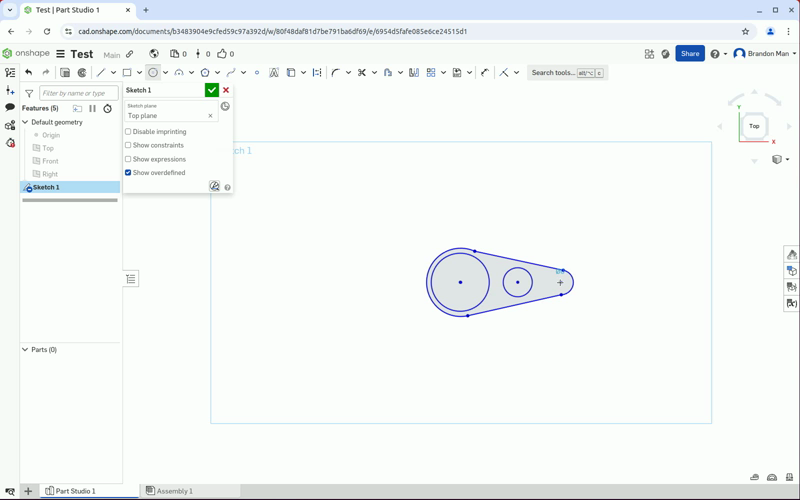
key_up(shift)
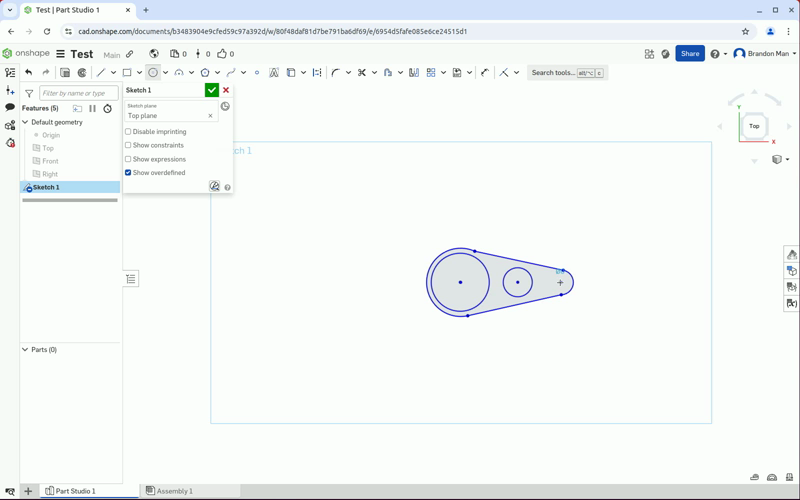
mouse_move(566, 282)
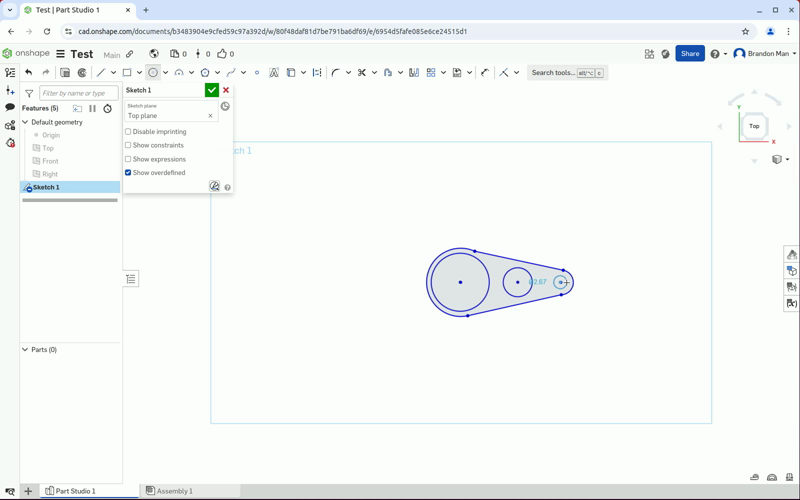
click(566, 282)
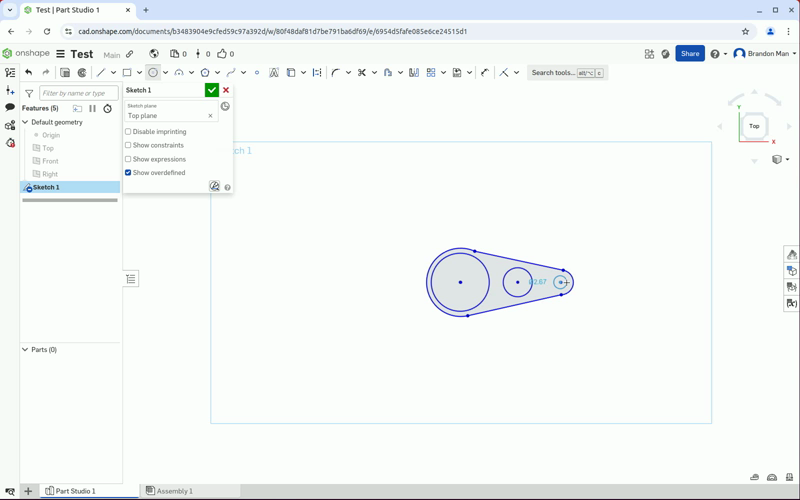
key(esc)
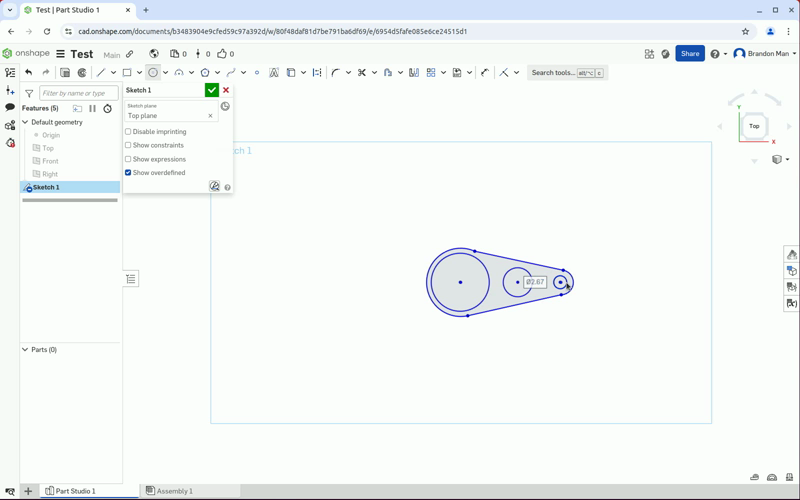
mouse_move(501, 272)
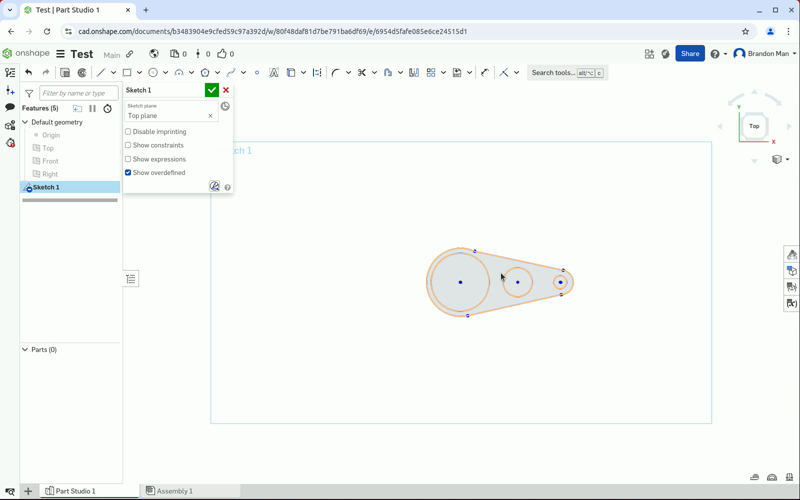
click(501, 272)
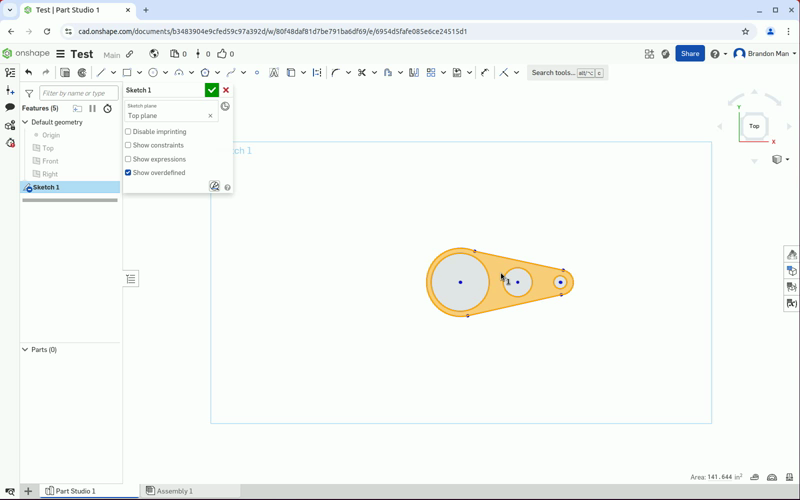
mouse_move(73, 352)
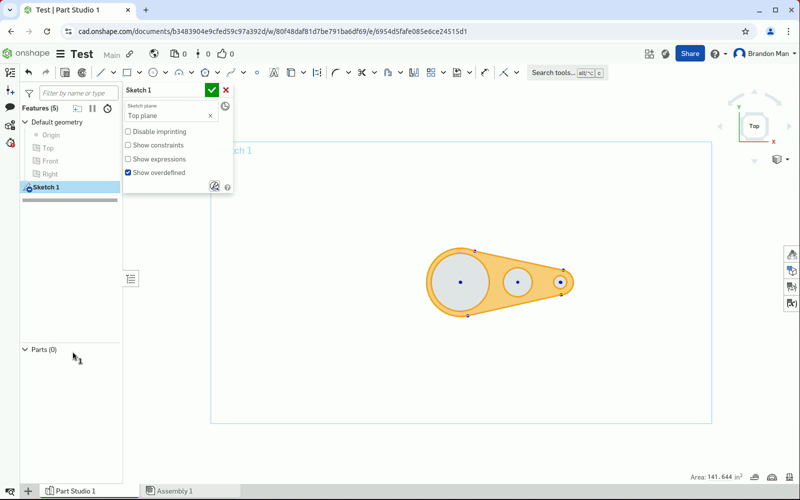
key(shift+y)
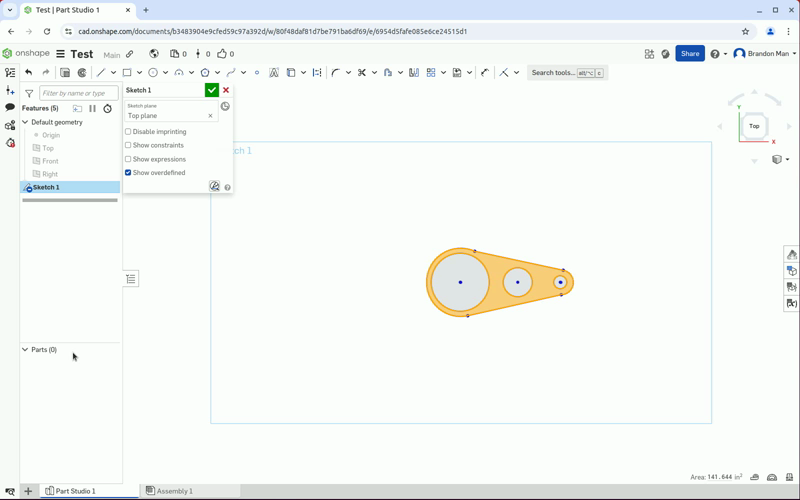
key(shift+e)
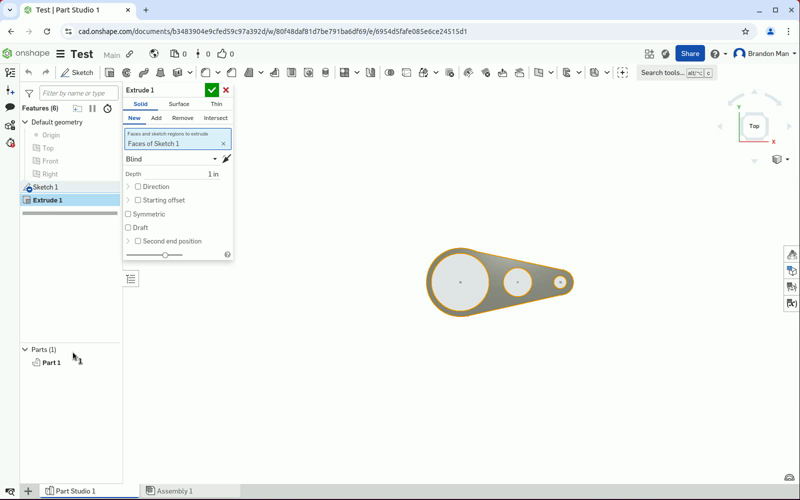
mouse_move(143, 106)
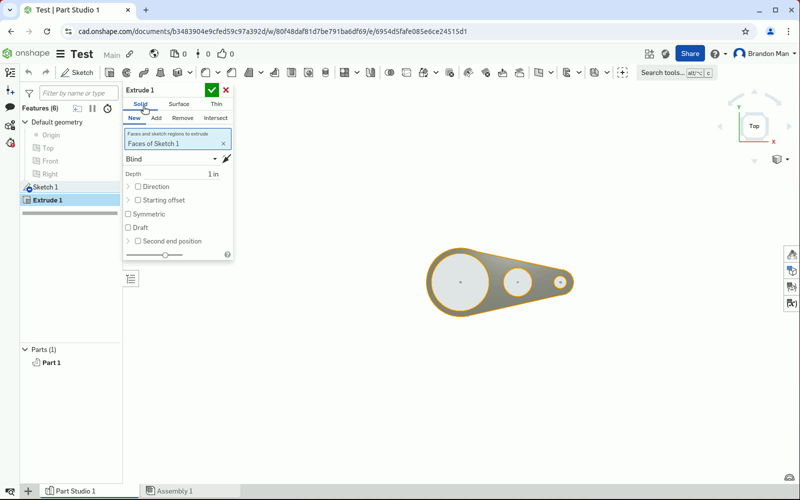
click(143, 106)
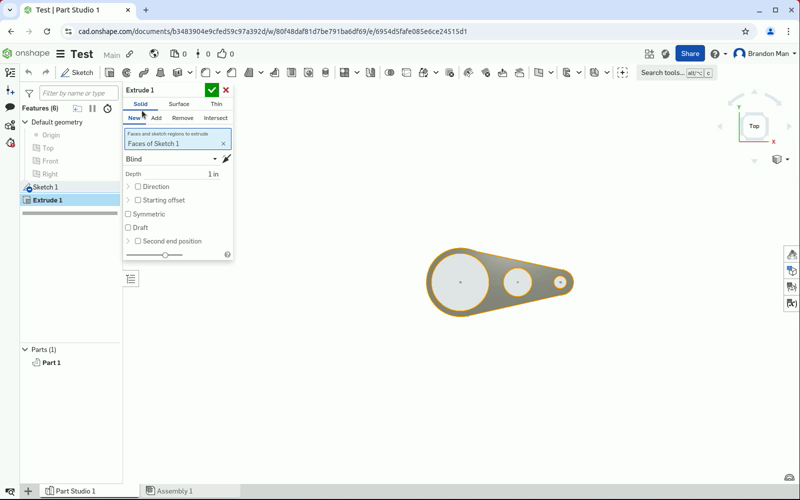
mouse_move(137, 120)
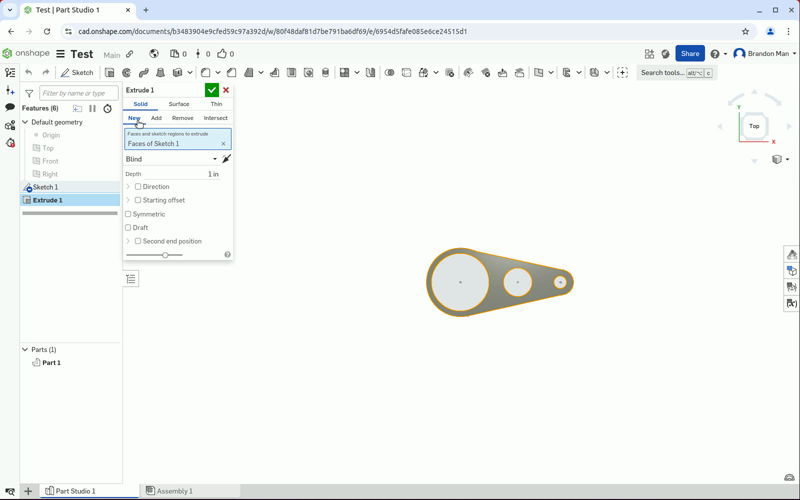
click(137, 120)
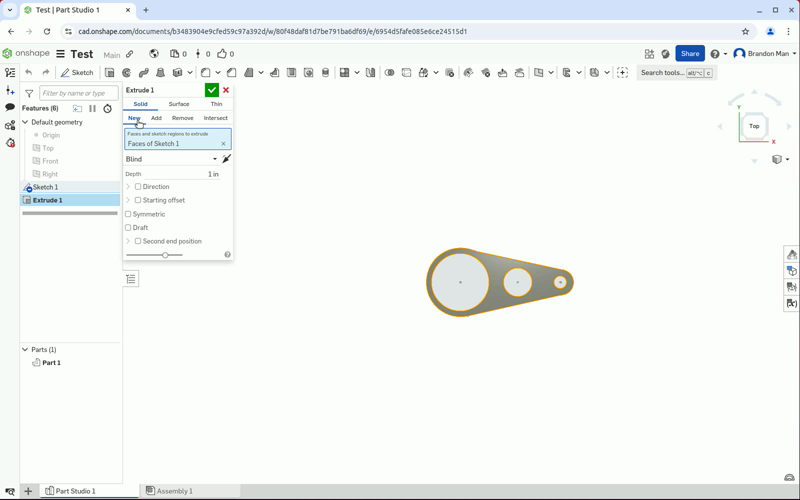
key(tab, 4)
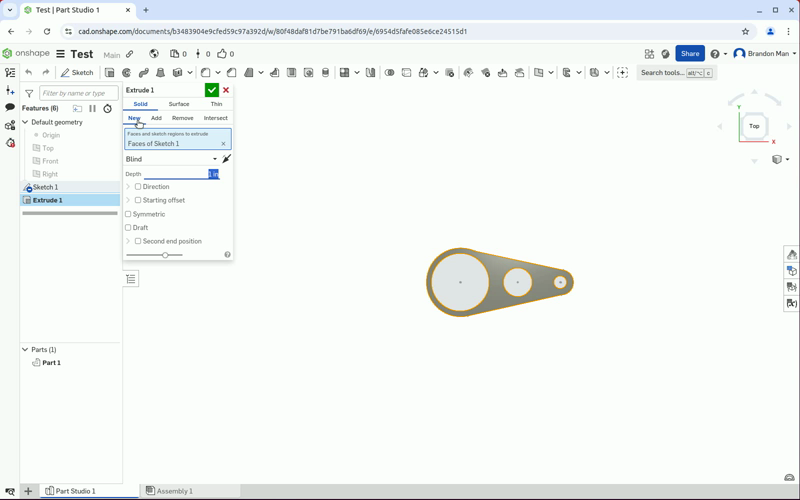
text(1.685)
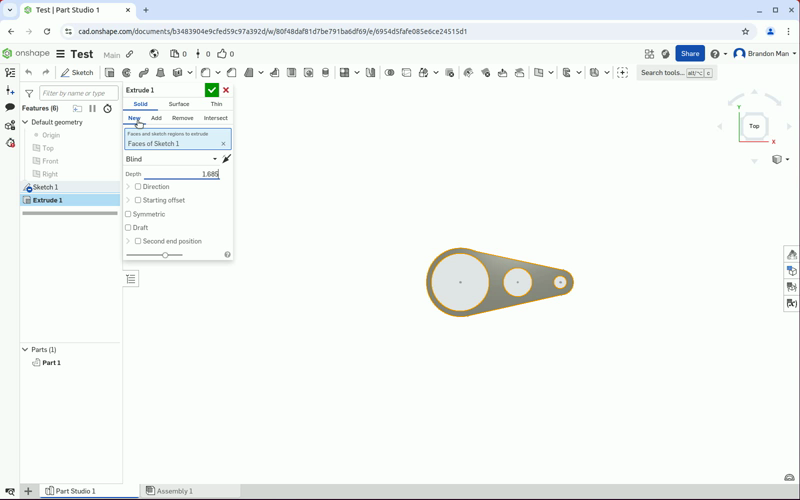
key(enter)
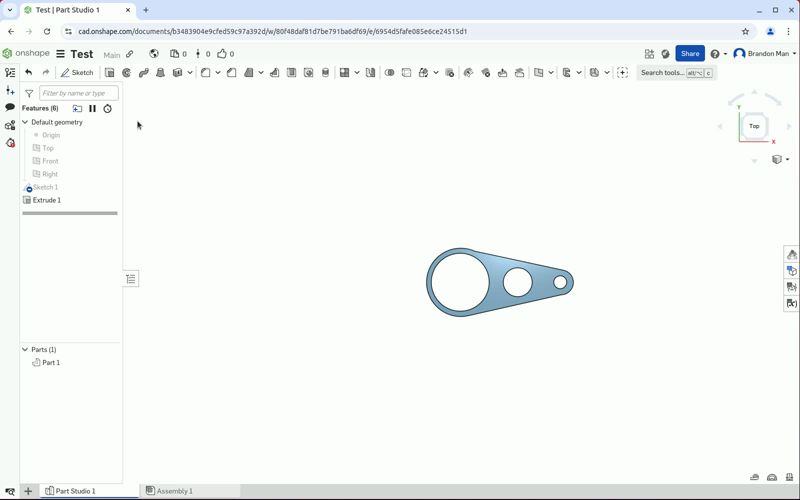
key(shift+h)
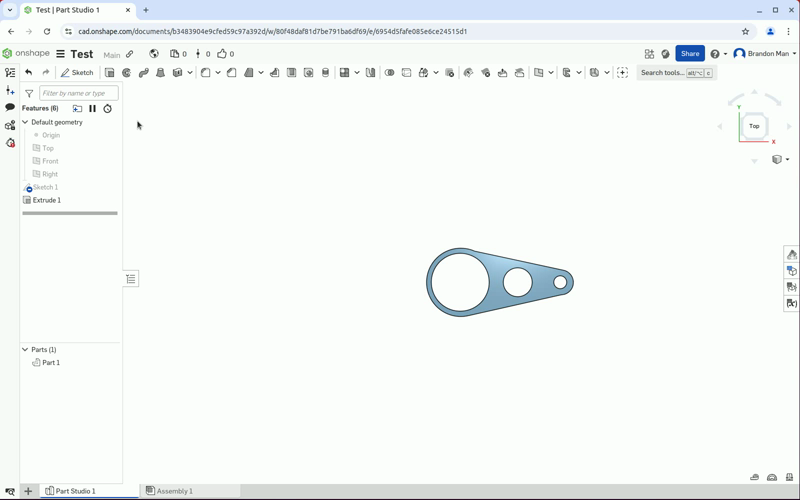
key(shift+h)
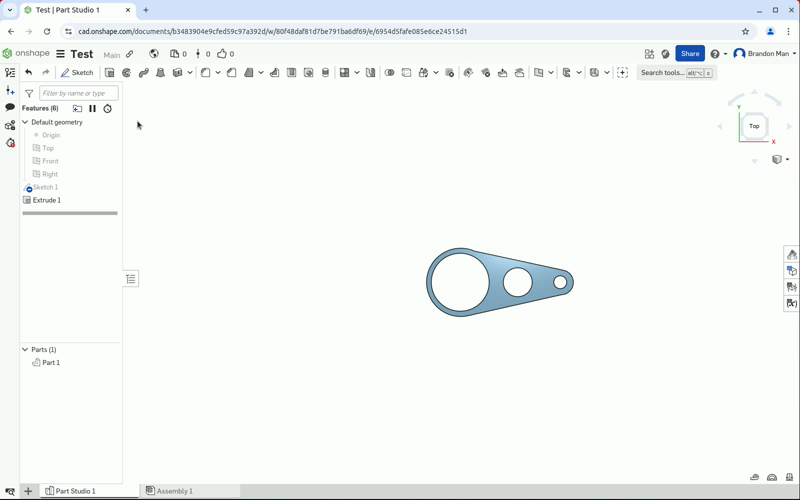
mouse_move(73, 189)
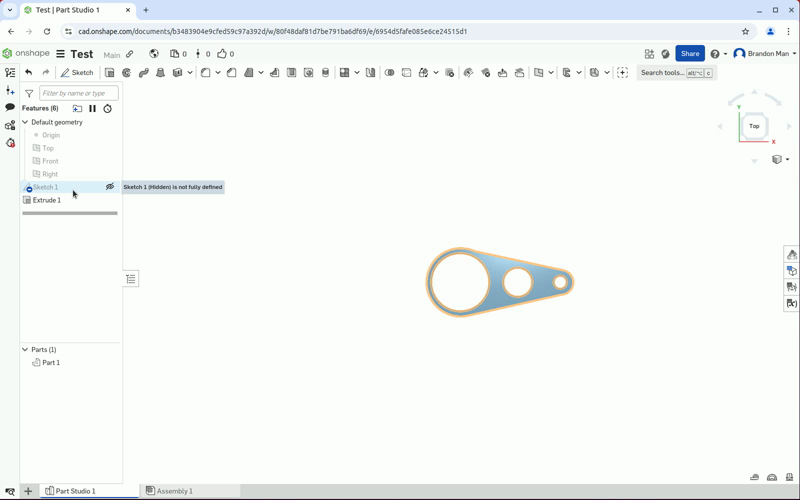
click(73, 189)
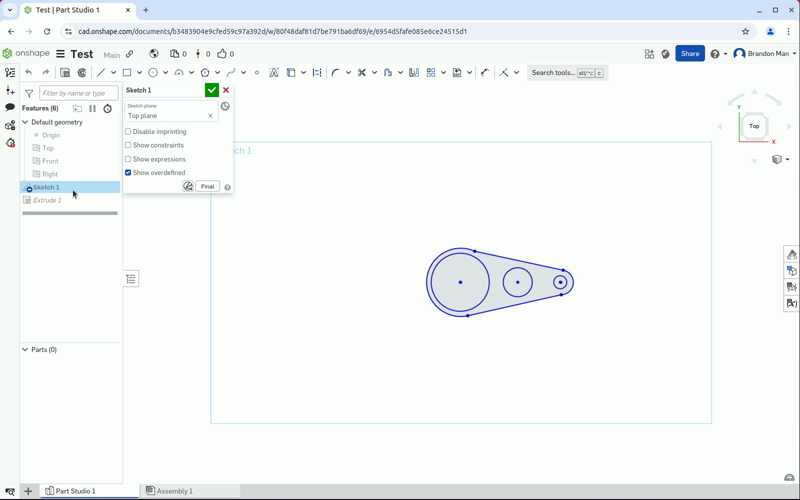
mouse_move(229, 92)
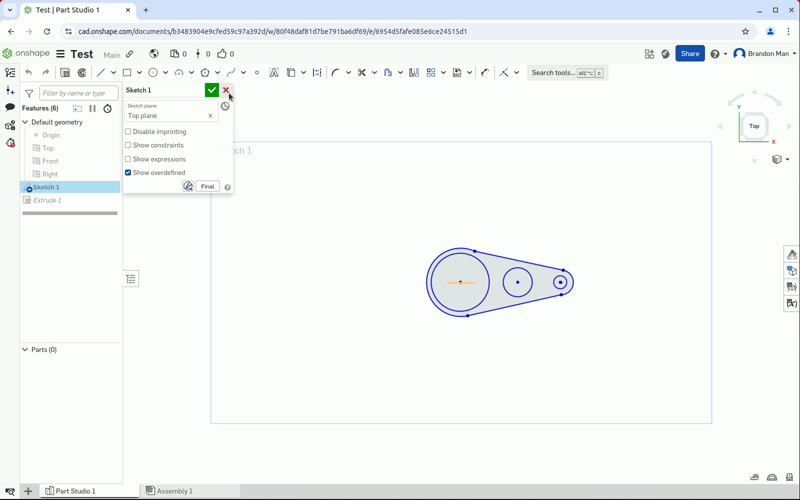
click(229, 92)
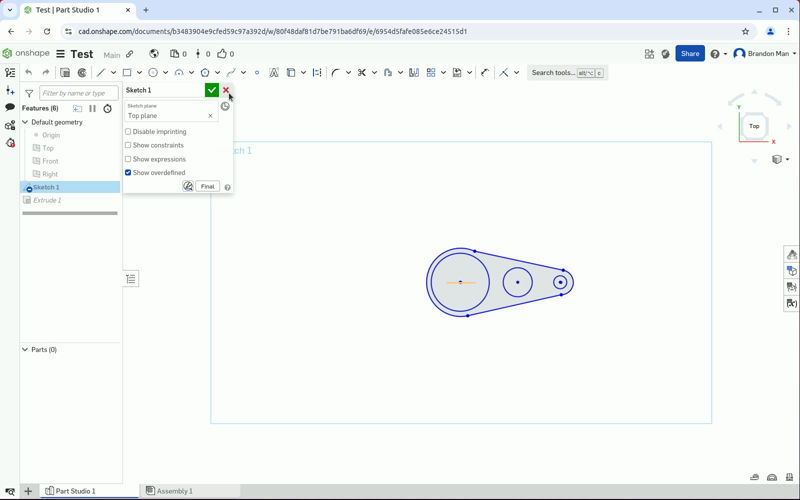
key(shift+s)
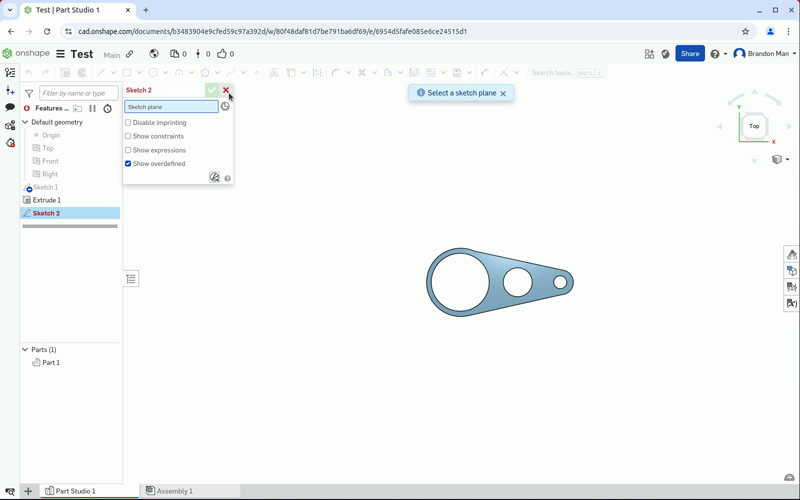
mouse_move(73, 150)
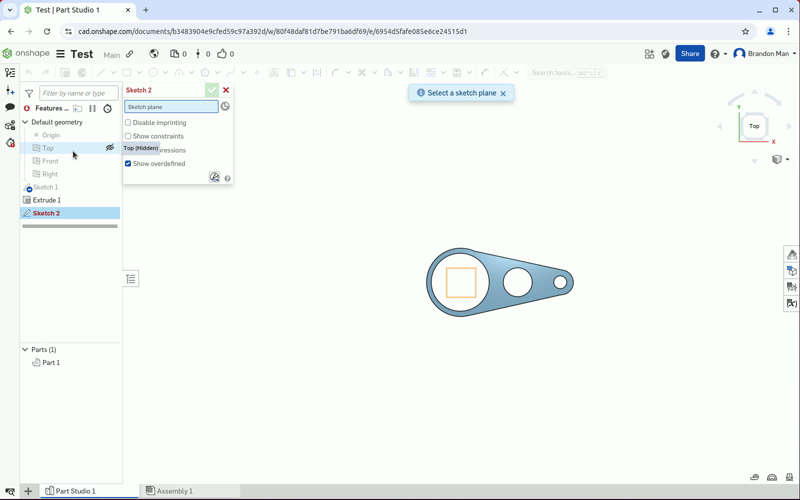
click(73, 150)
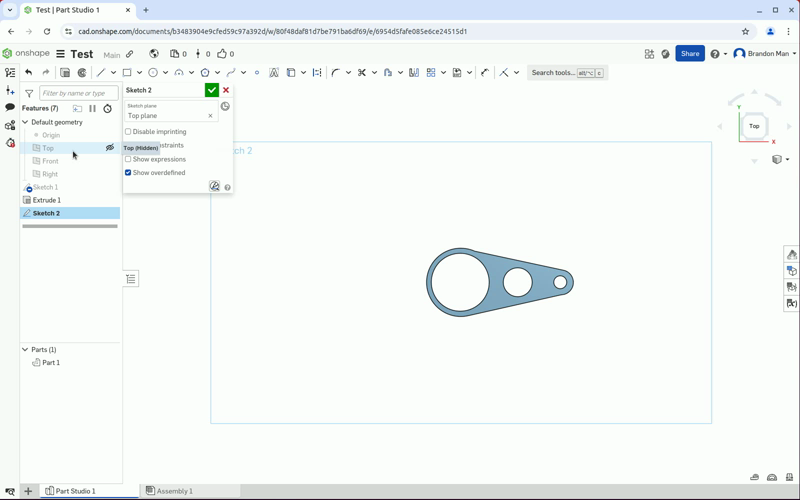
mouse_move(73, 352)
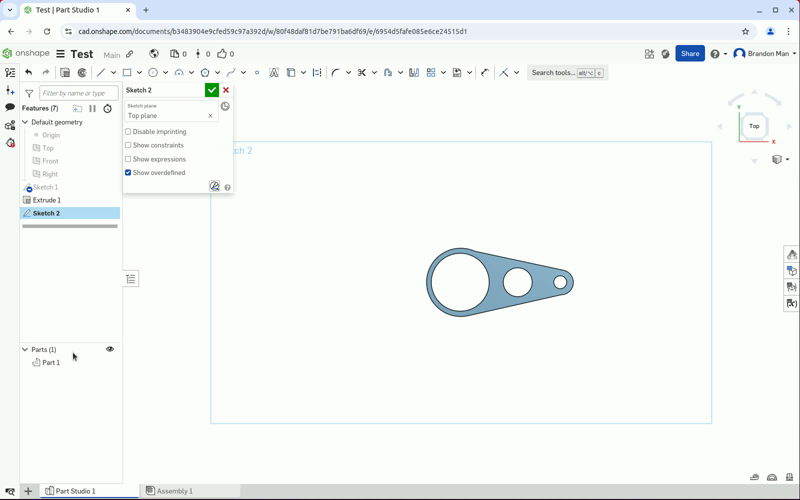
key(y)
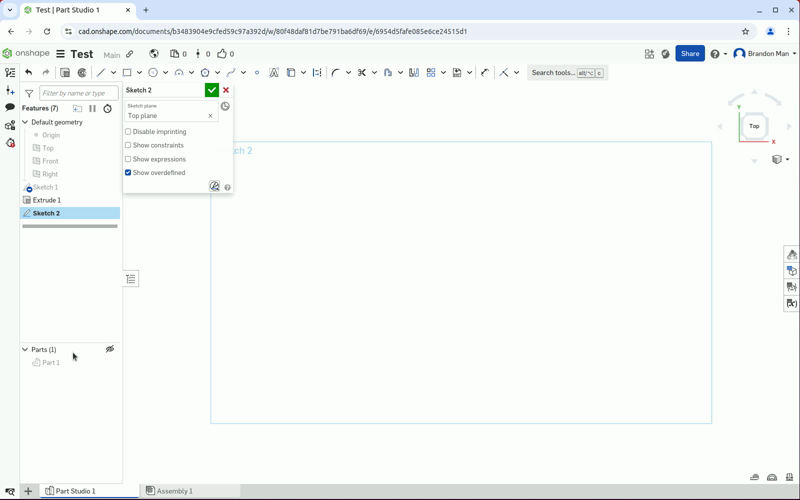
key(c)
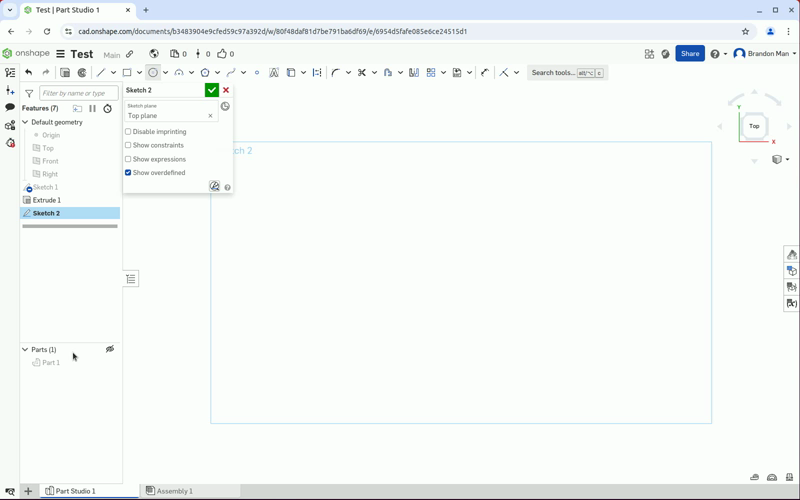
key_down(shift)
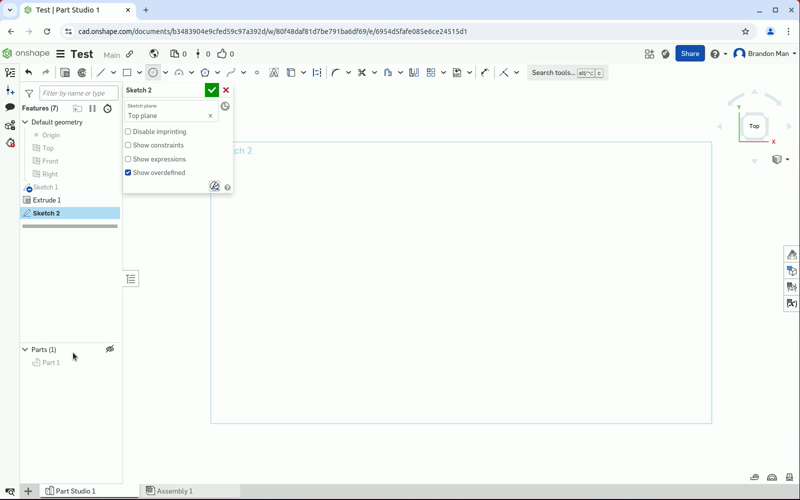
mouse_move(461, 282)
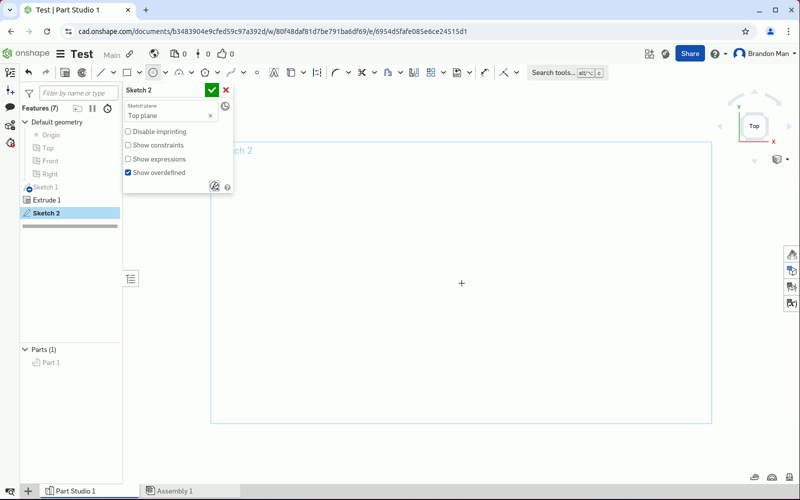
click(461, 282)
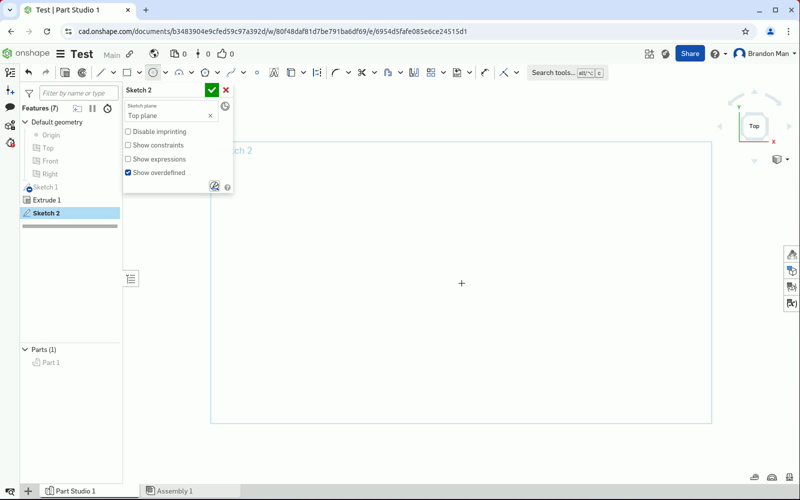
key_up(shift)
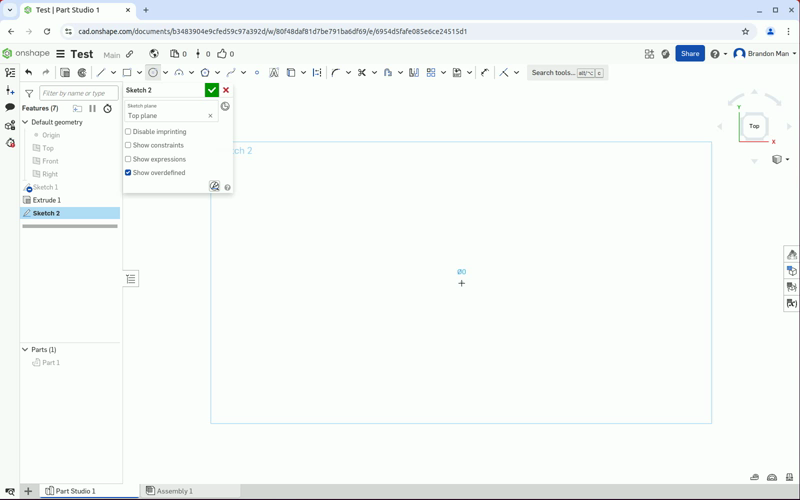
mouse_move(491, 282)
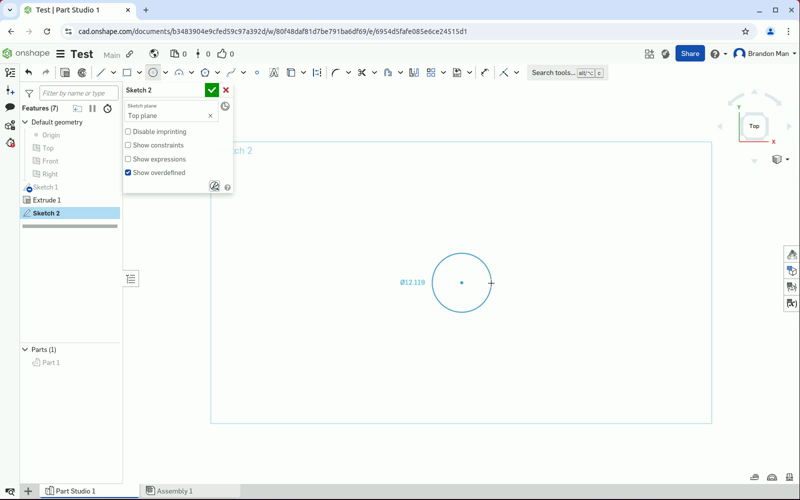
click(491, 282)
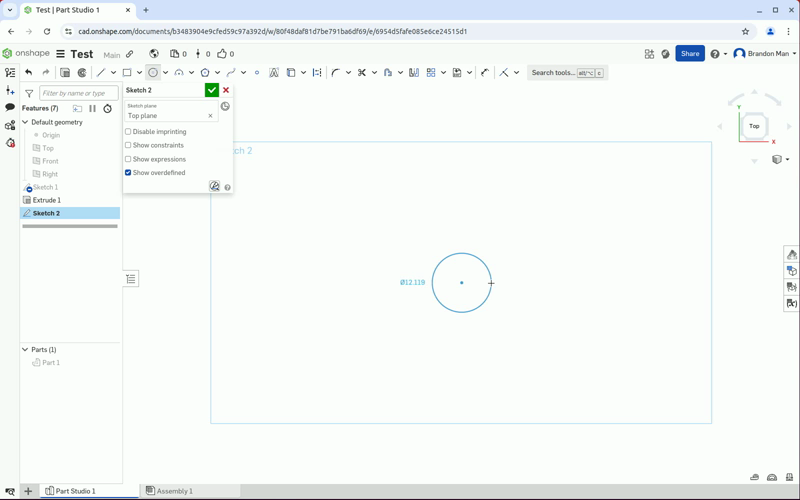
key(esc)
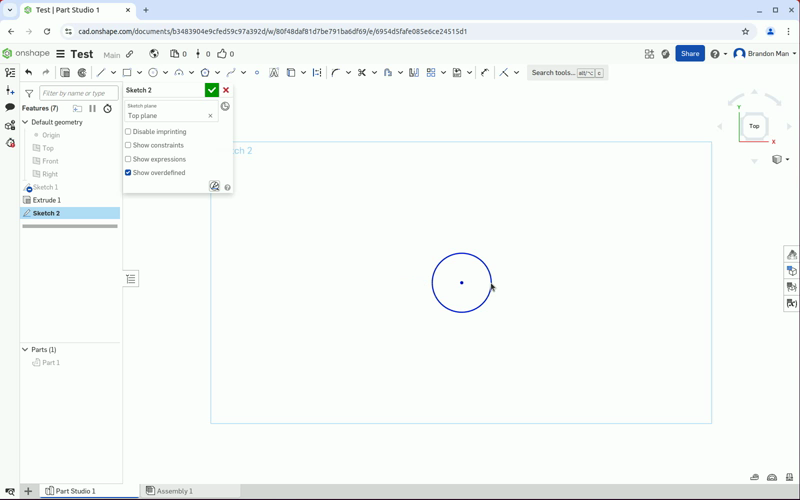
mouse_move(460, 260)
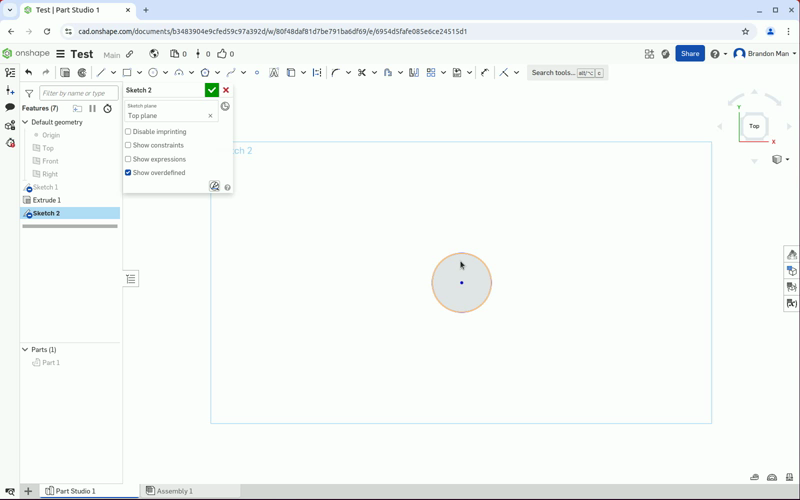
click(460, 260)
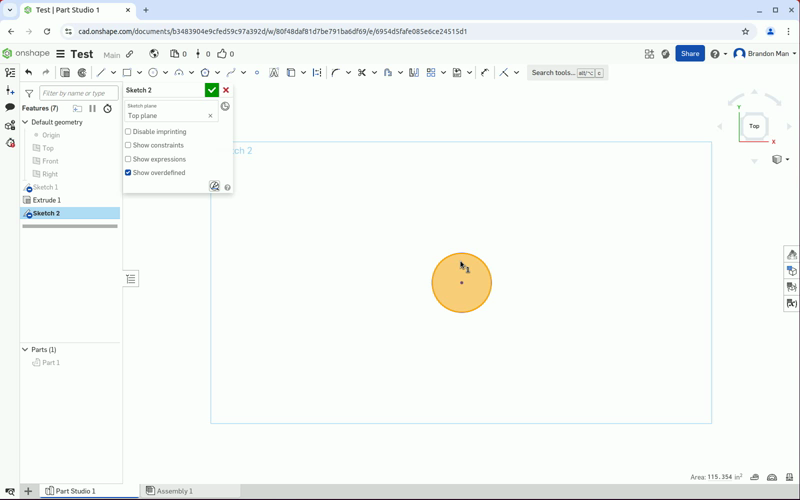
mouse_move(73, 352)
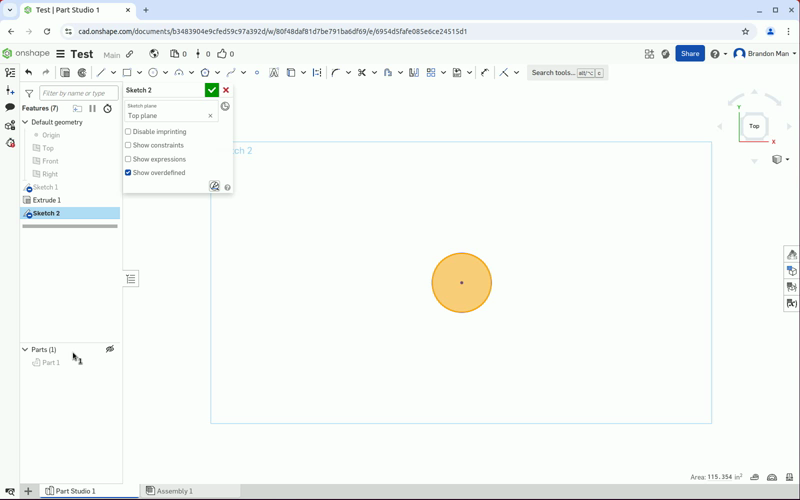
key(shift+y)
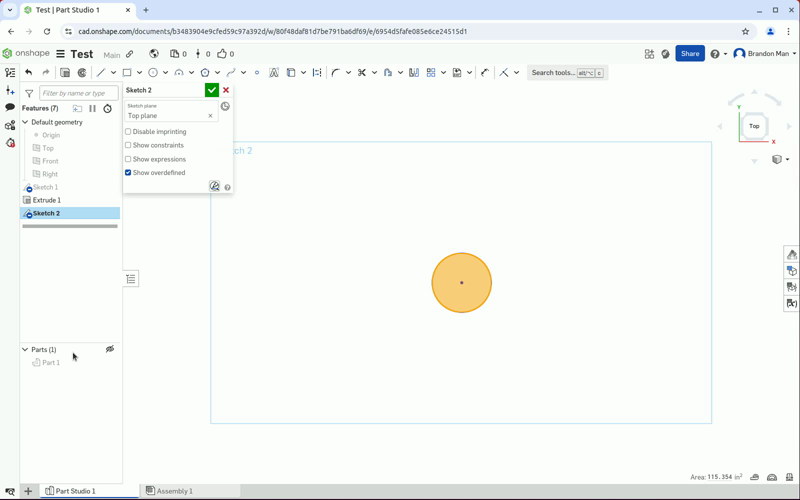
key(shift+e)
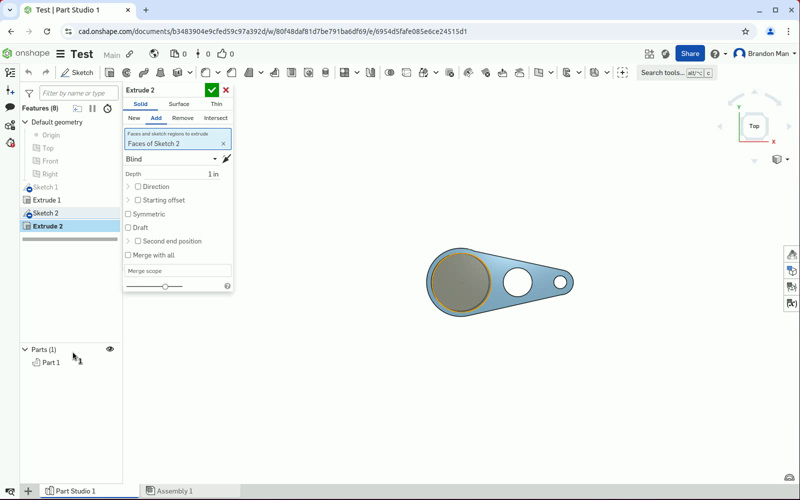
mouse_move(143, 106)
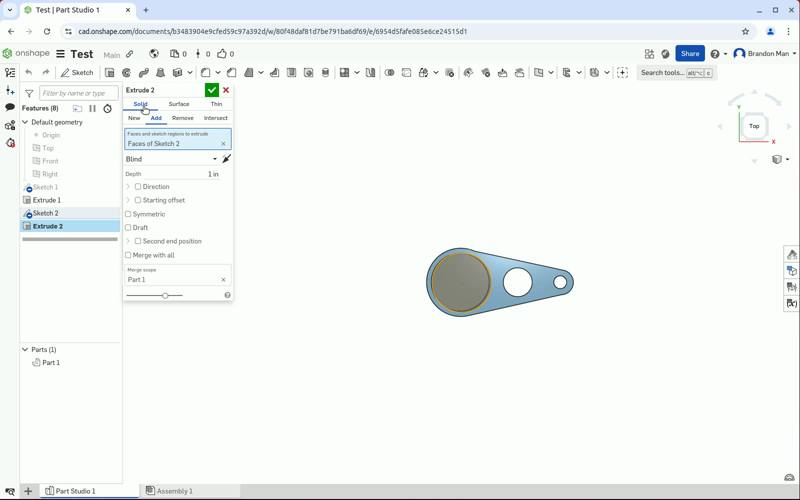
click(143, 106)
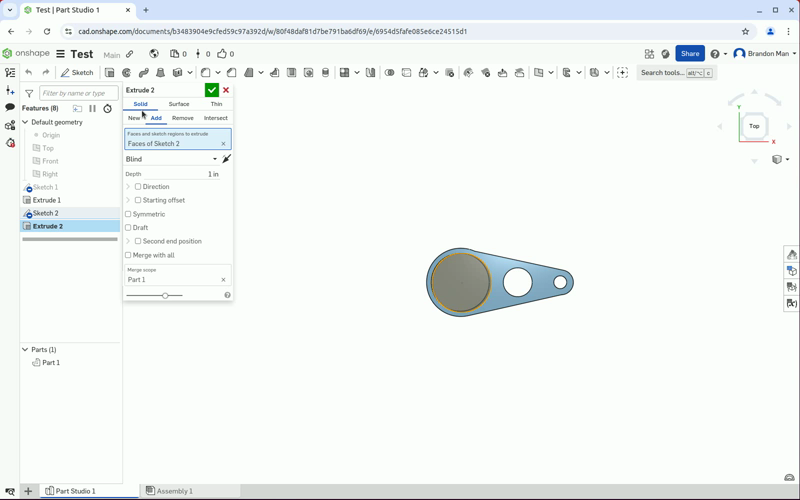
mouse_move(137, 120)
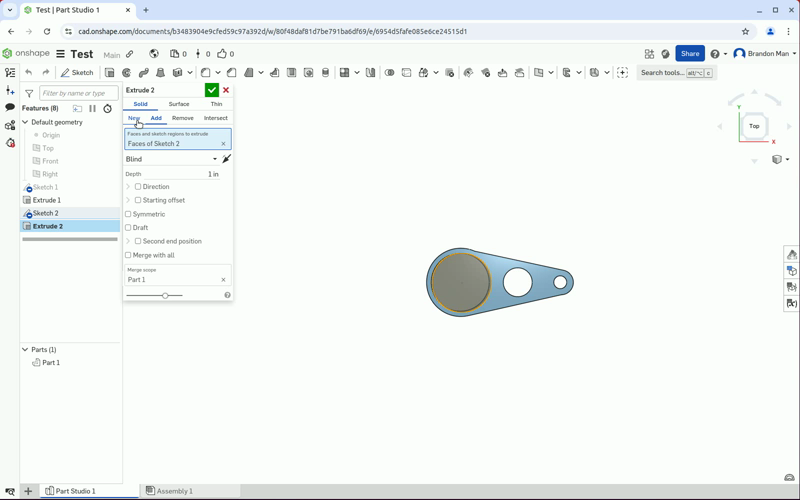
click(137, 120)
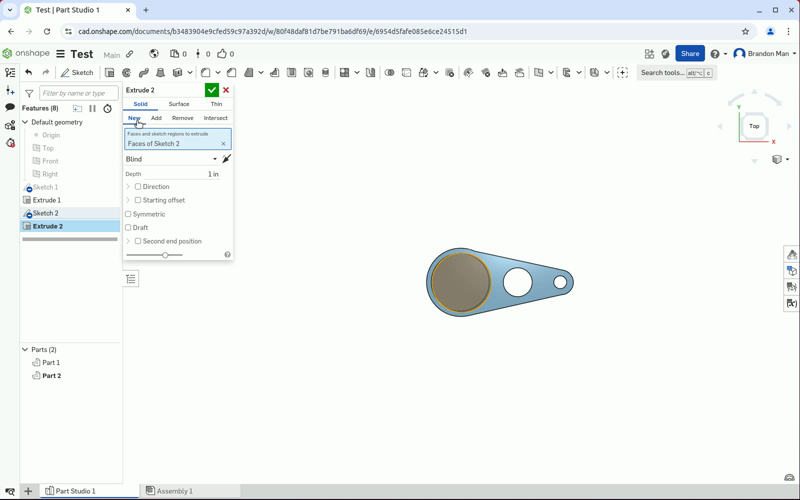
key(tab, 4)
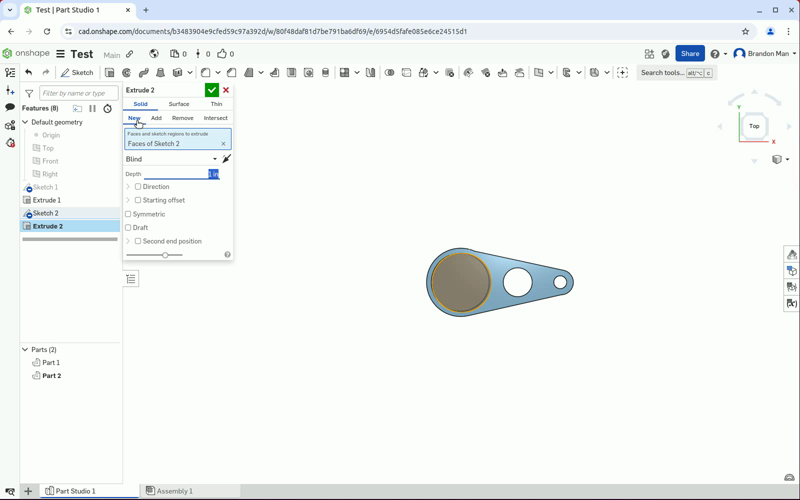
text(1.685)
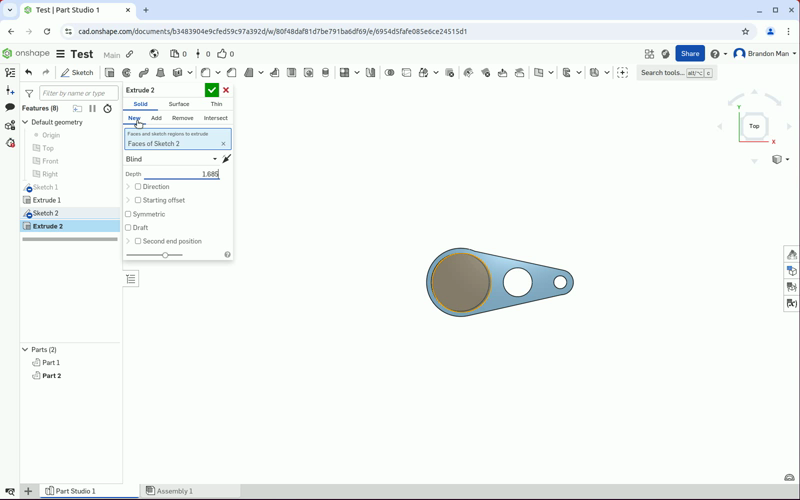
key(enter)
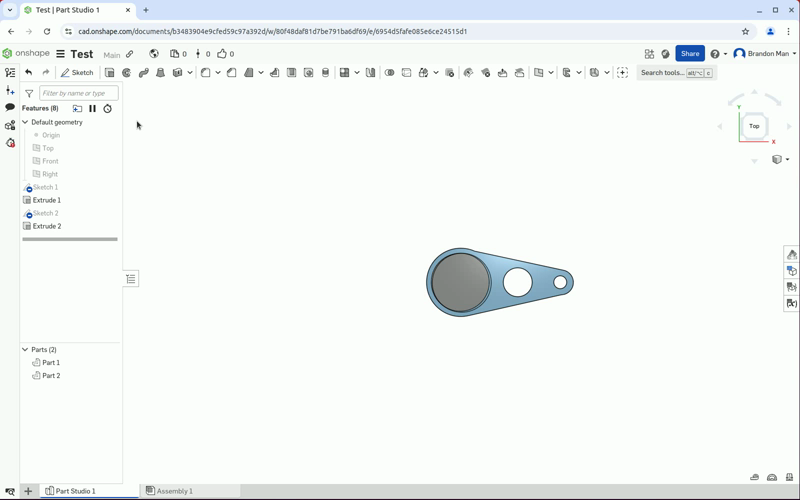
key(shift+h)
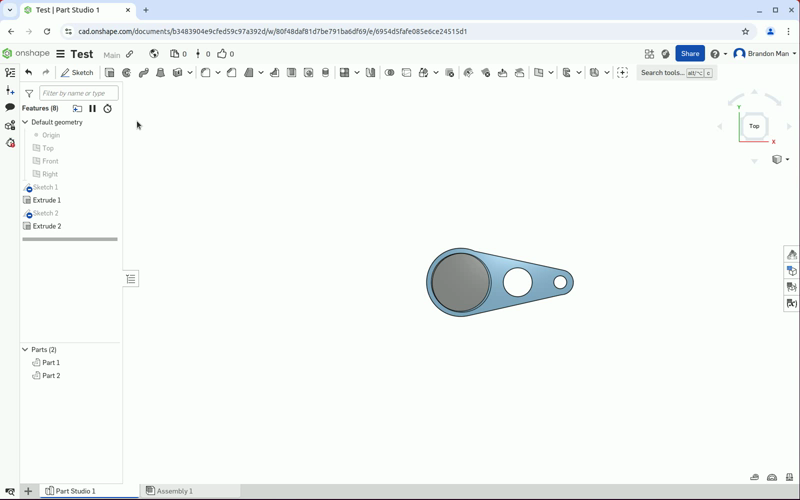
key(shift+h)
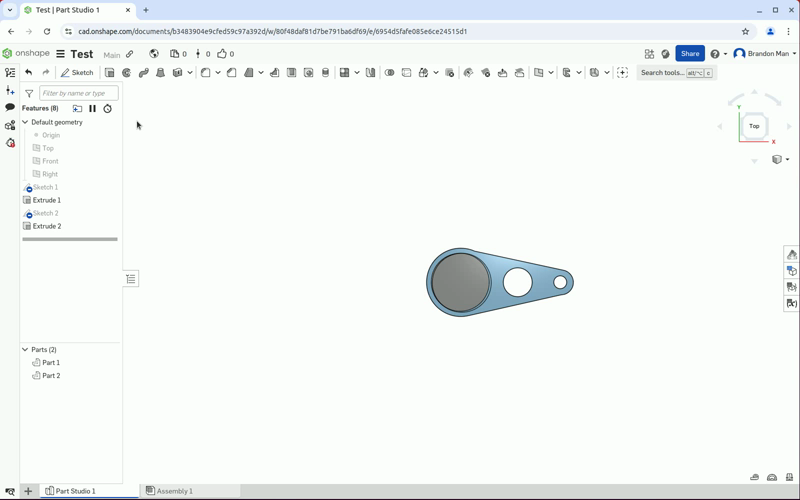
mouse_move(73, 189)
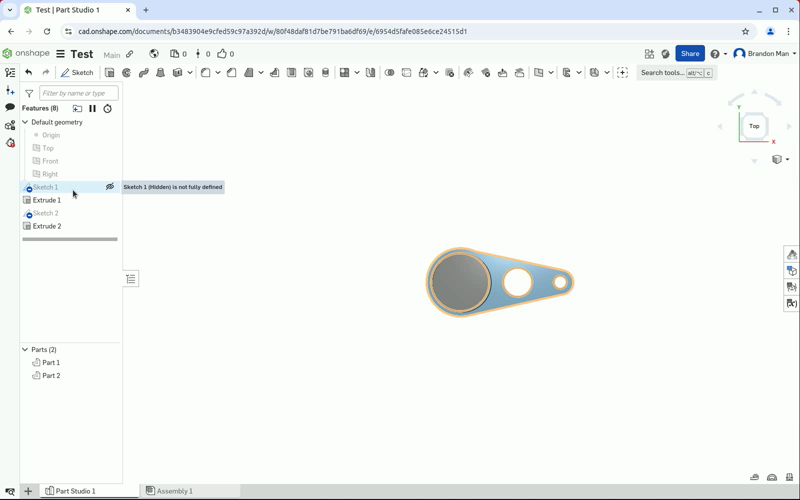
click(73, 189)
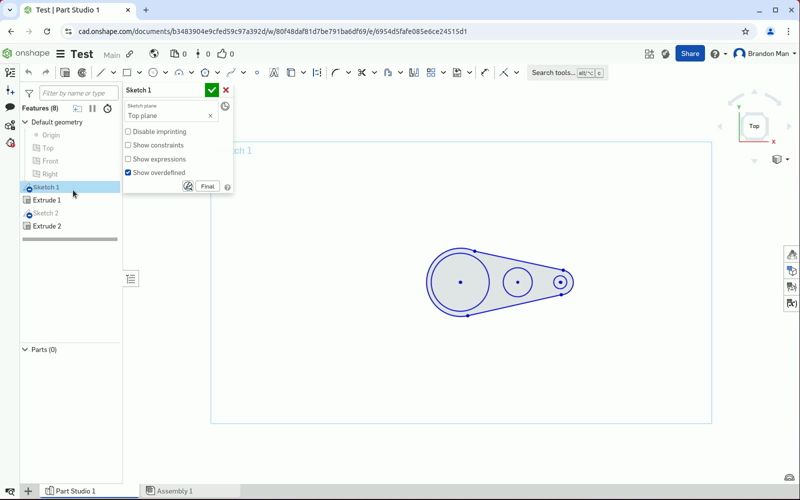
mouse_move(229, 92)
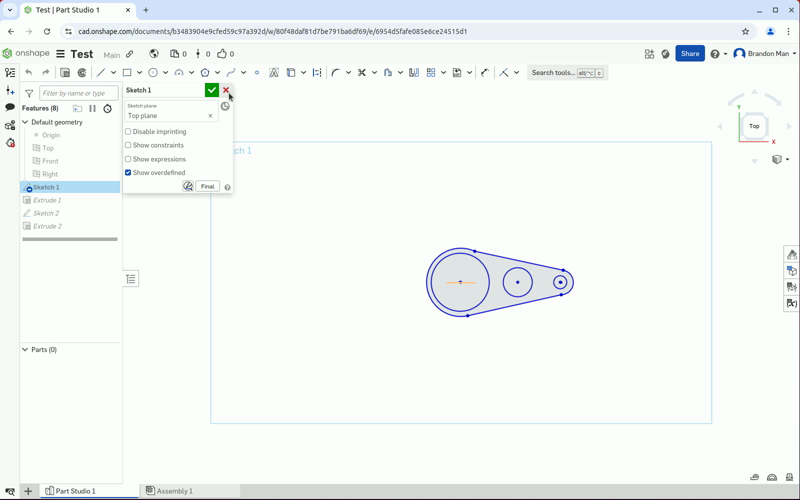
click(229, 92)
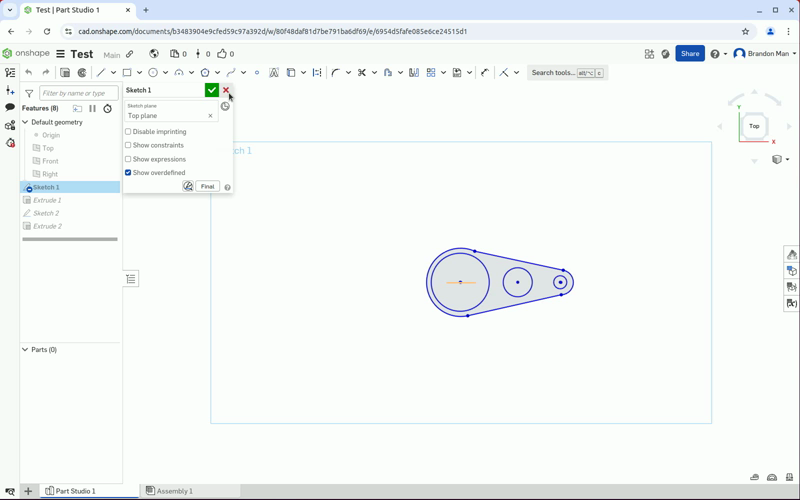
key(shift+s)
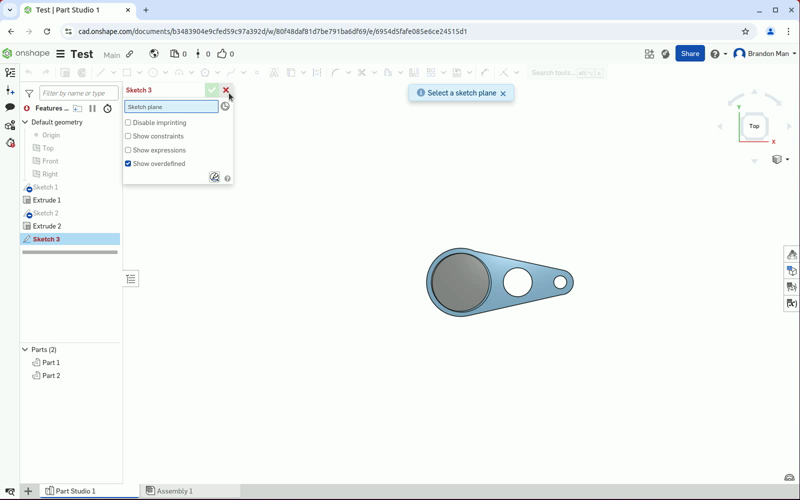
mouse_move(73, 150)
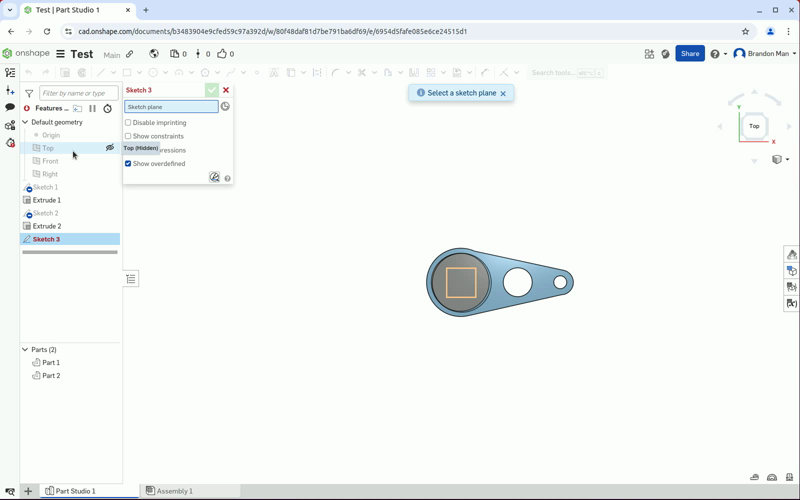
click(73, 150)
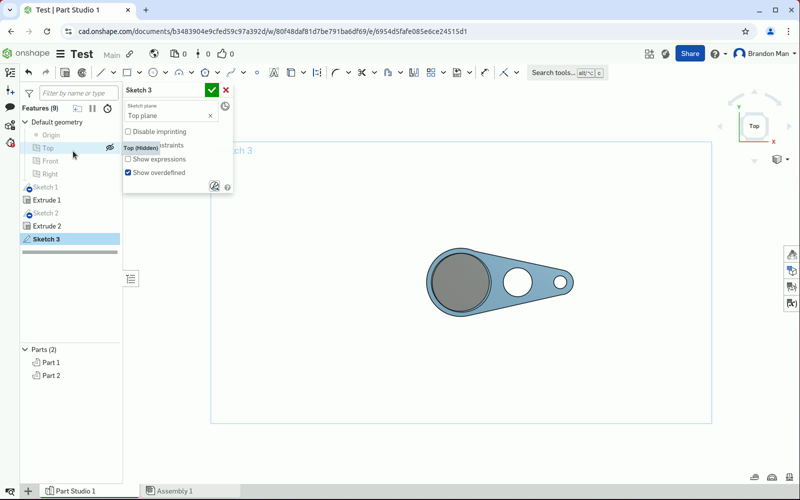
mouse_move(73, 352)
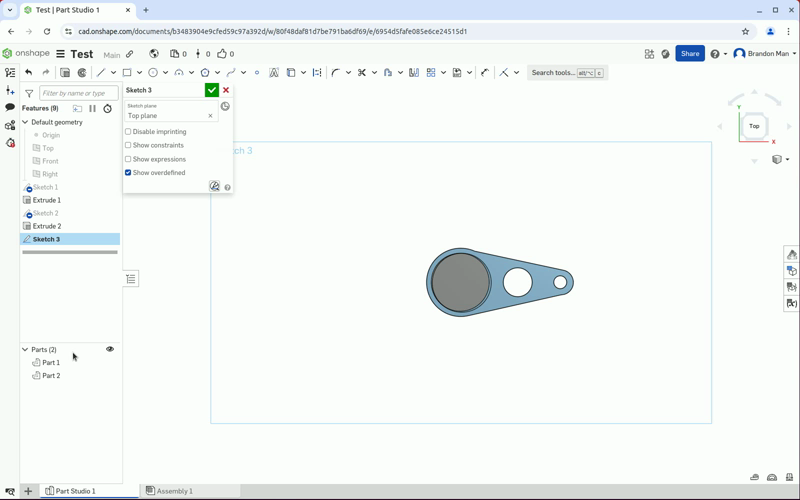
key(y)
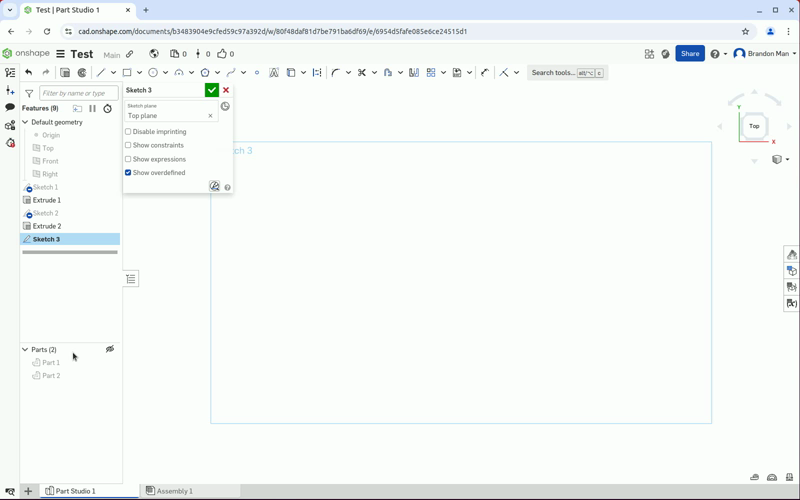
key(c)
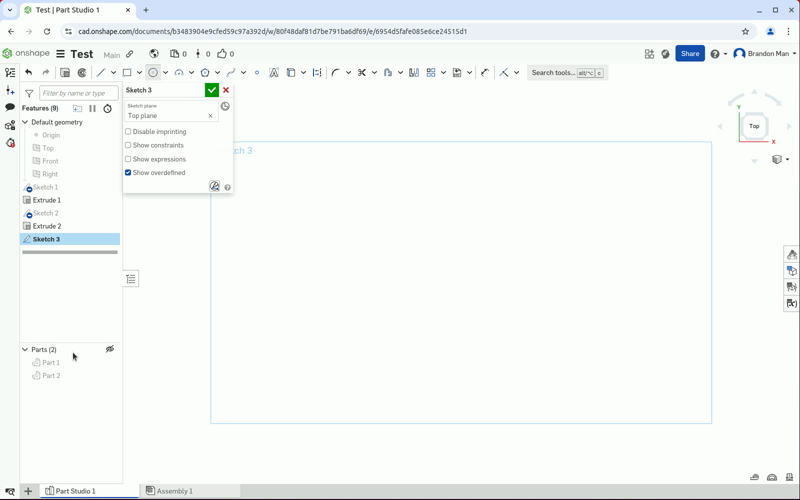
key_down(shift)
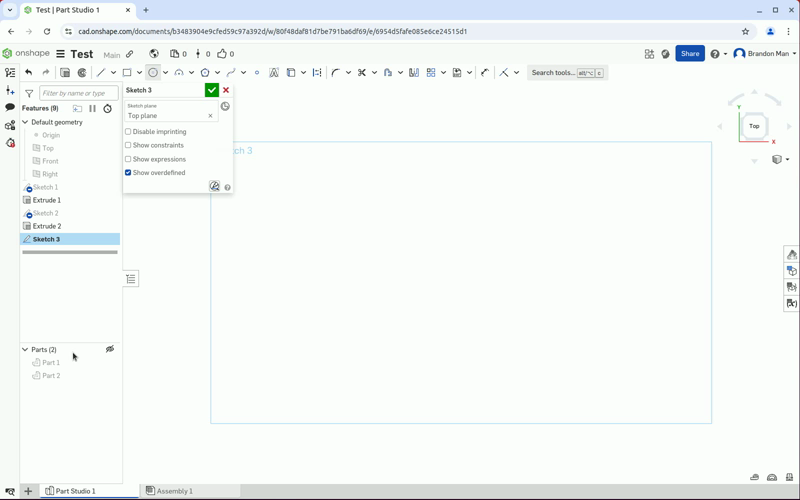
mouse_move(517, 282)
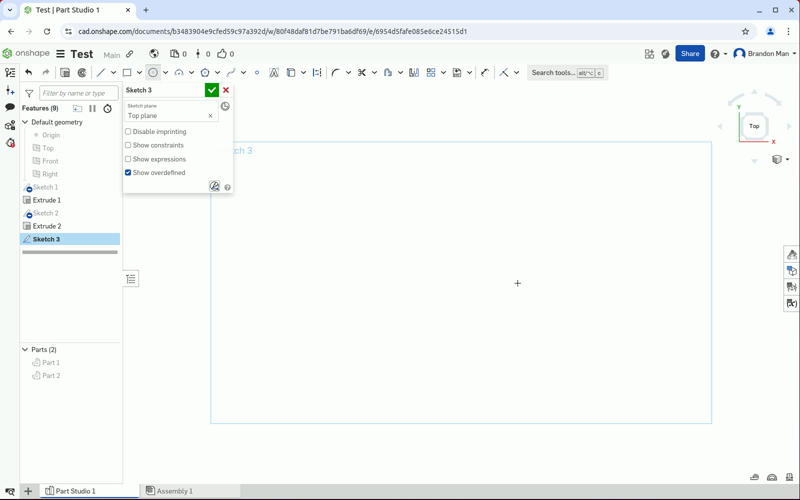
click(517, 282)
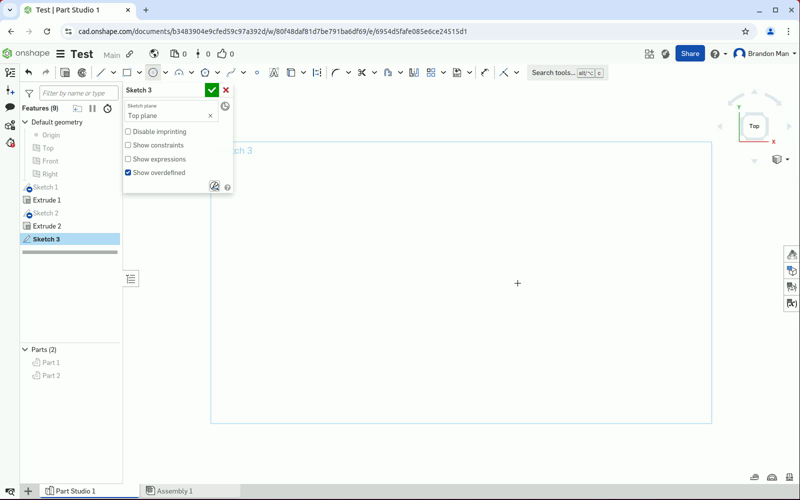
key_up(shift)
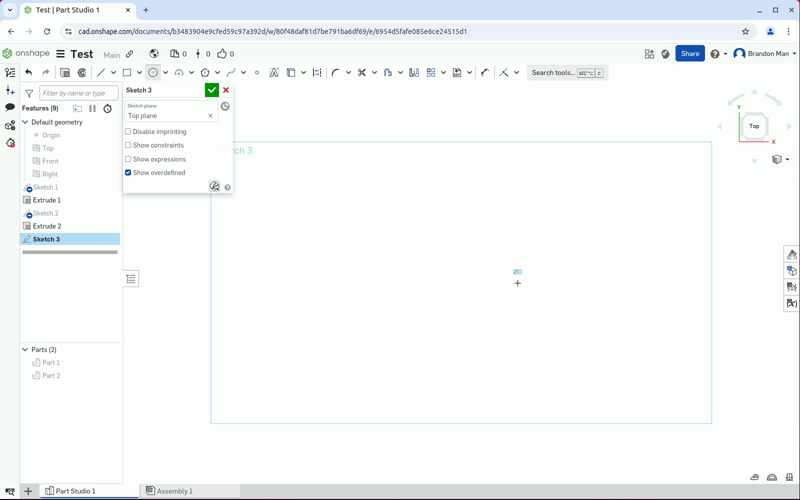
mouse_move(531, 282)
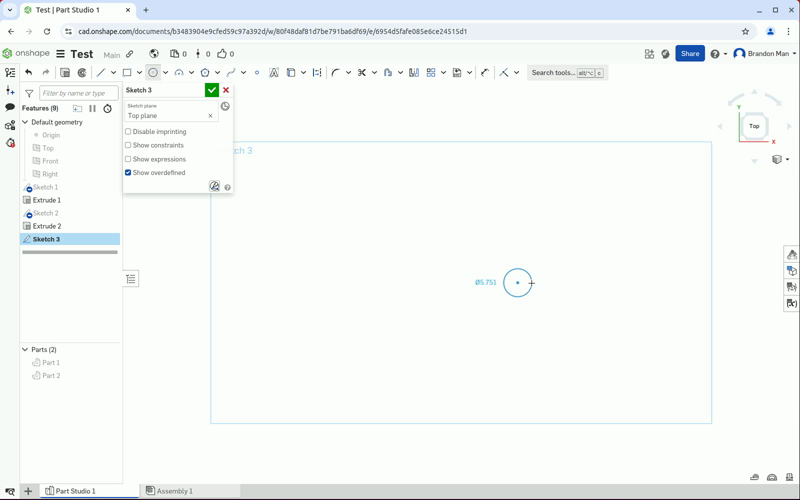
click(531, 282)
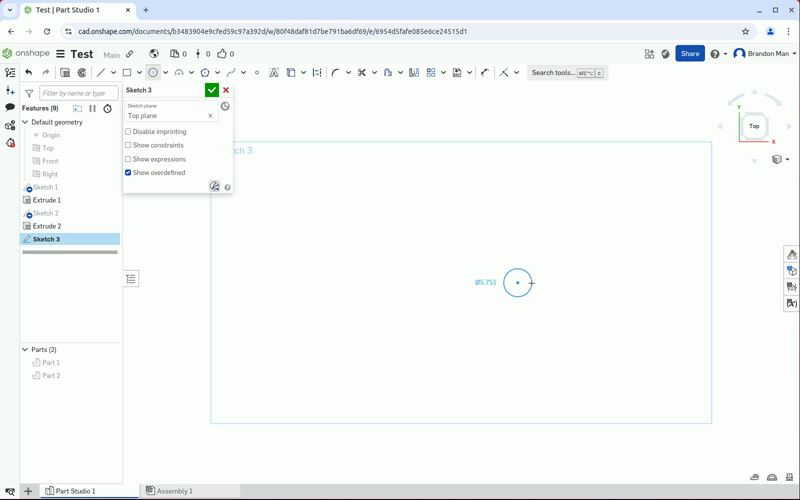
key(esc)
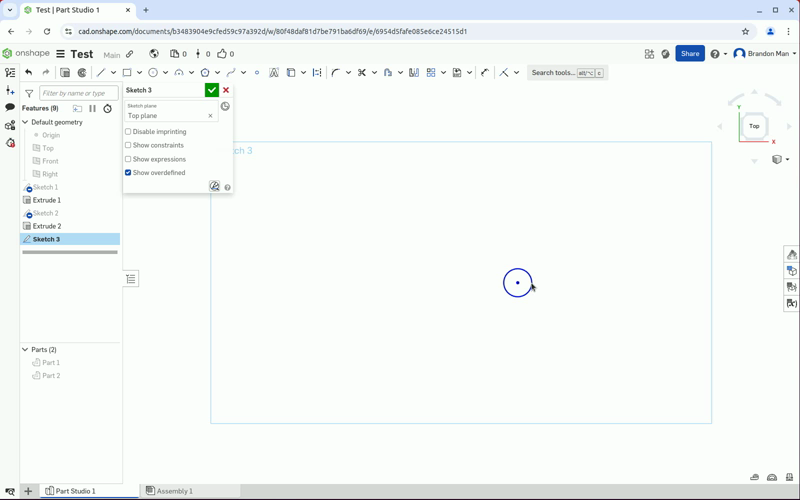
mouse_move(505, 281)
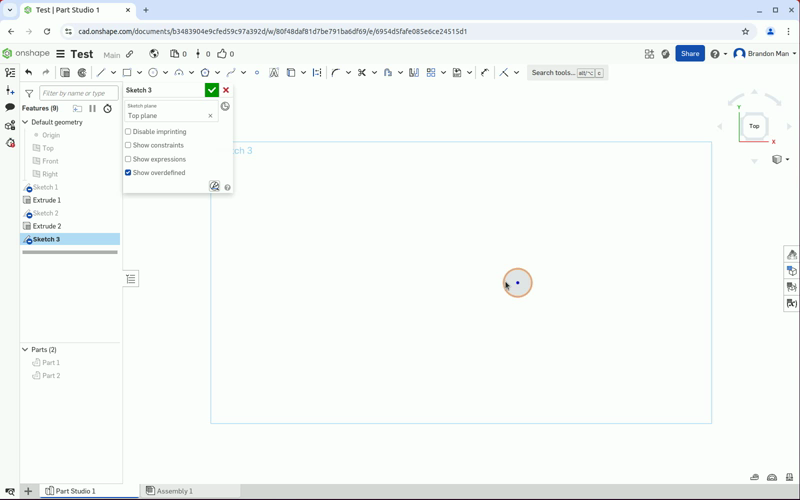
scroll(6)
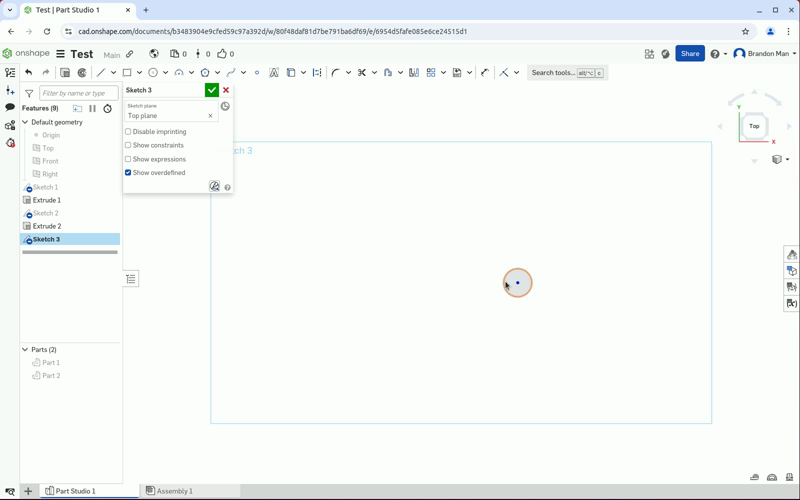
scroll(6)
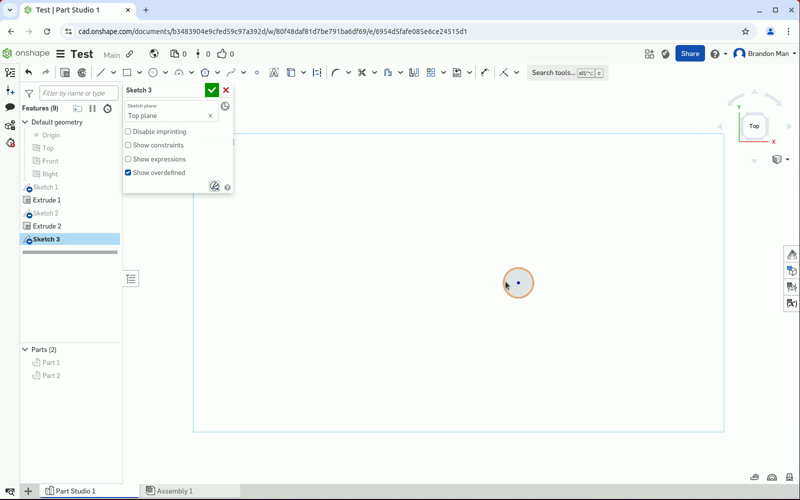
scroll(6)
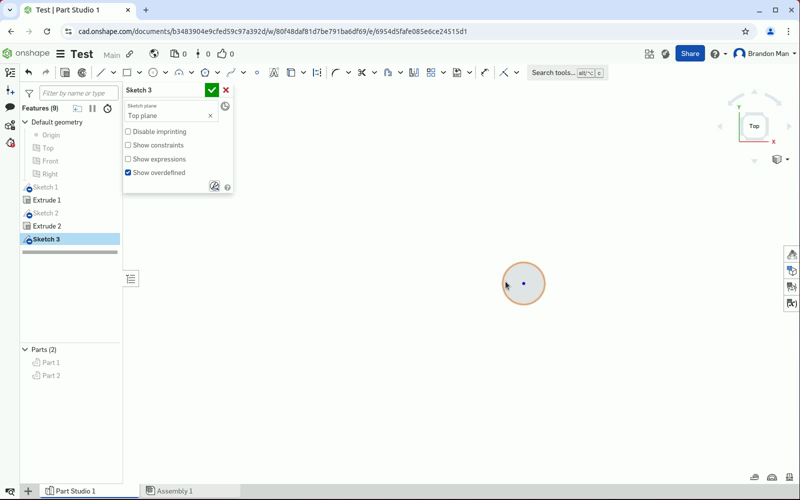
scroll(6)
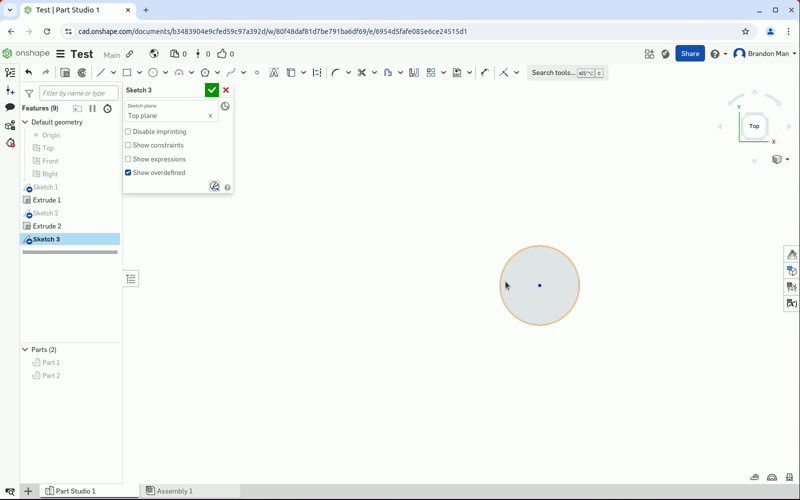
scroll(6)
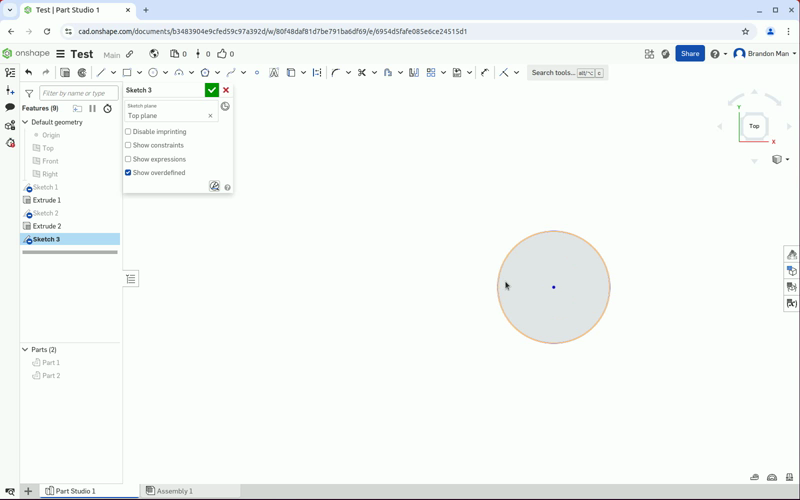
scroll(6)
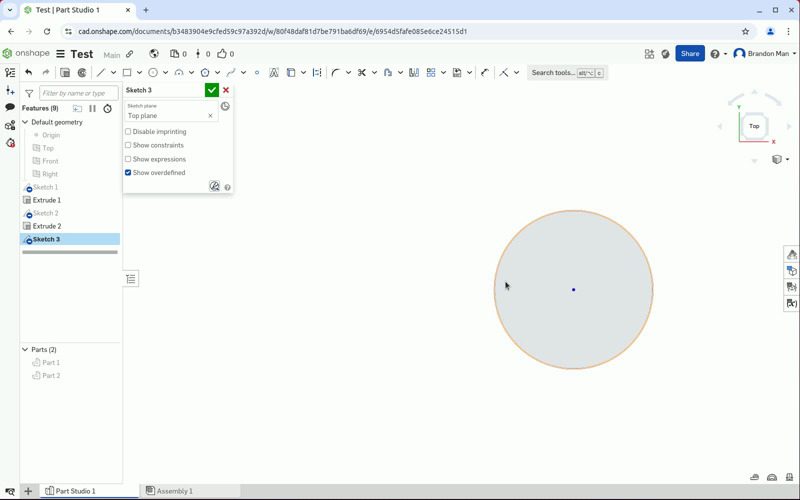
scroll(6)
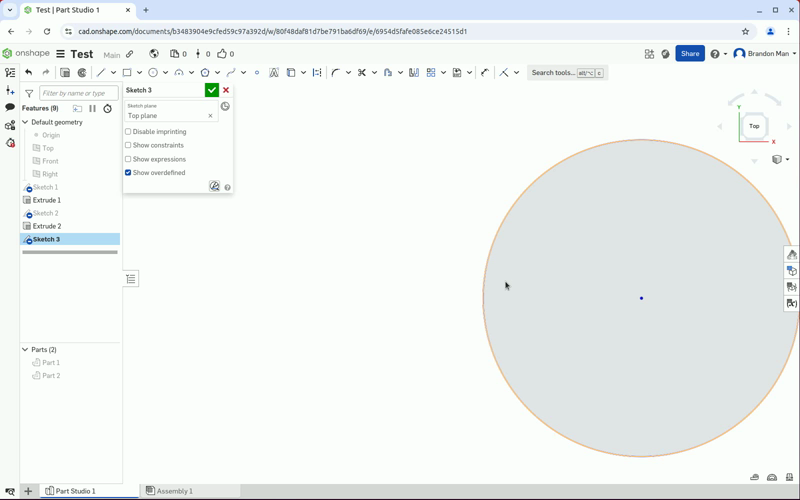
click(505, 281)
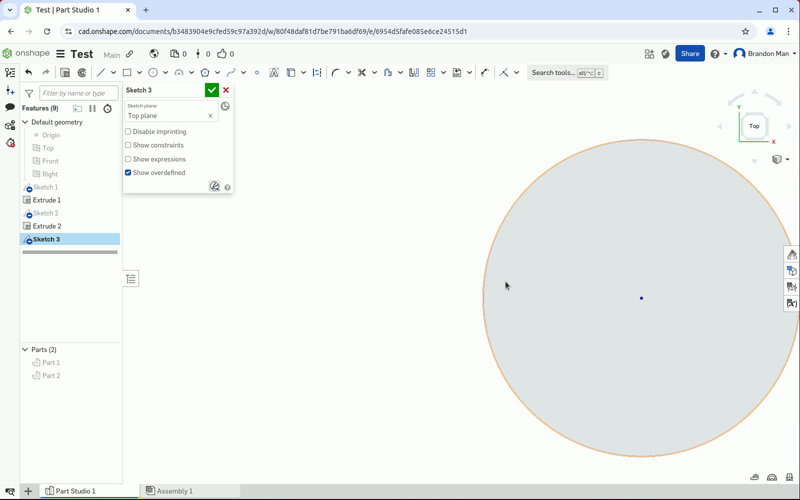
scroll(-6)
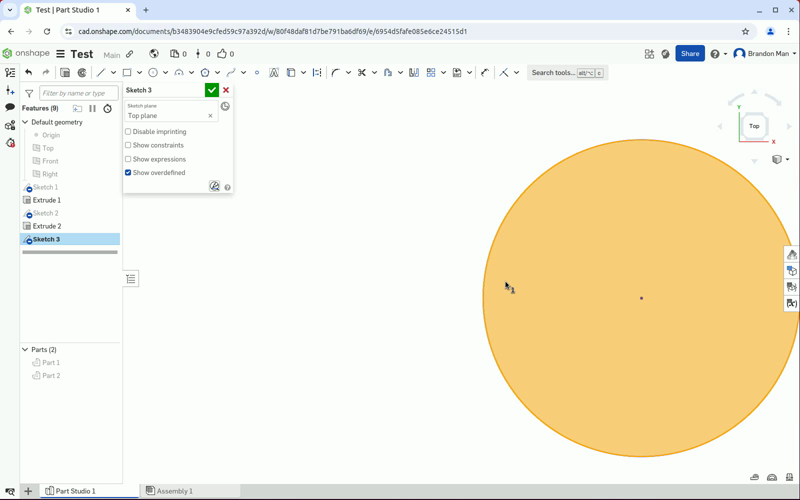
scroll(-6)
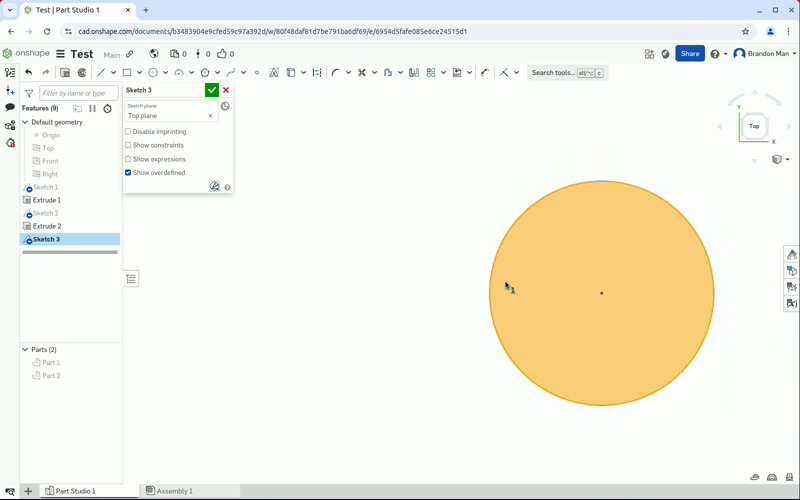
scroll(-6)
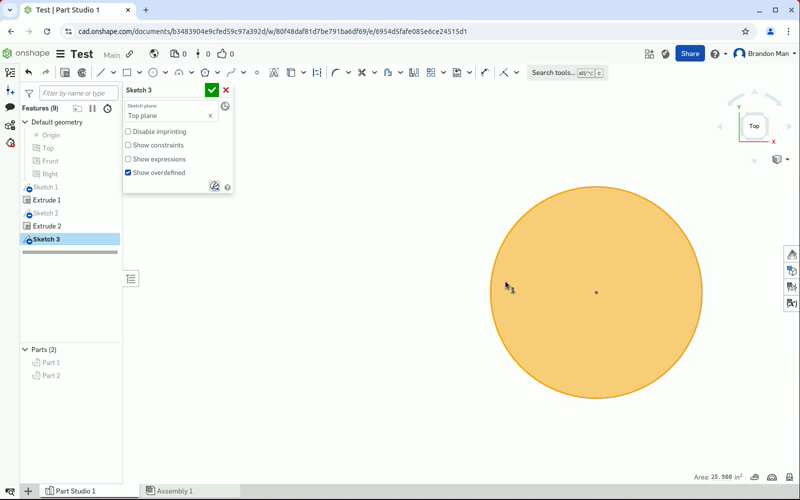
scroll(-6)
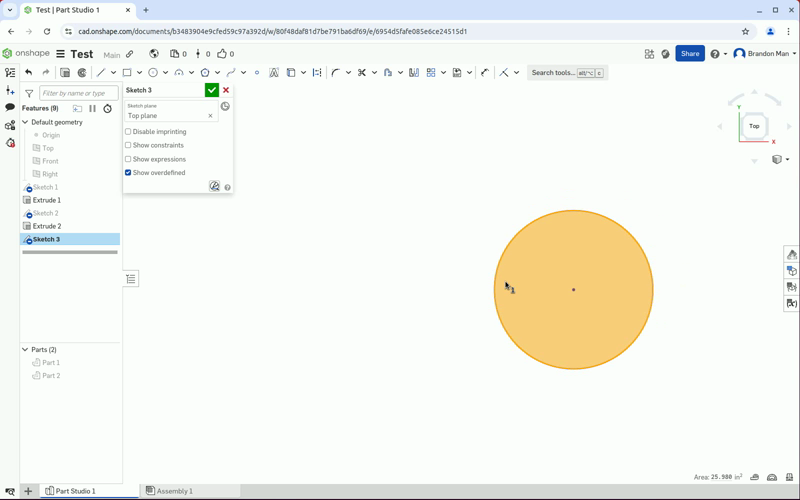
scroll(-6)
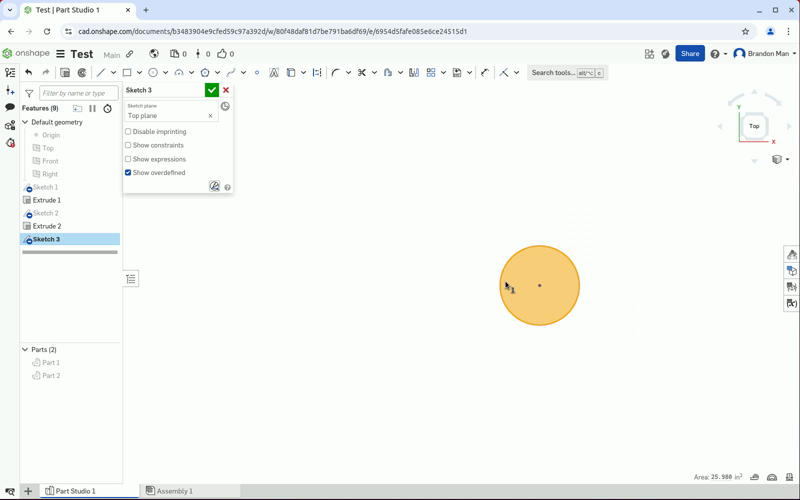
scroll(-6)
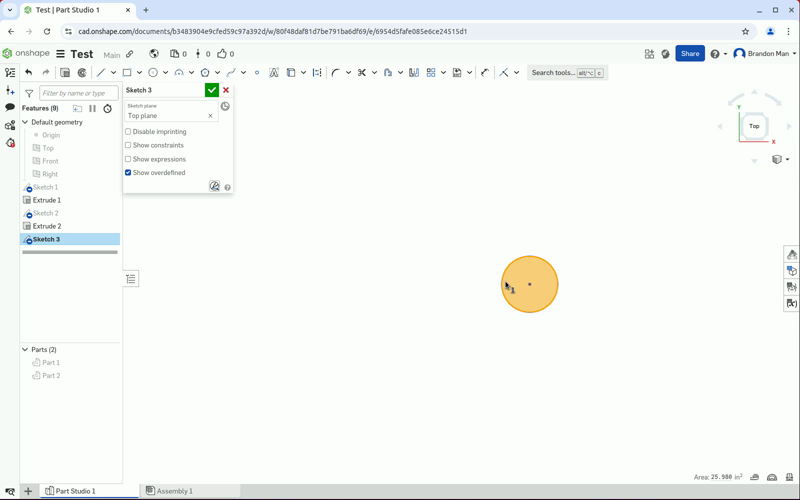
scroll(-6)
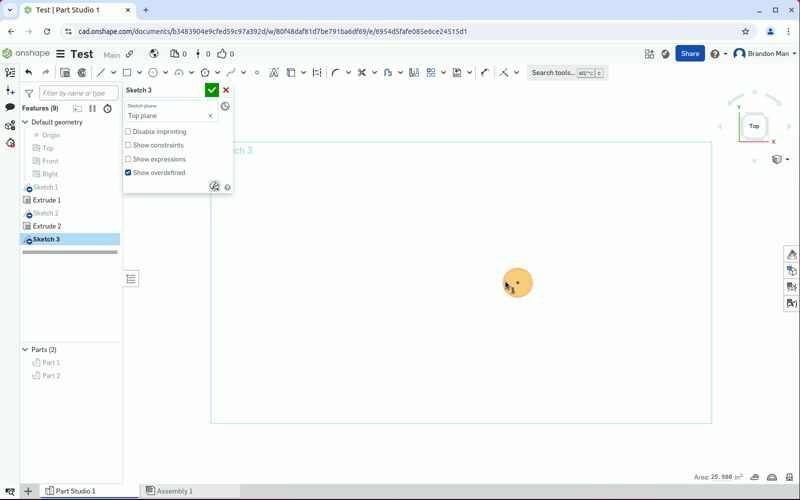
mouse_move(73, 352)
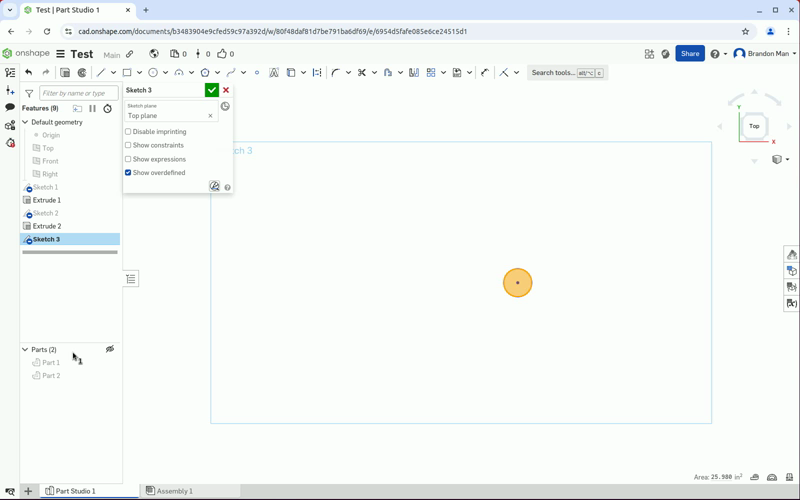
key(shift+y)
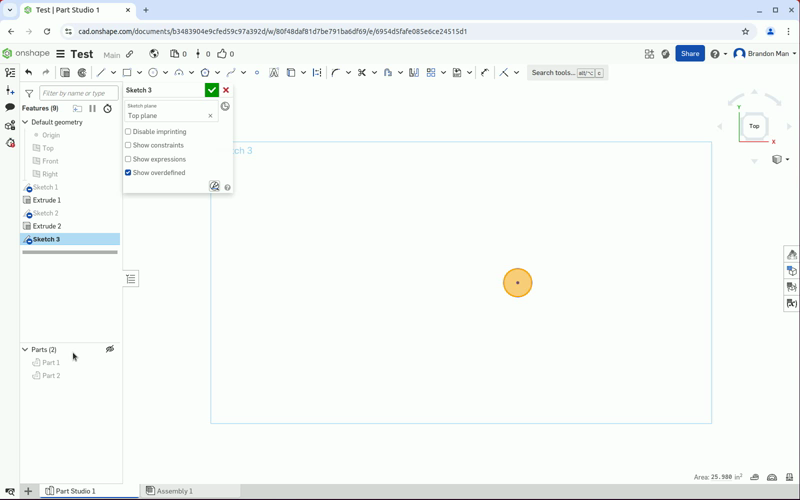
key(shift+e)
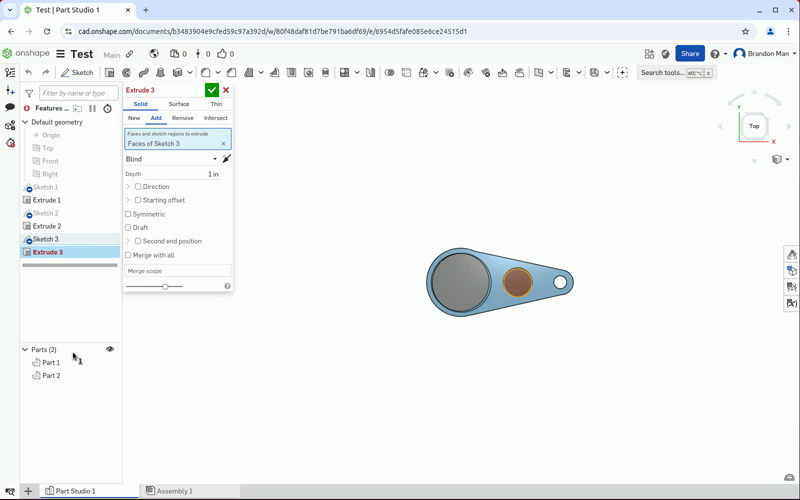
mouse_move(143, 106)
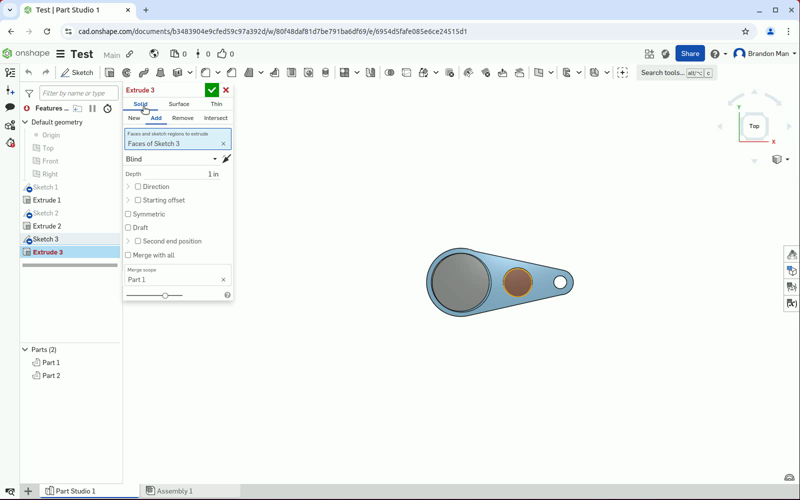
click(143, 106)
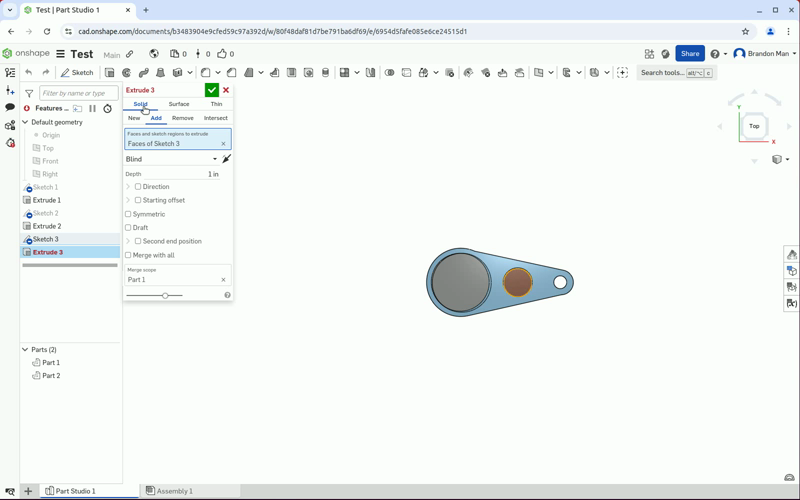
mouse_move(137, 120)
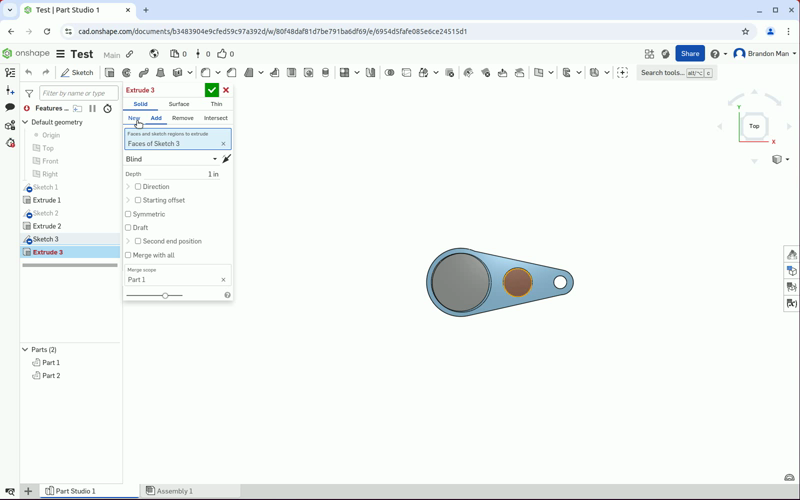
click(137, 120)
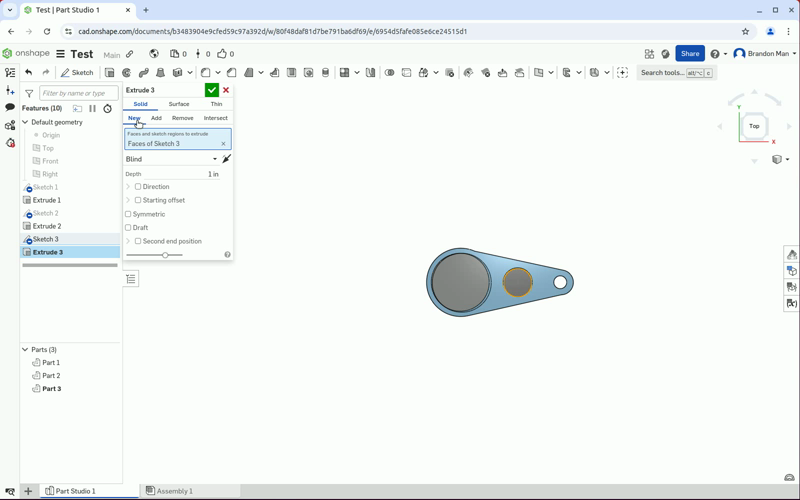
key(tab, 4)
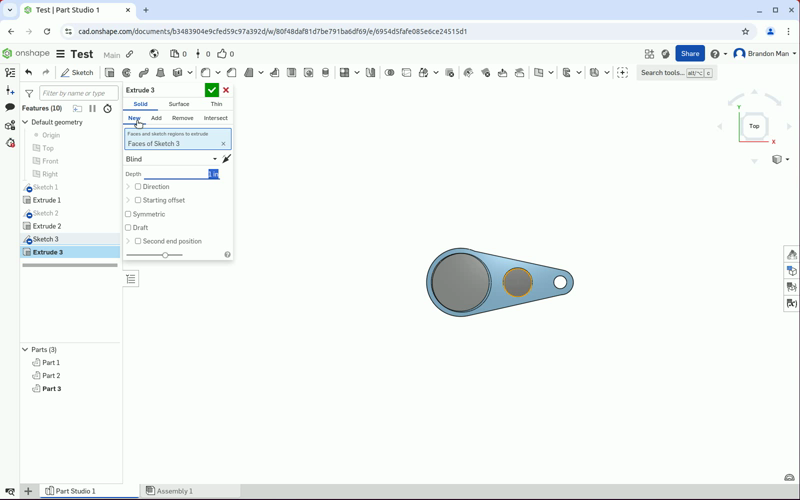
text(1.685)
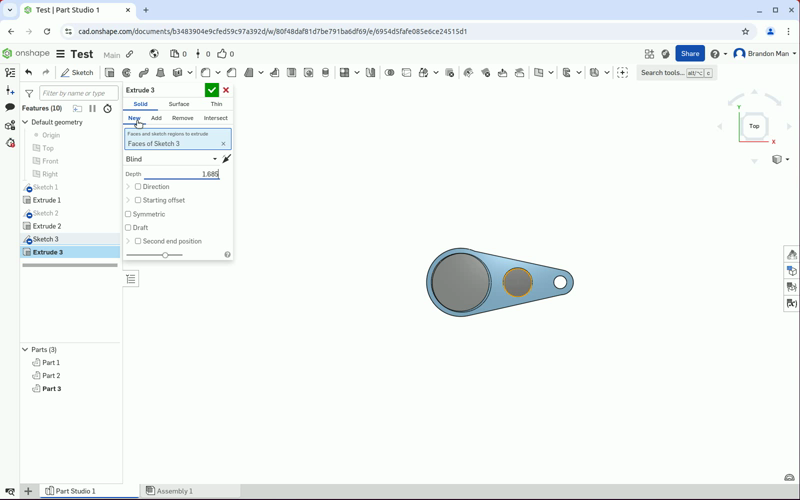
key(enter)
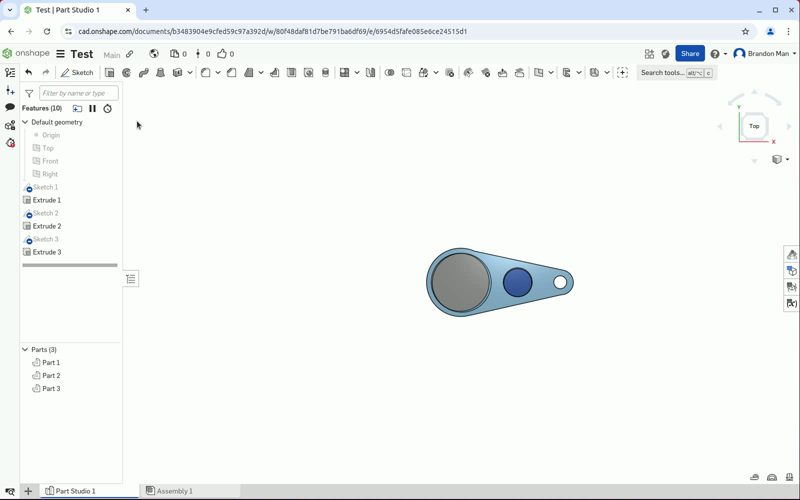
key(shift+h)
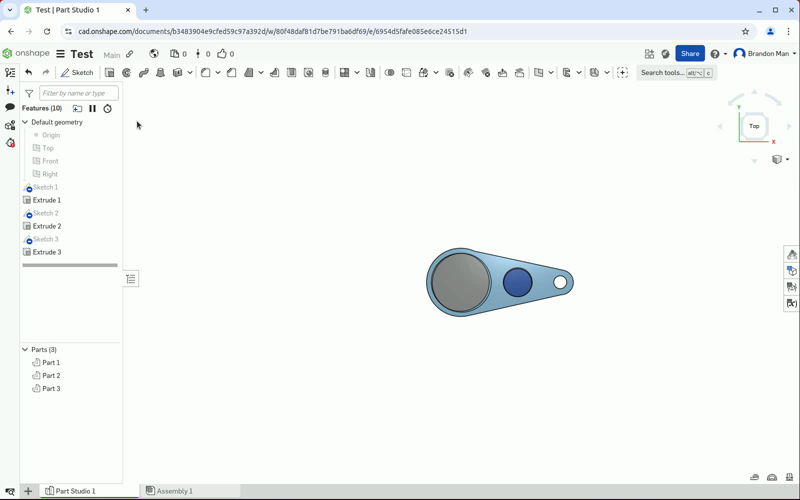
key(shift+h)
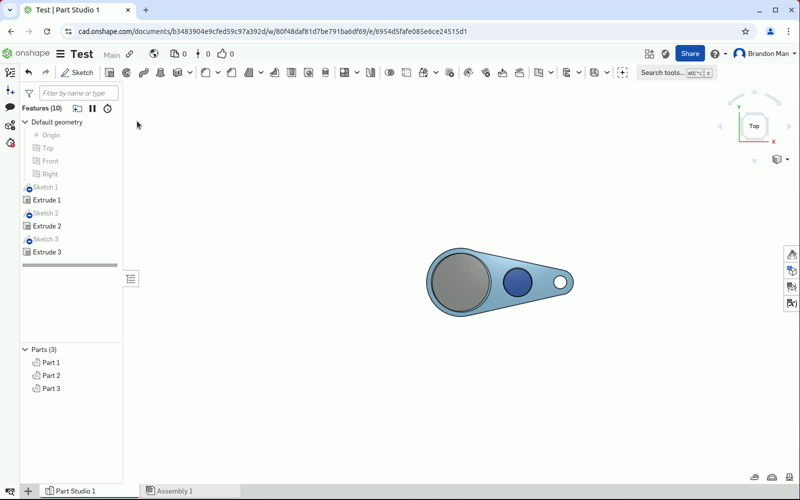
mouse_move(73, 189)
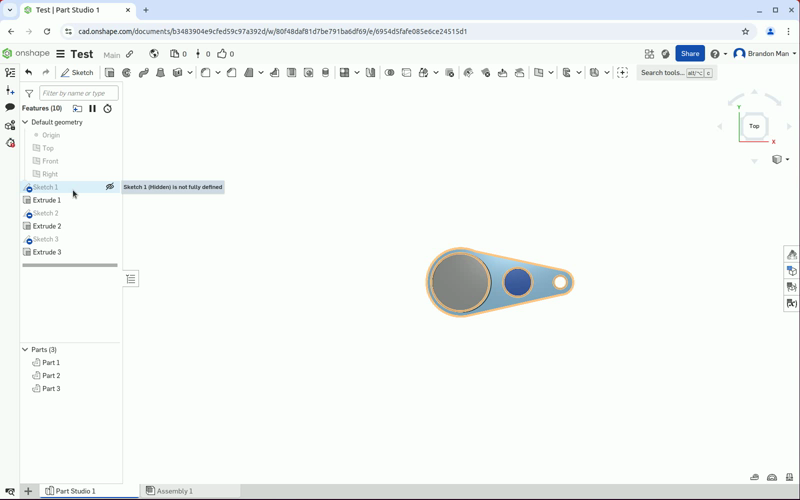
click(73, 189)
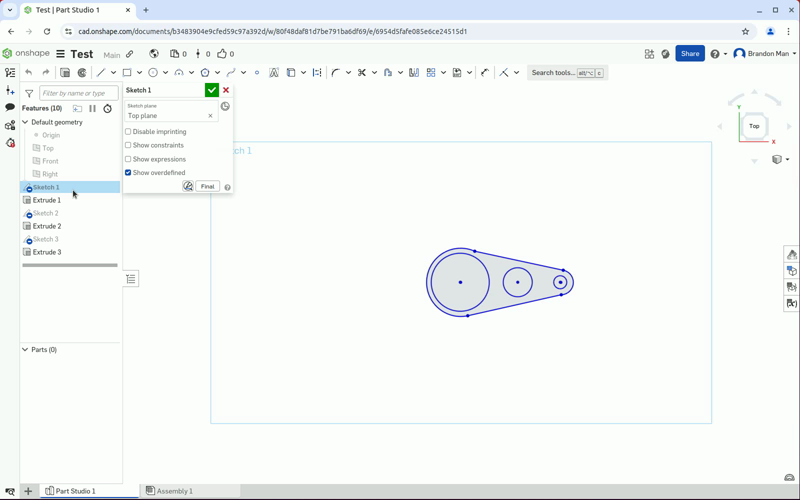
mouse_move(229, 92)
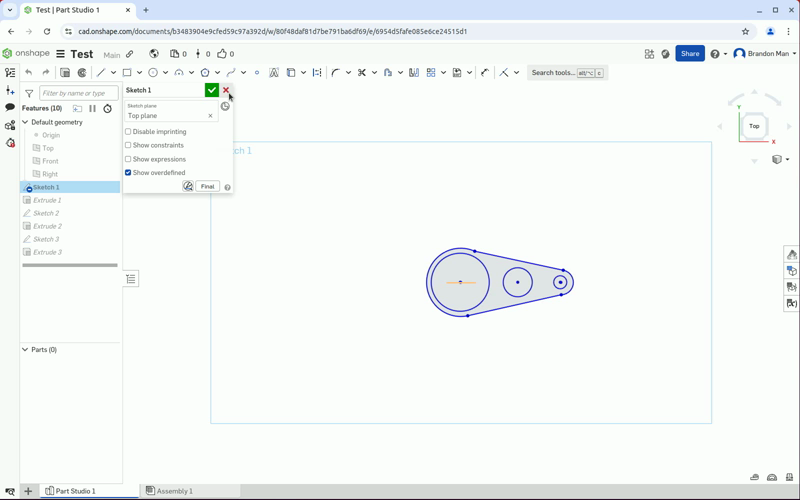
click(229, 92)
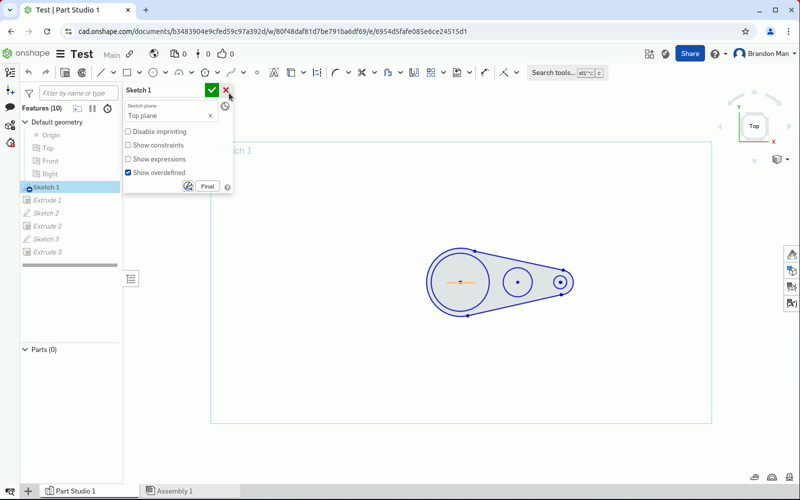
key(shift+s)
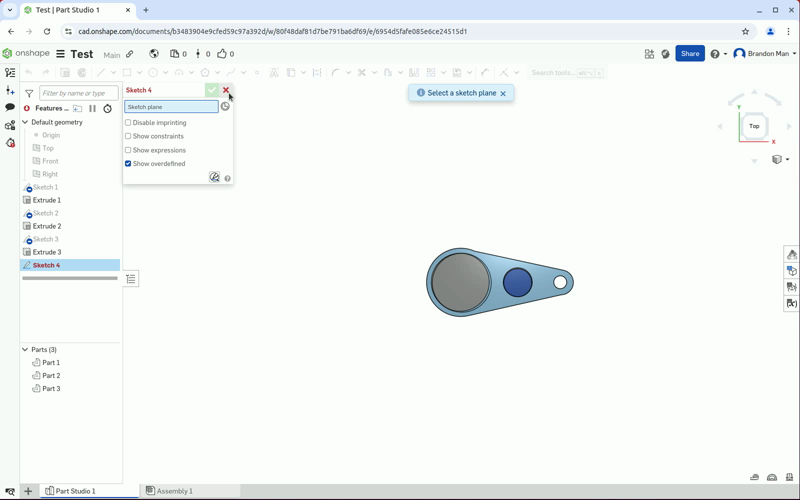
mouse_move(73, 150)
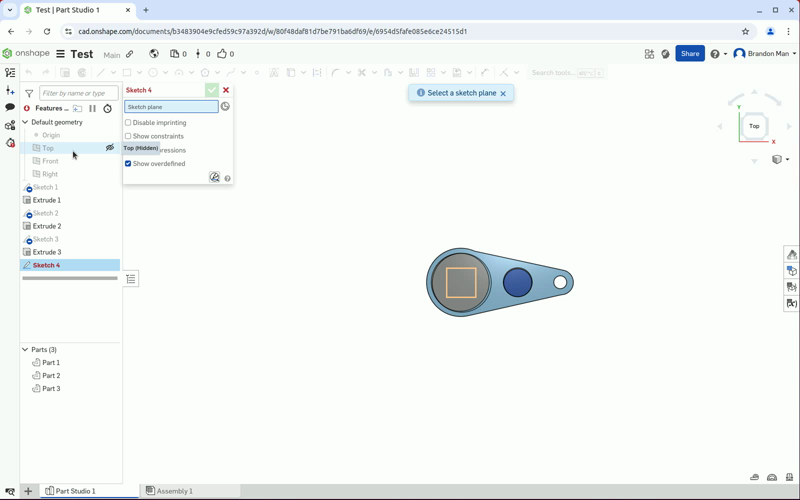
click(73, 150)
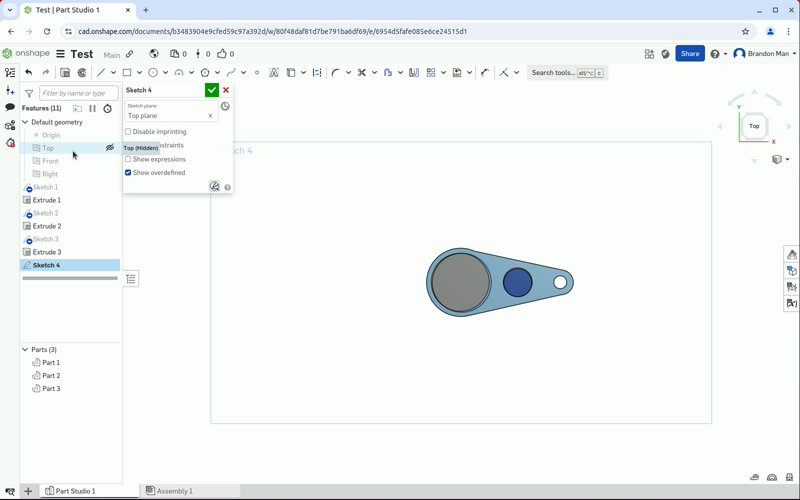
mouse_move(73, 352)
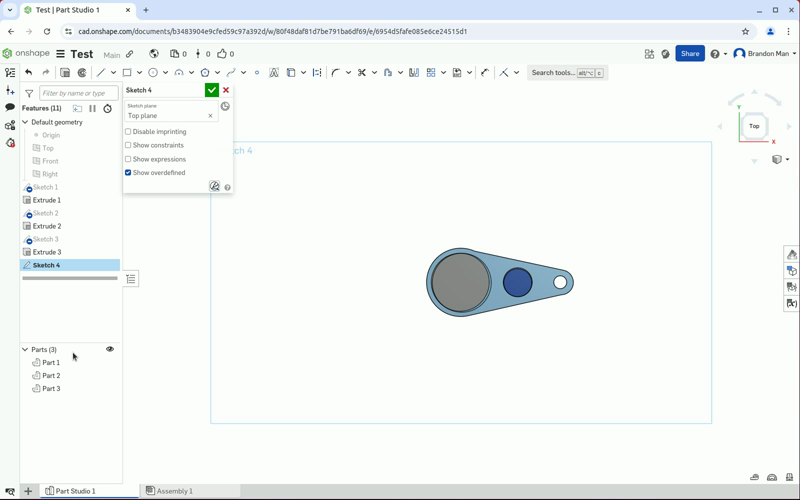
key(y)
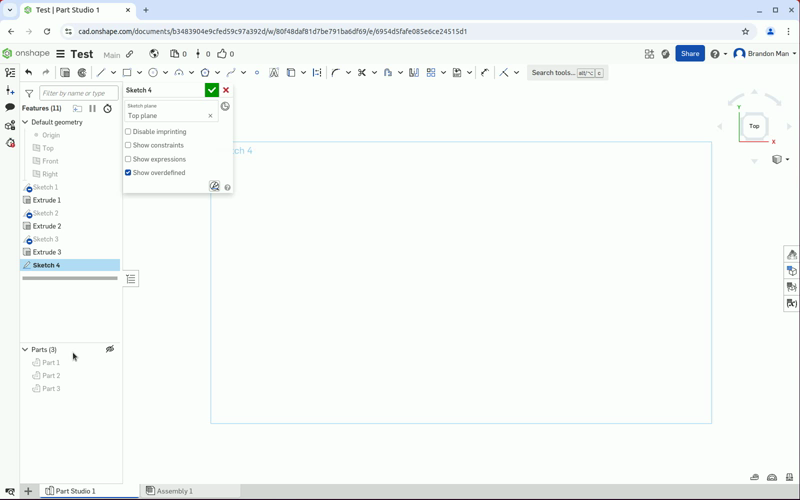
key(c)
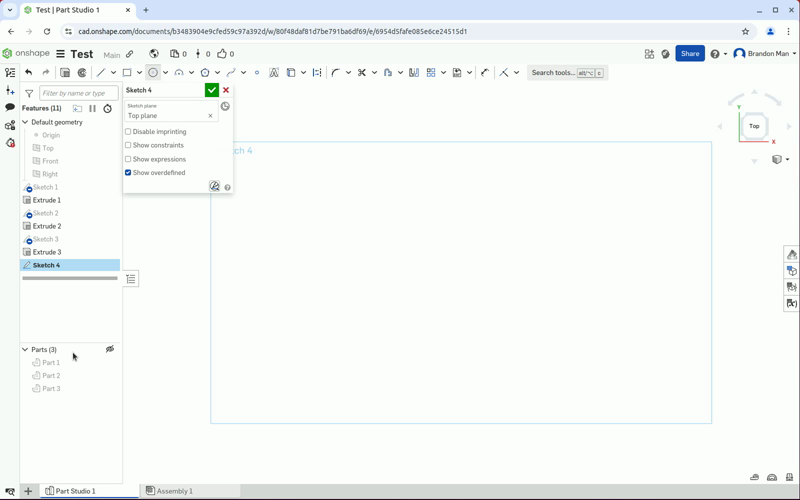
key_down(shift)
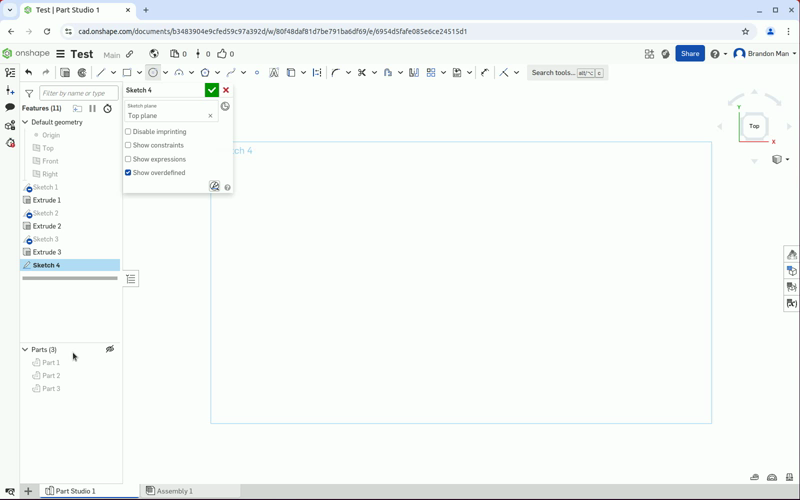
mouse_move(561, 282)
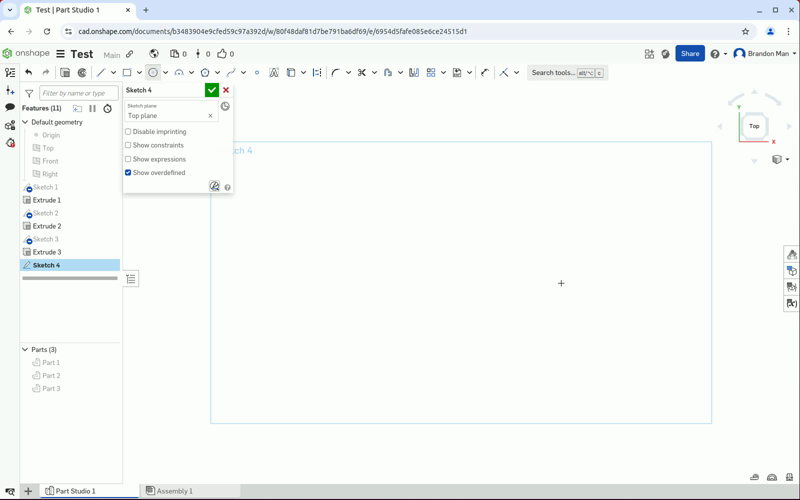
click(561, 282)
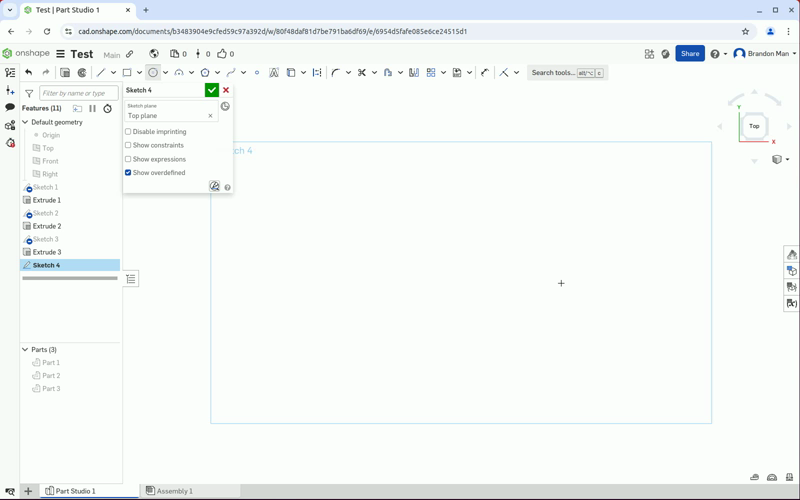
key_up(shift)
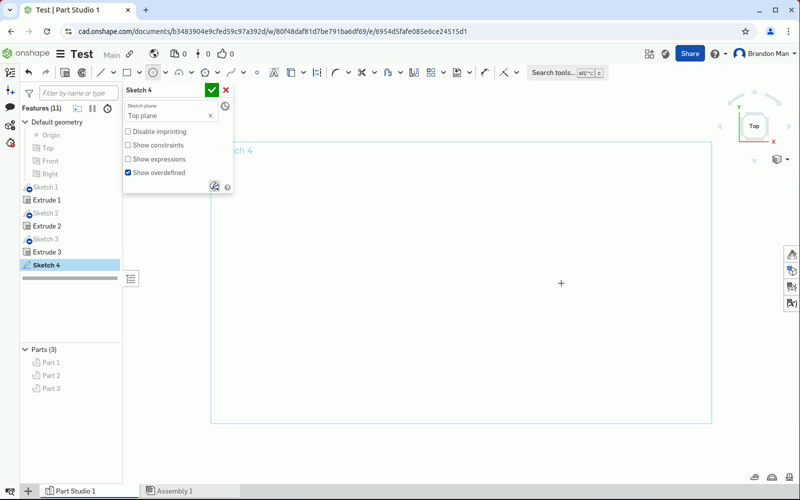
mouse_move(568, 282)
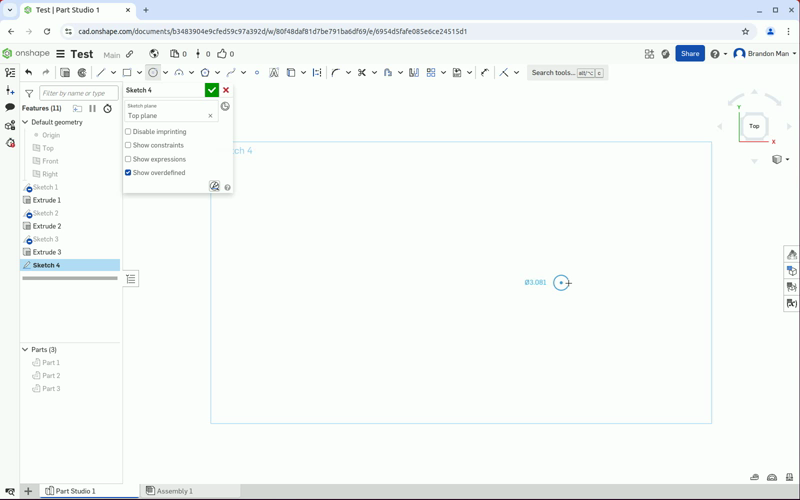
click(568, 282)
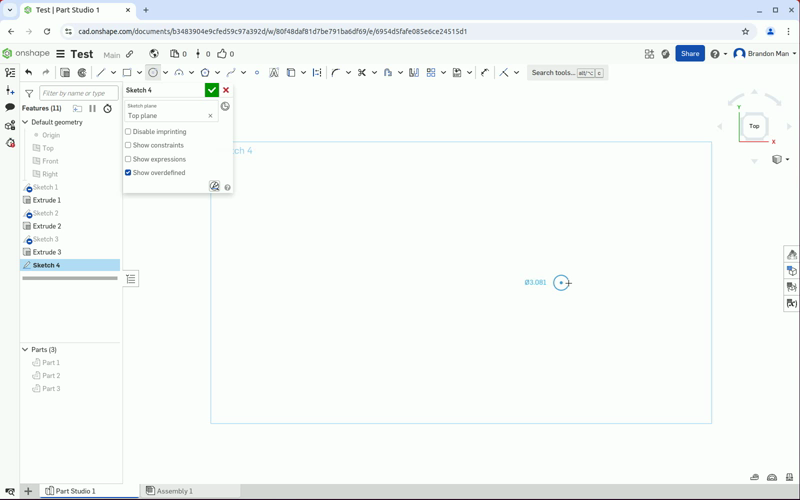
key(esc)
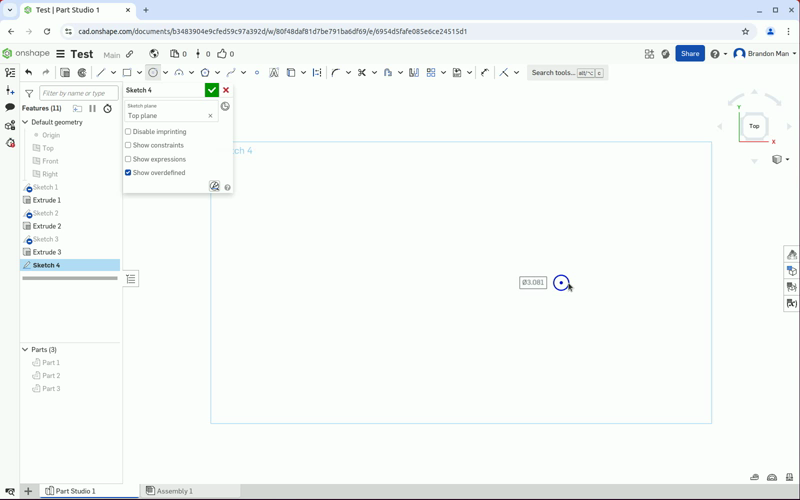
mouse_move(562, 276)
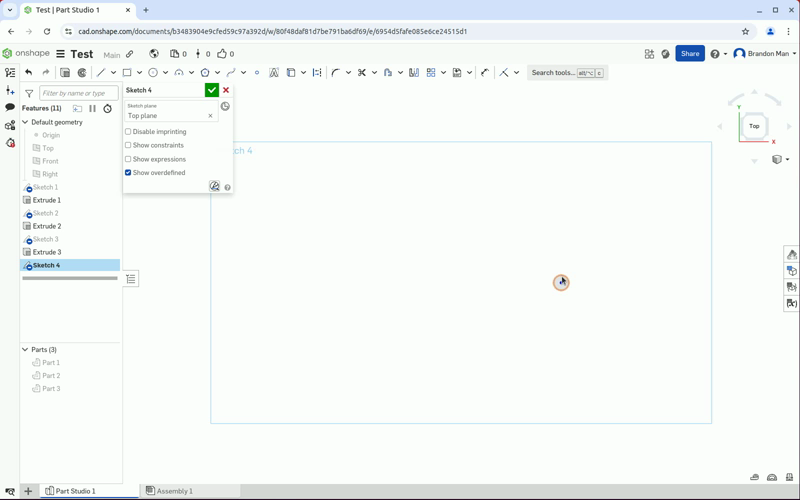
scroll(6)
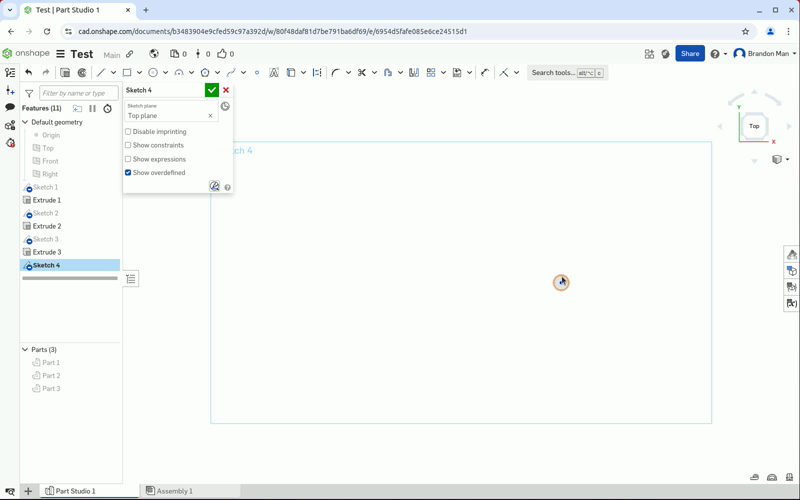
scroll(6)
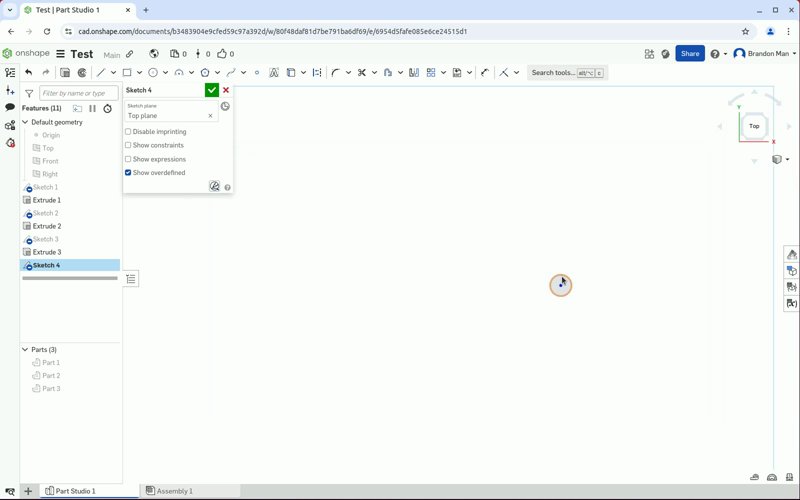
scroll(6)
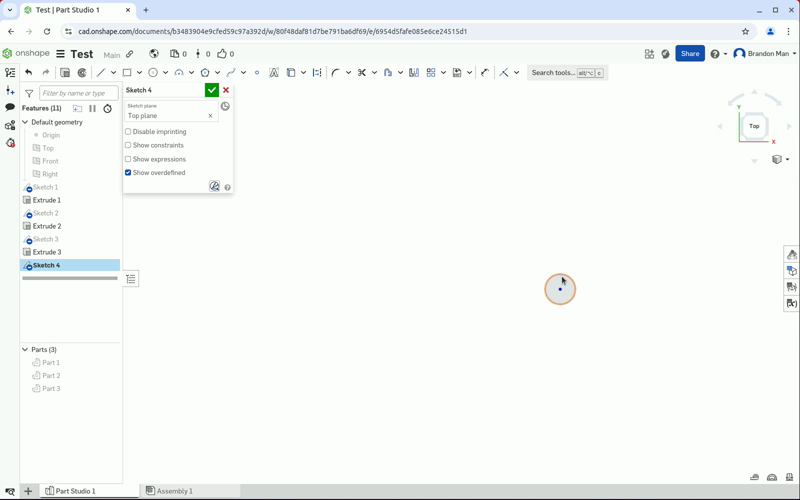
scroll(6)
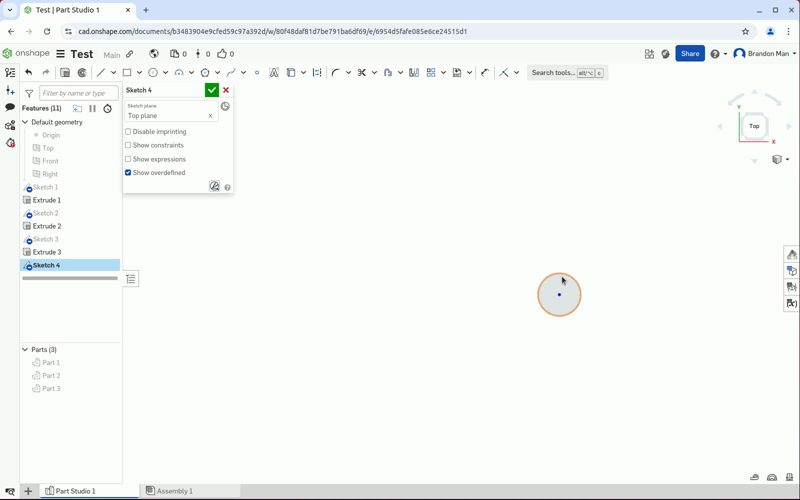
scroll(6)
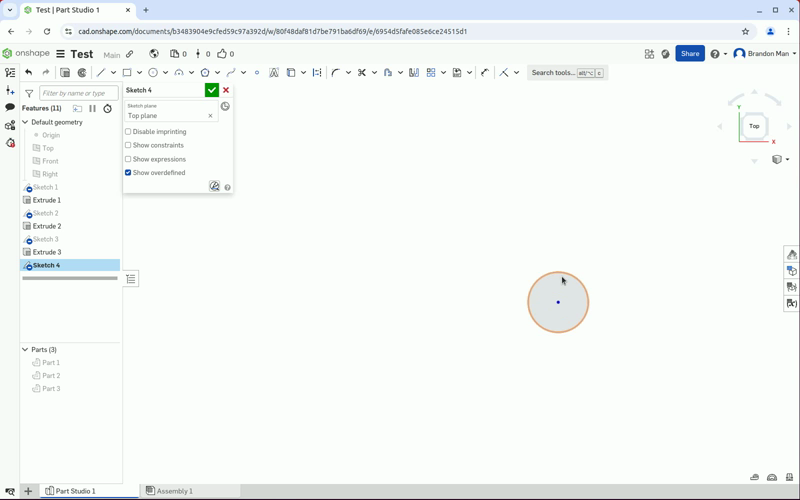
scroll(6)
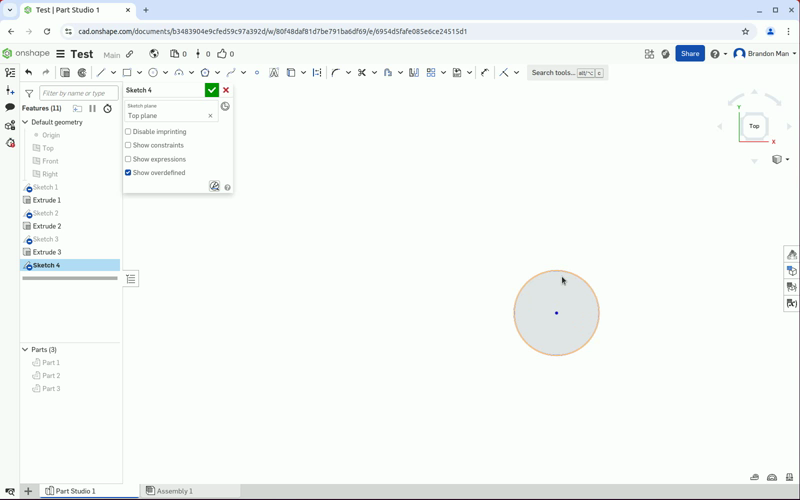
scroll(6)
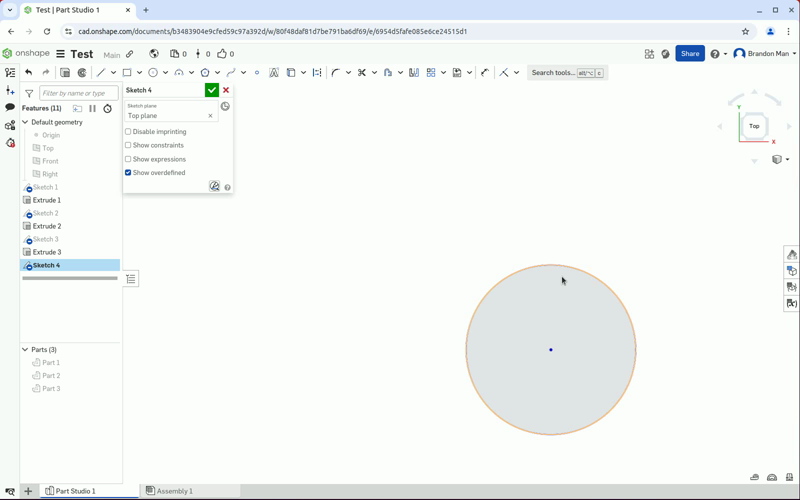
click(562, 276)
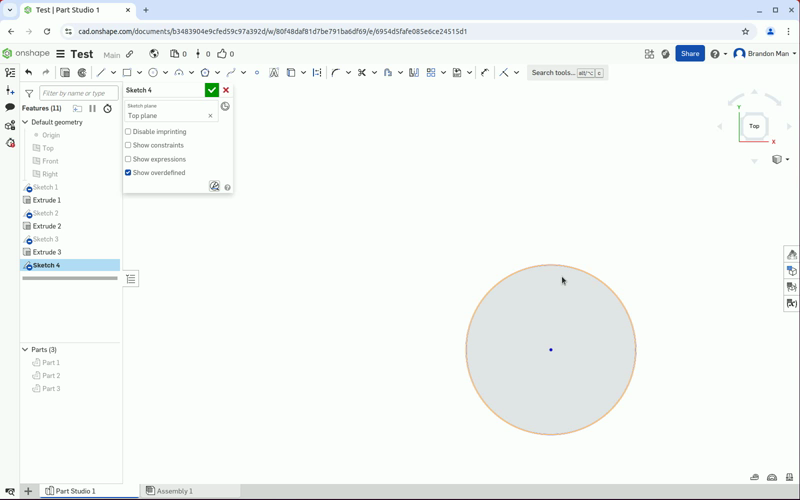
scroll(-6)
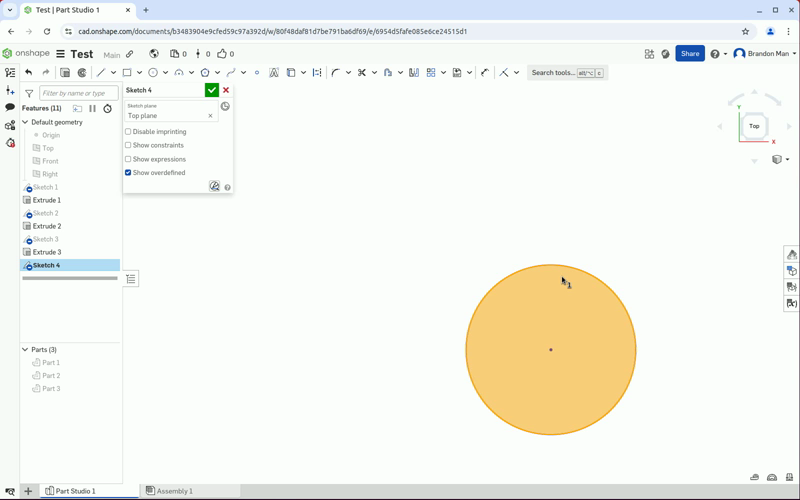
scroll(-6)
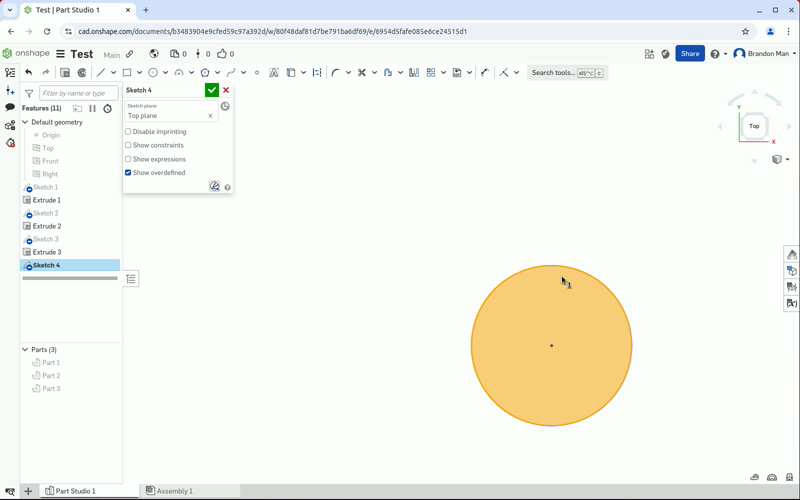
scroll(-6)
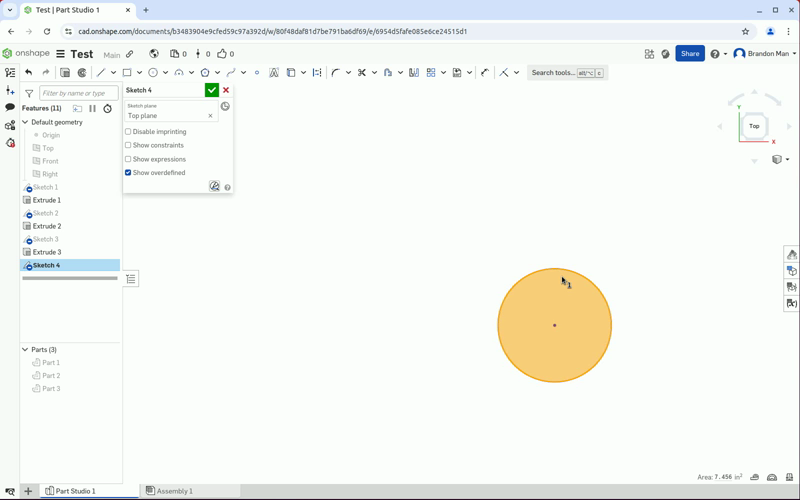
scroll(-6)
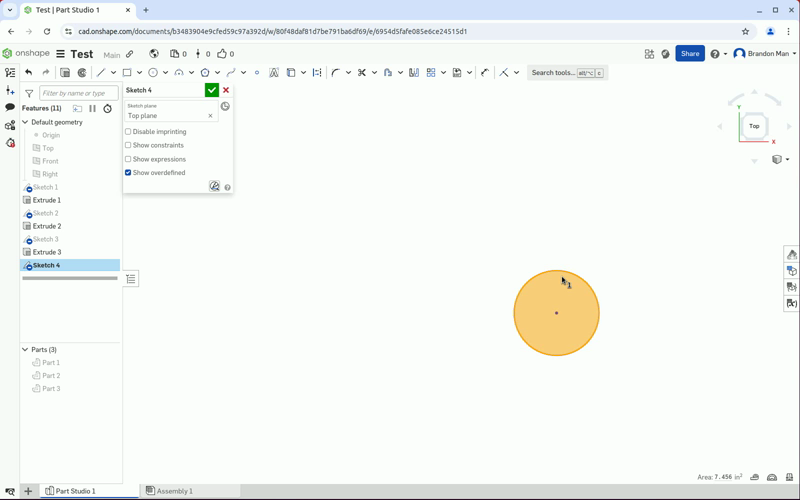
scroll(-6)
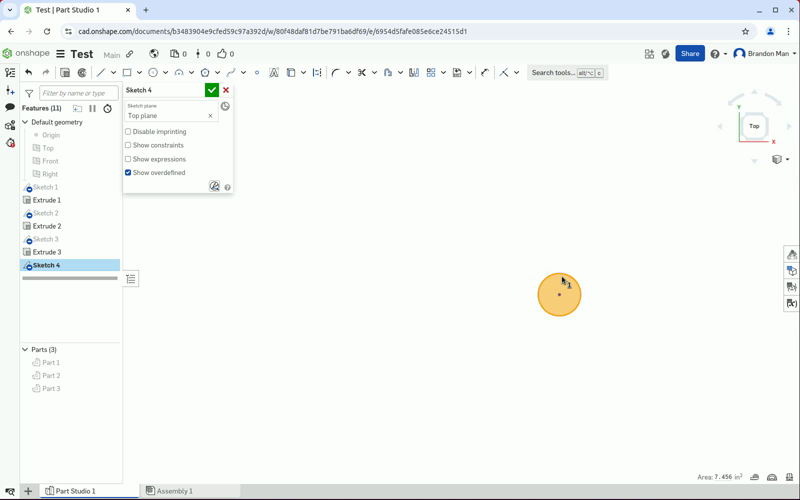
scroll(-6)
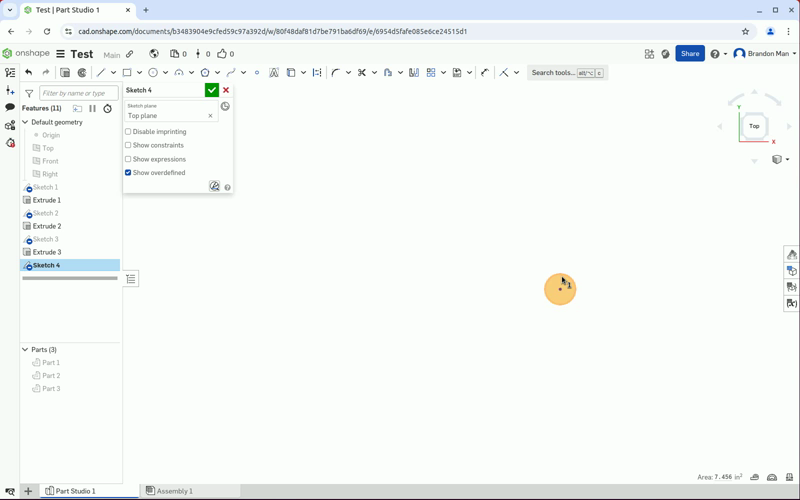
scroll(-6)
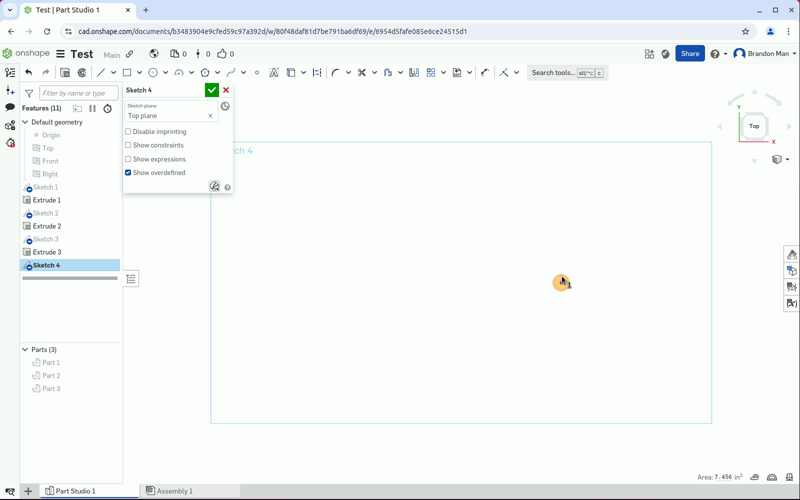
mouse_move(73, 352)
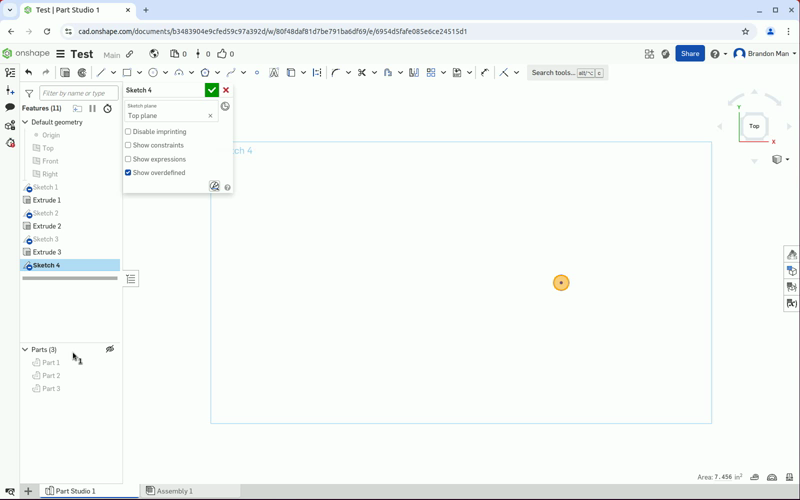
key(shift+y)
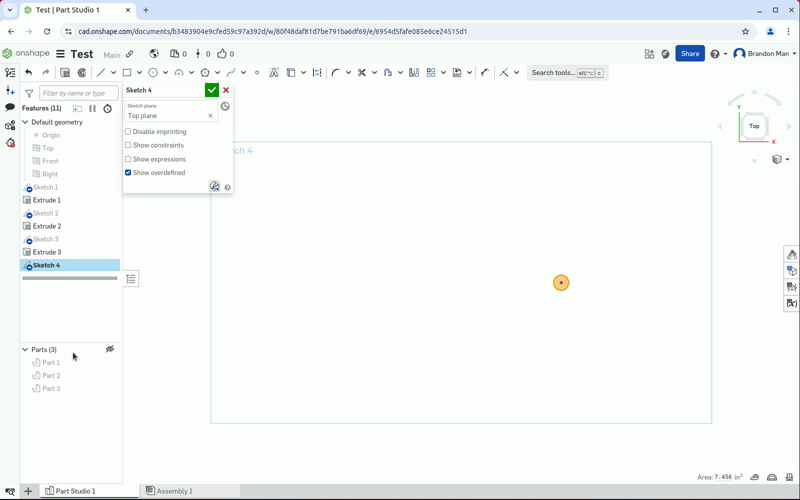
key(shift+e)
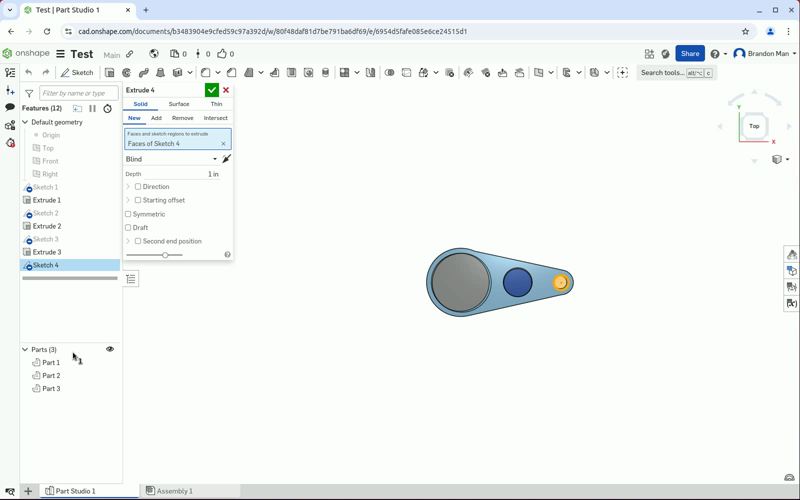
mouse_move(143, 106)
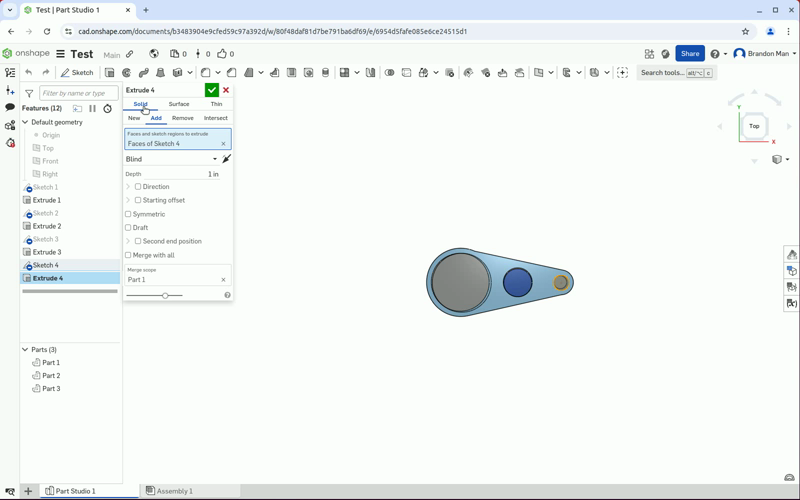
click(143, 106)
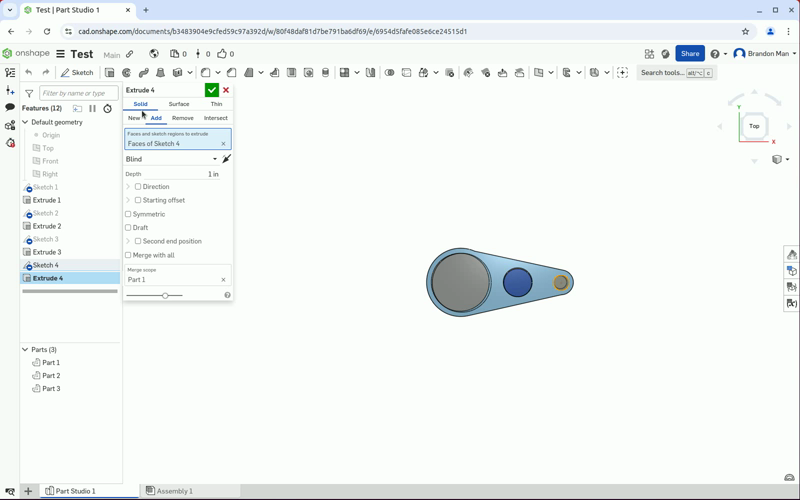
mouse_move(137, 120)
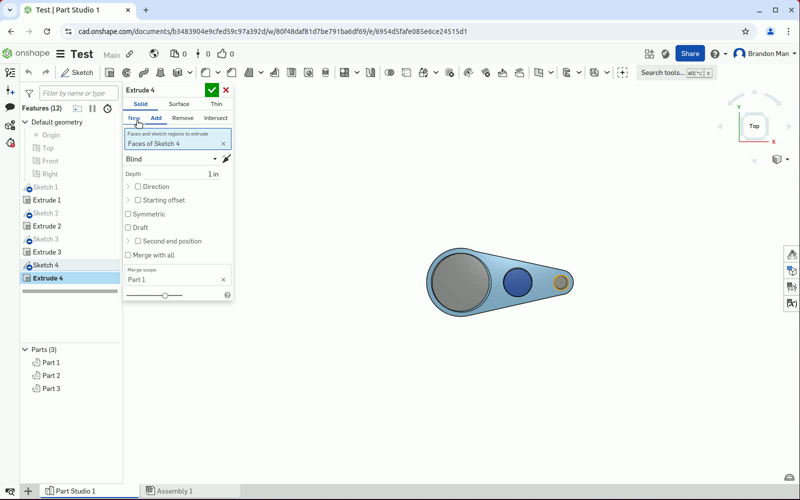
click(137, 120)
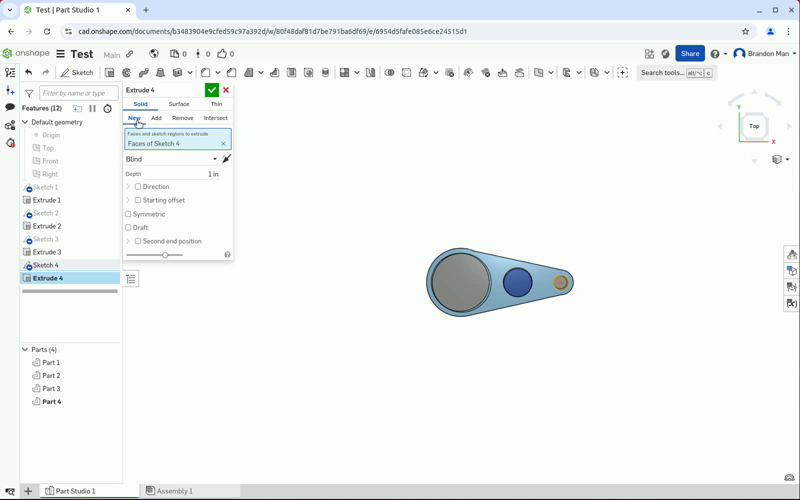
key(tab, 4)
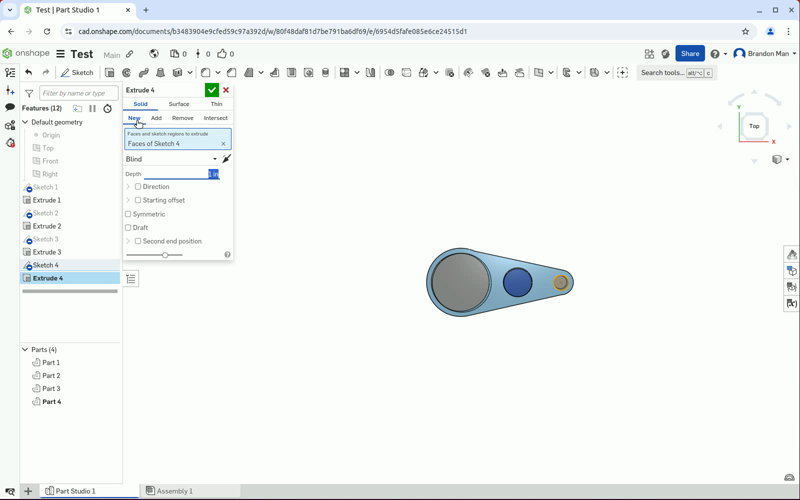
text(1.685)
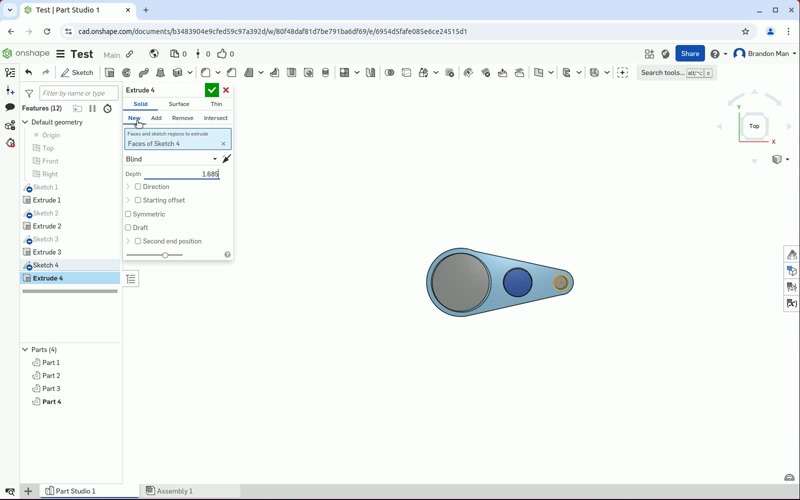
key(enter)
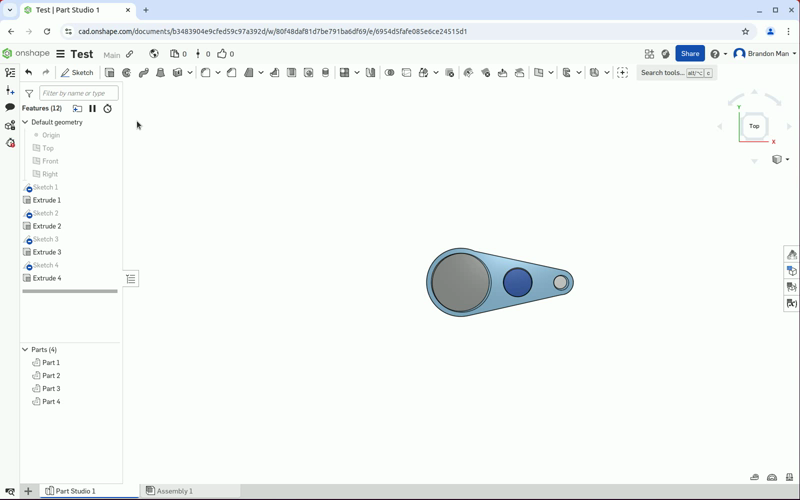
key(shift+h)
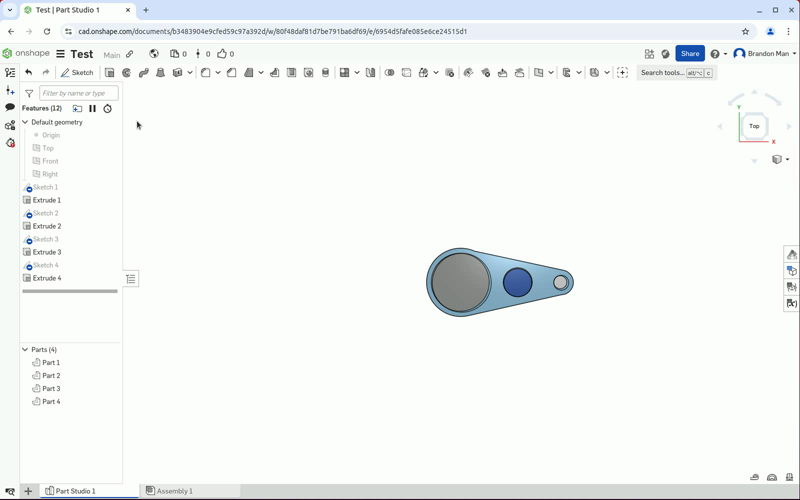
key(shift+h)
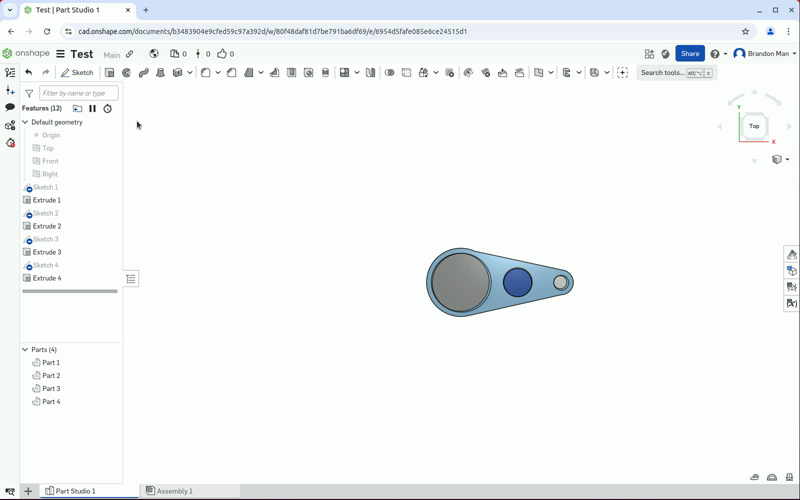
mouse_move(73, 189)
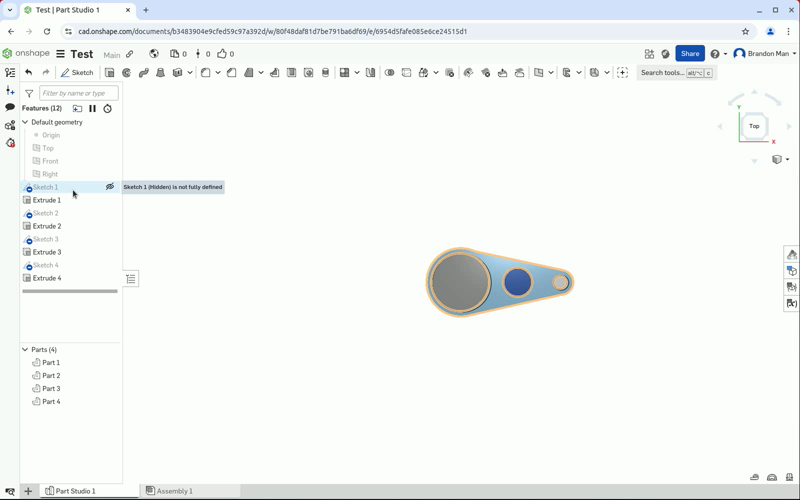
click(73, 189)
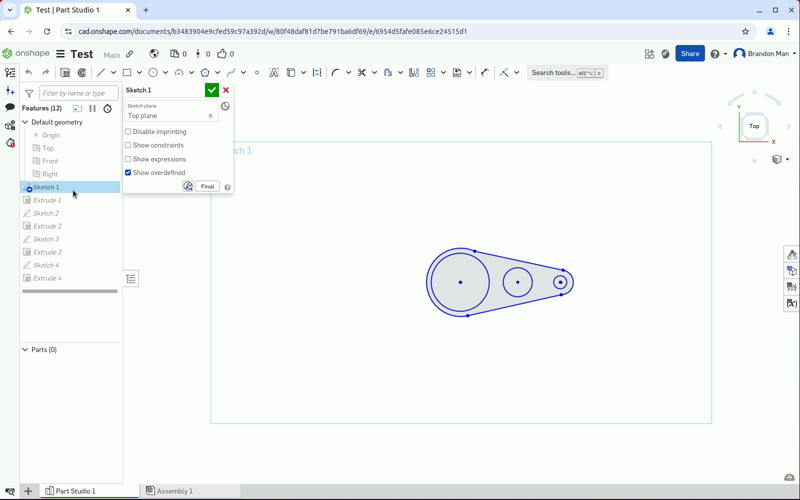
mouse_move(229, 92)
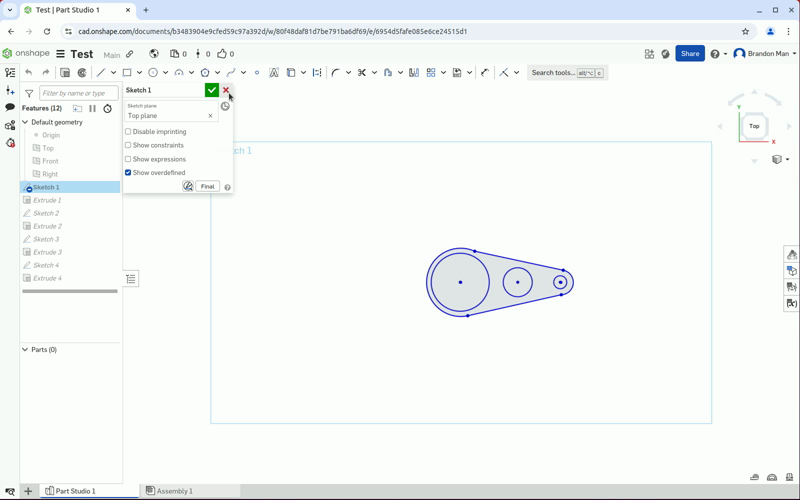
click(229, 92)
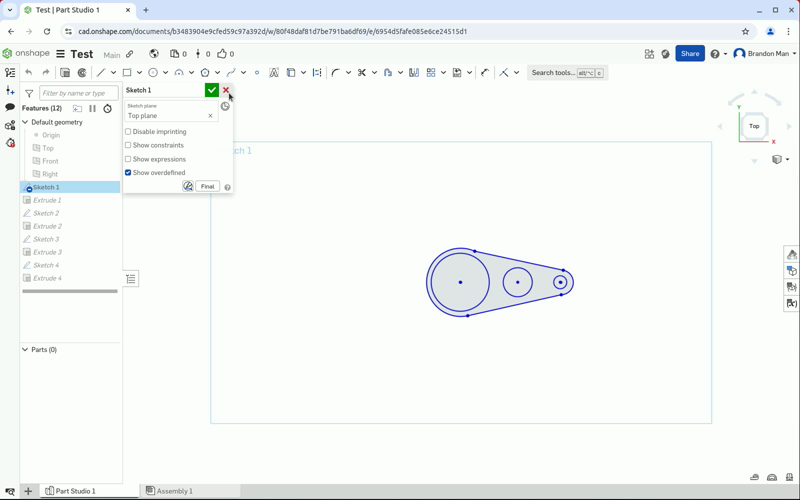
key(shift+s)
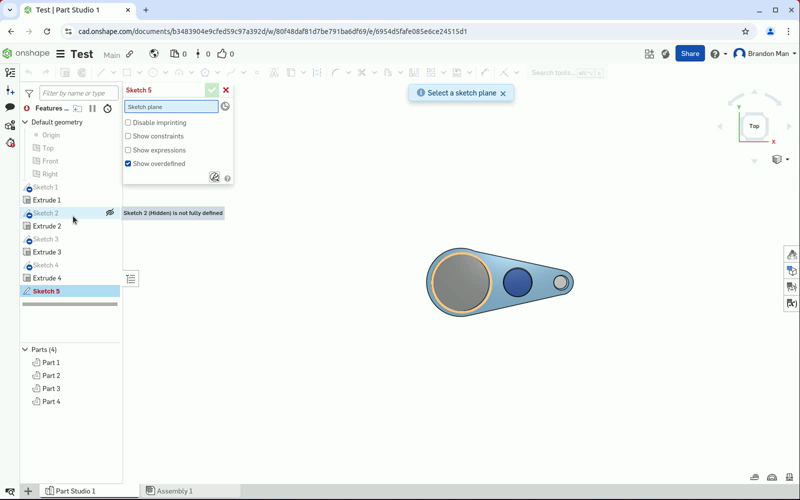
scroll(3)
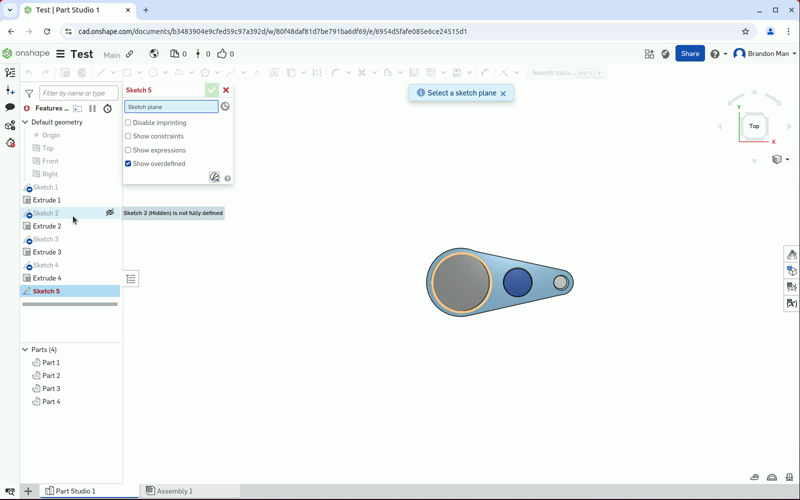
mouse_move(73, 150)
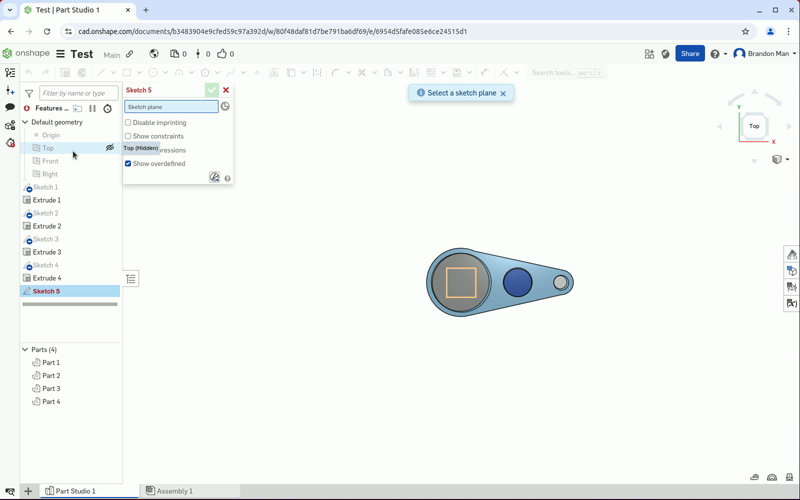
click(73, 150)
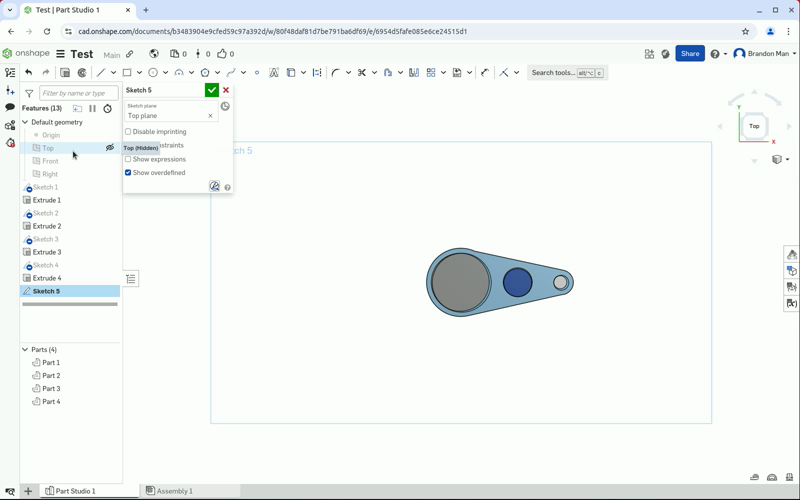
mouse_move(73, 352)
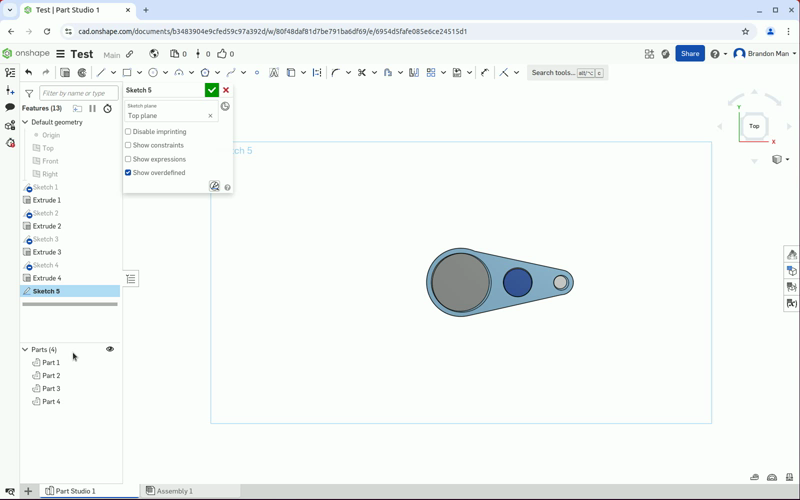
key(y)
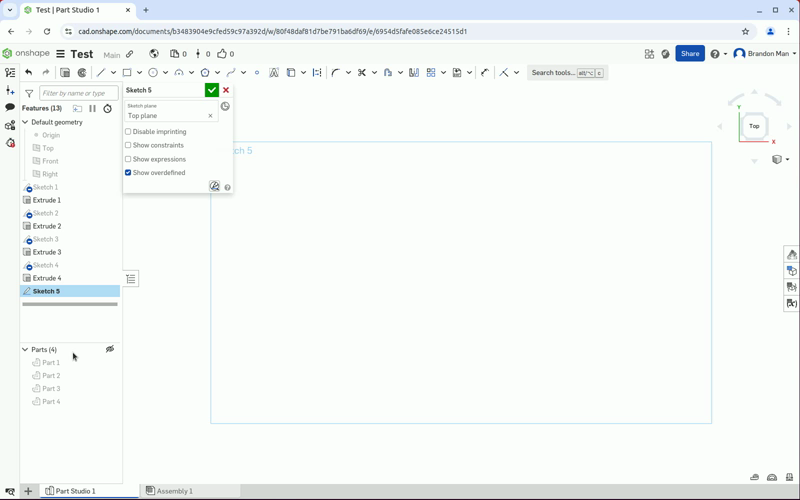
key(c)
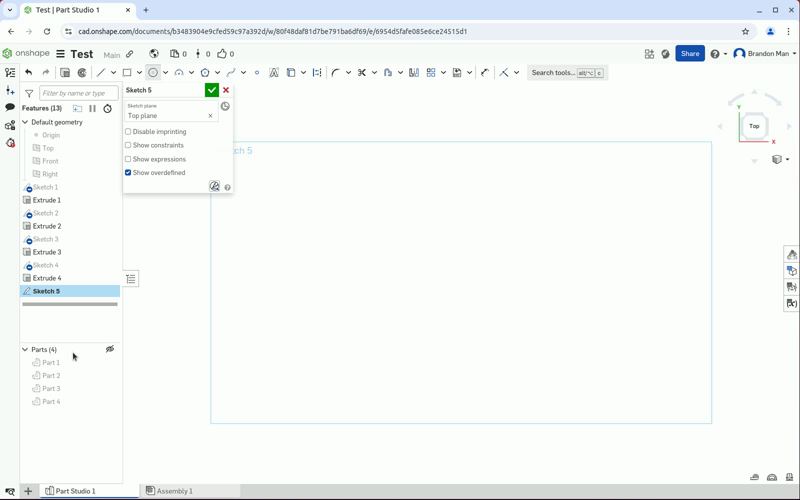
key_down(shift)
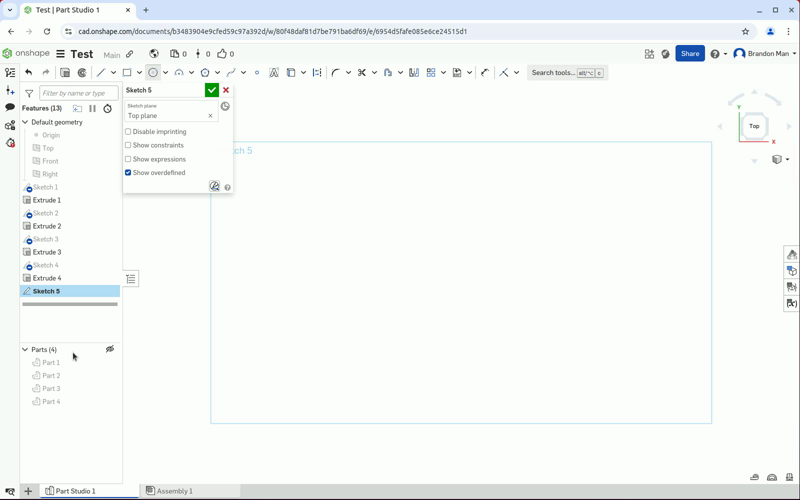
mouse_move(461, 282)
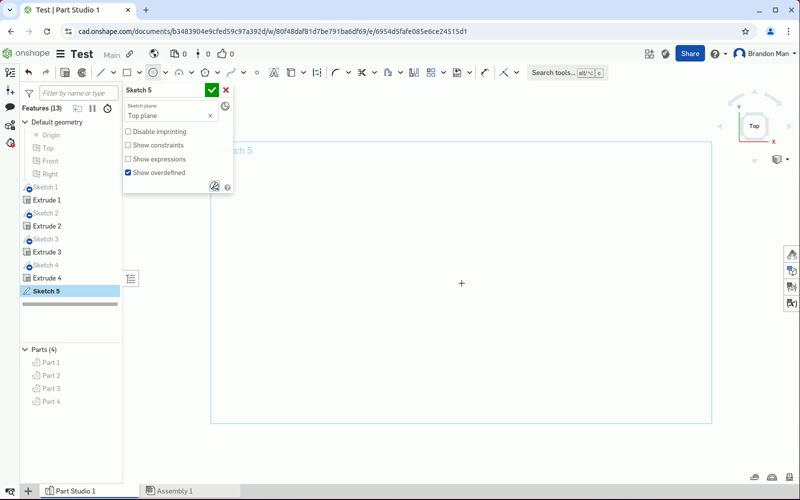
click(461, 282)
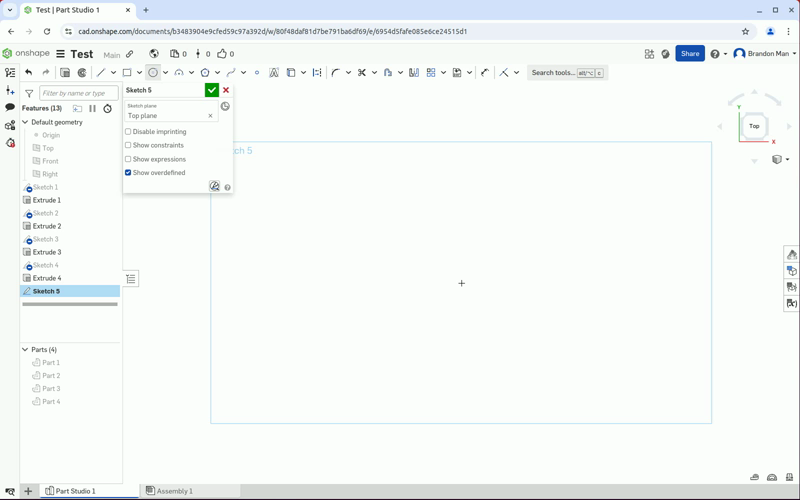
key_up(shift)
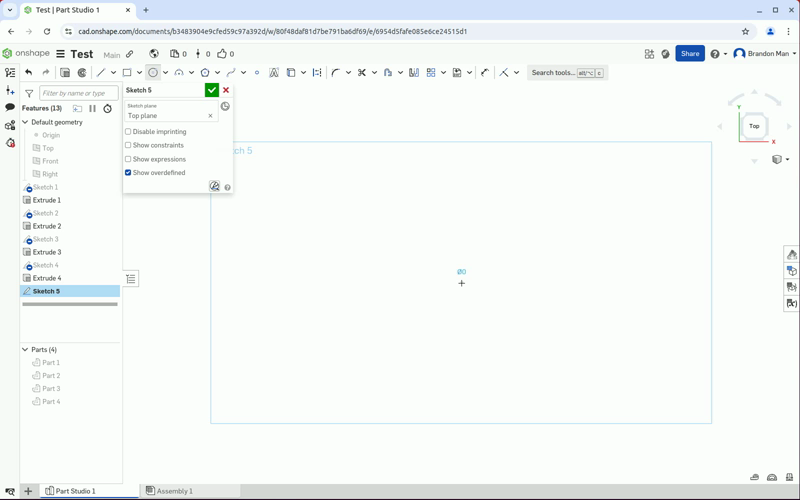
mouse_move(491, 282)
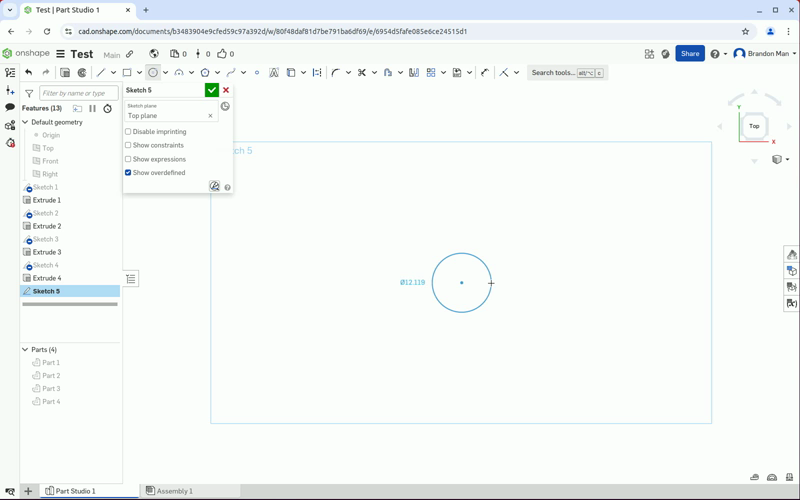
click(491, 282)
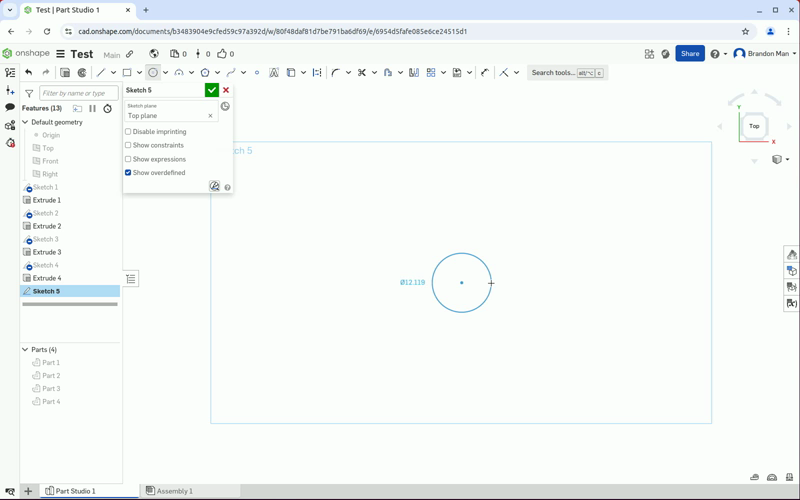
key(esc)
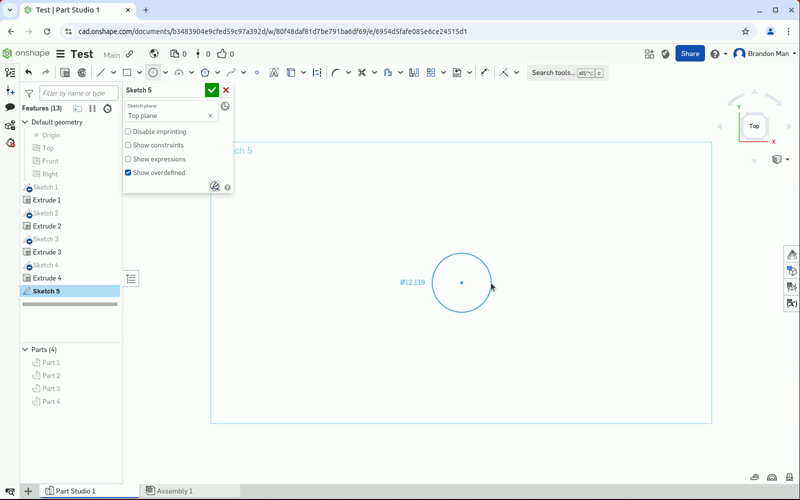
mouse_move(450, 306)
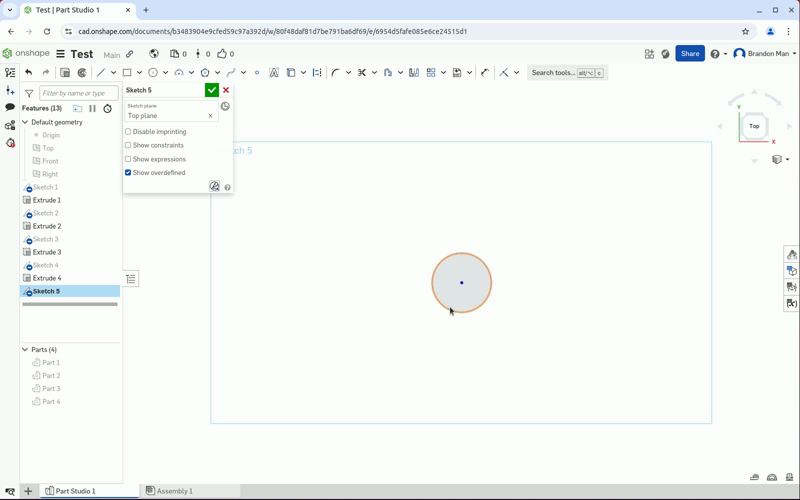
click(450, 306)
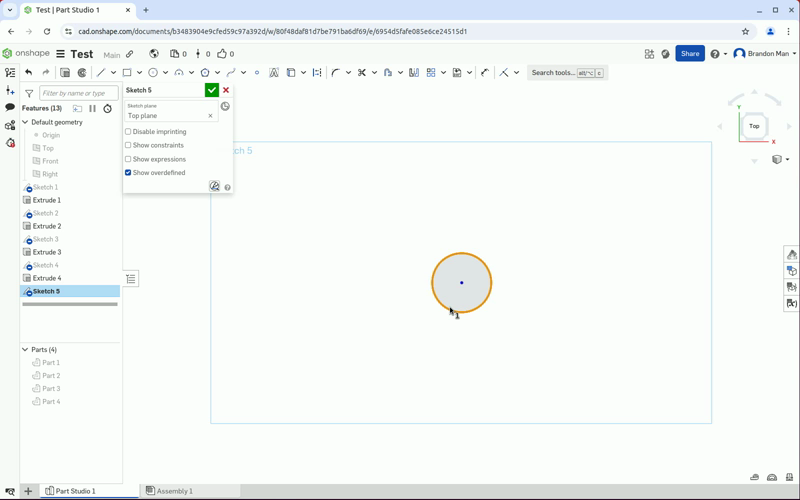
mouse_move(73, 352)
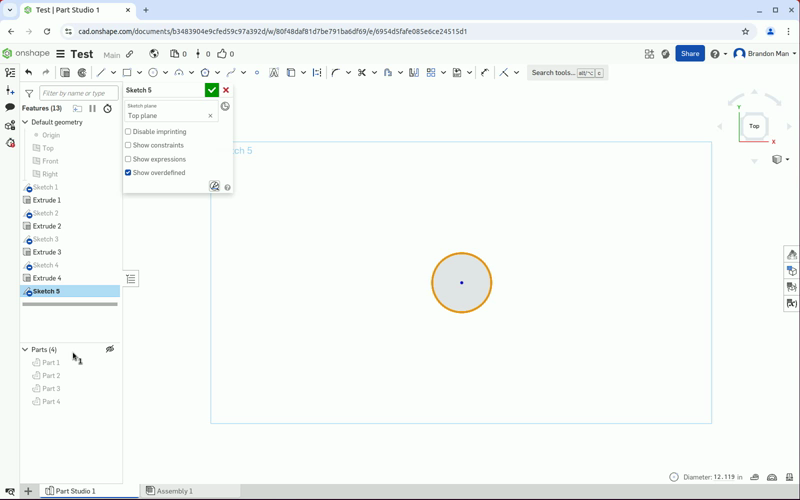
key(shift+y)
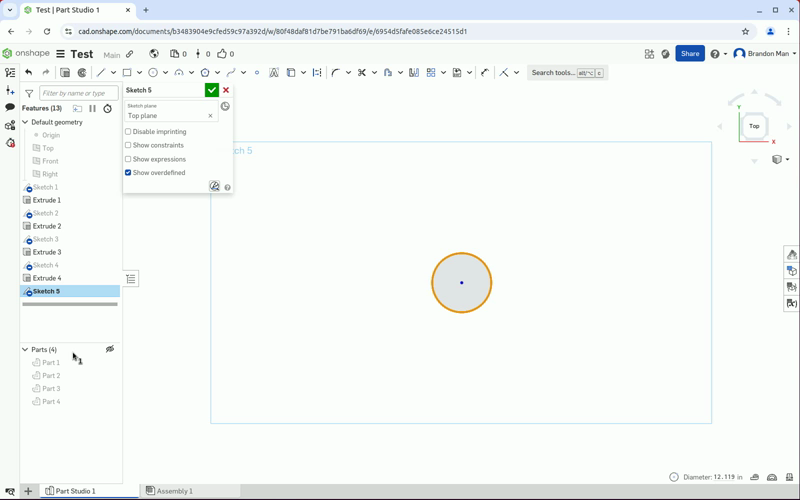
key(shift+e)
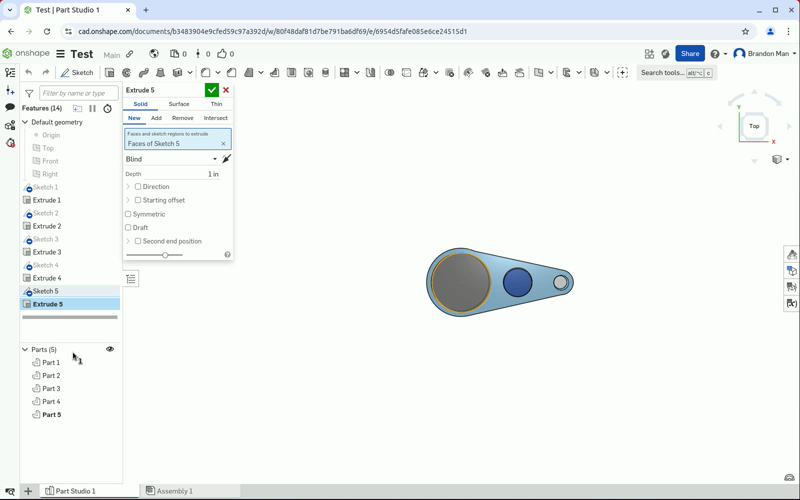
mouse_move(143, 106)
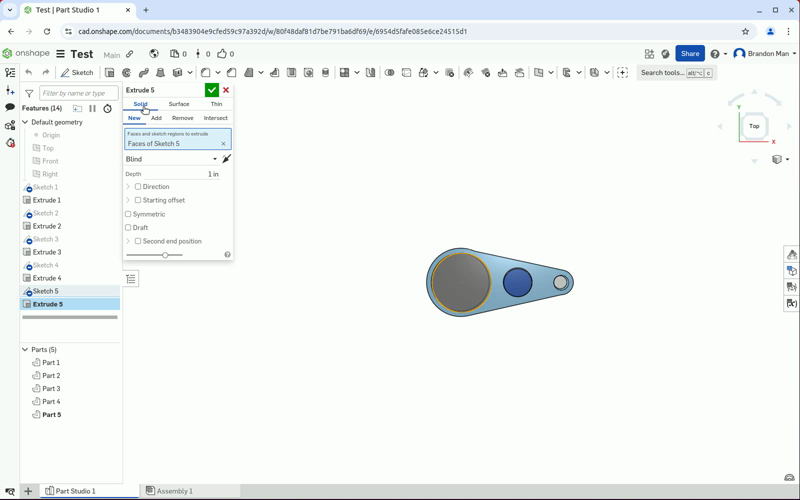
click(143, 106)
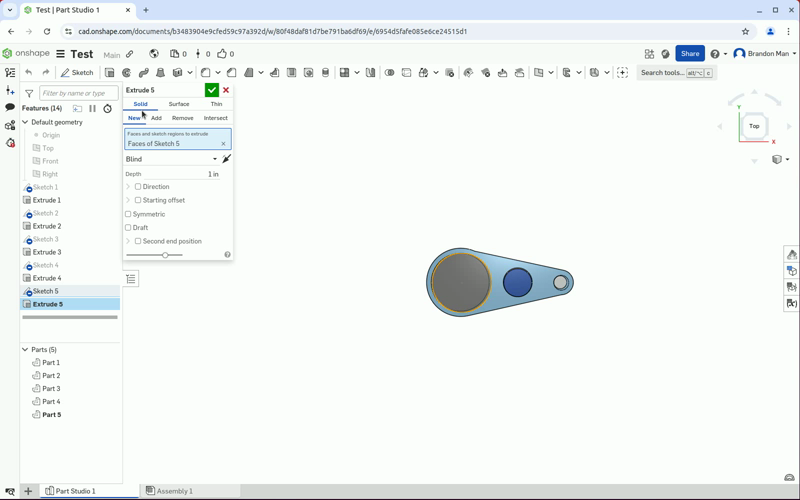
mouse_move(137, 120)
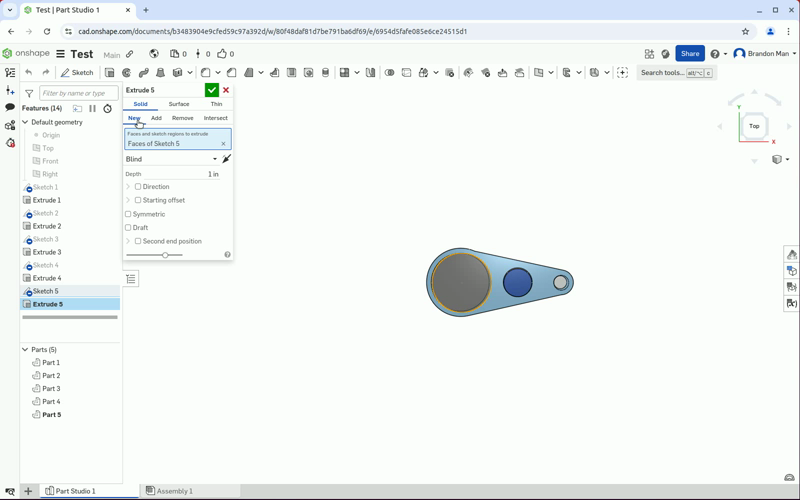
click(137, 120)
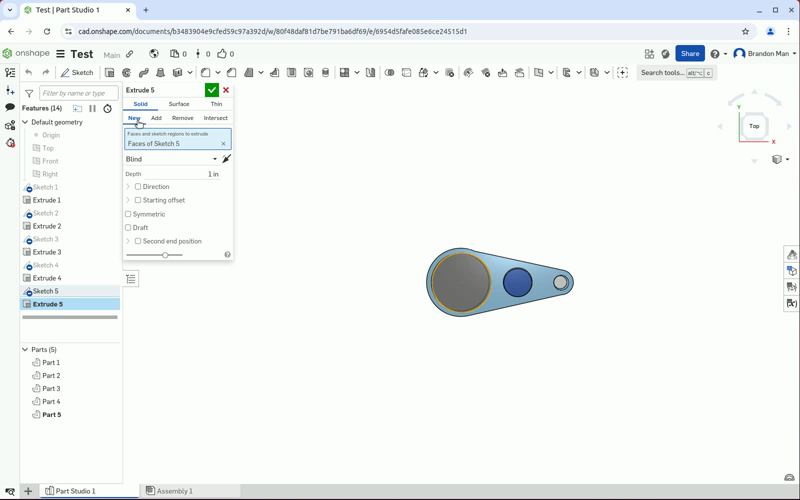
key(tab, 4)
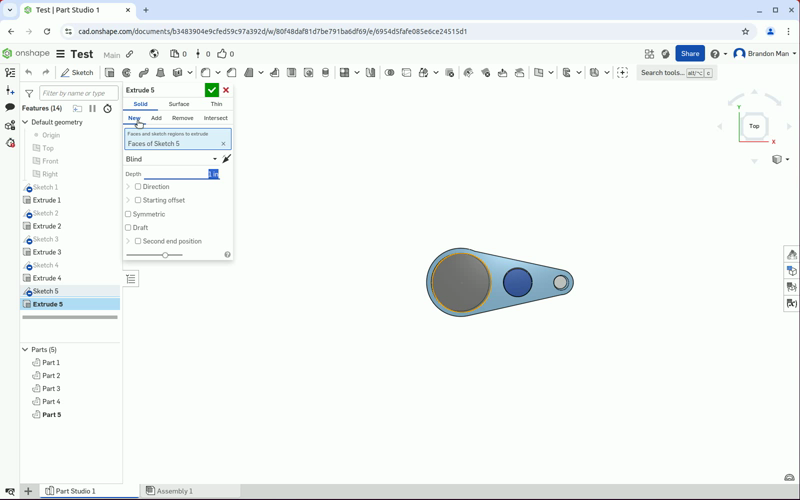
text(5.777)
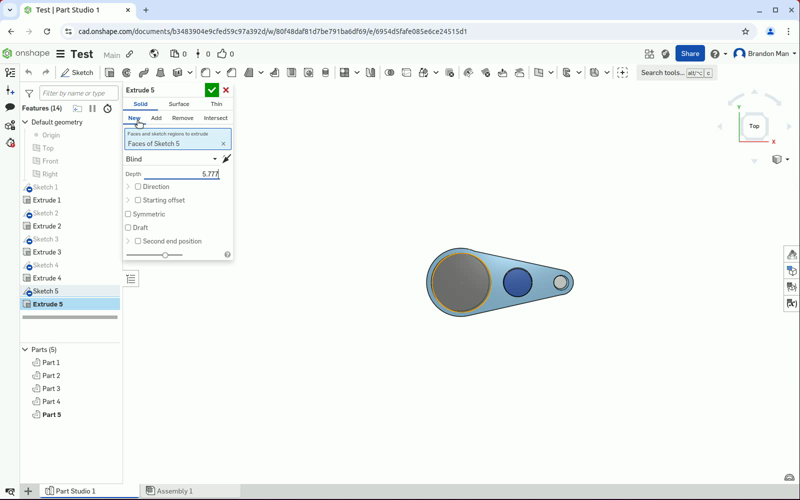
key(enter)
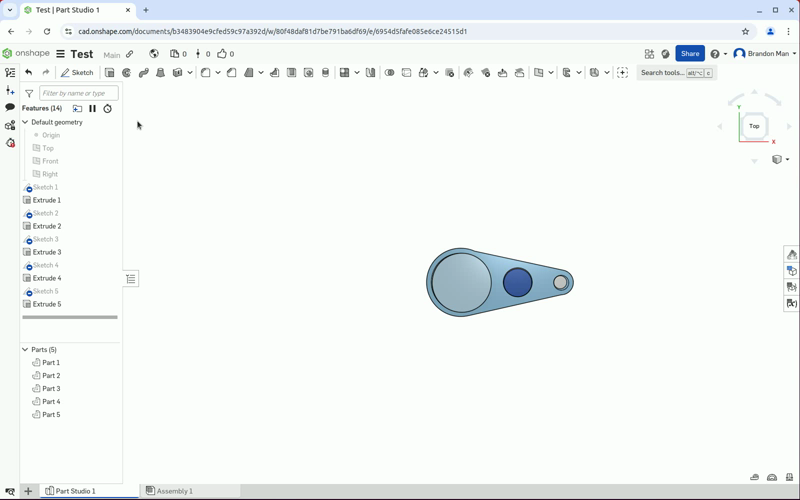
key(shift+h)
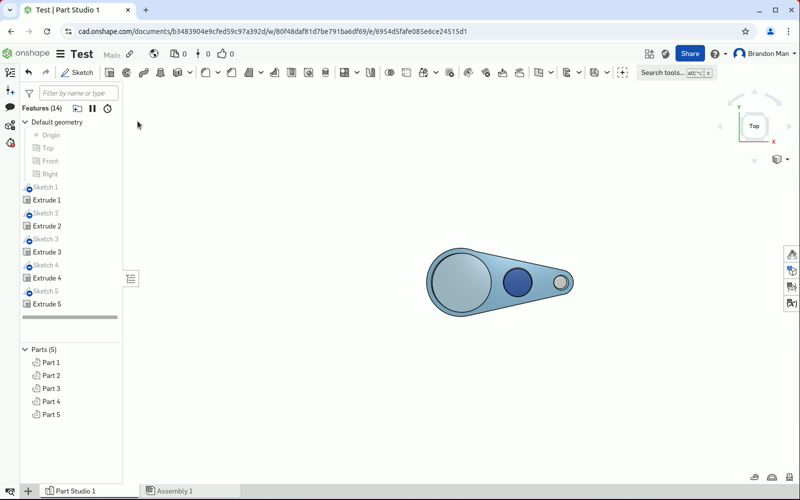
key(shift+h)
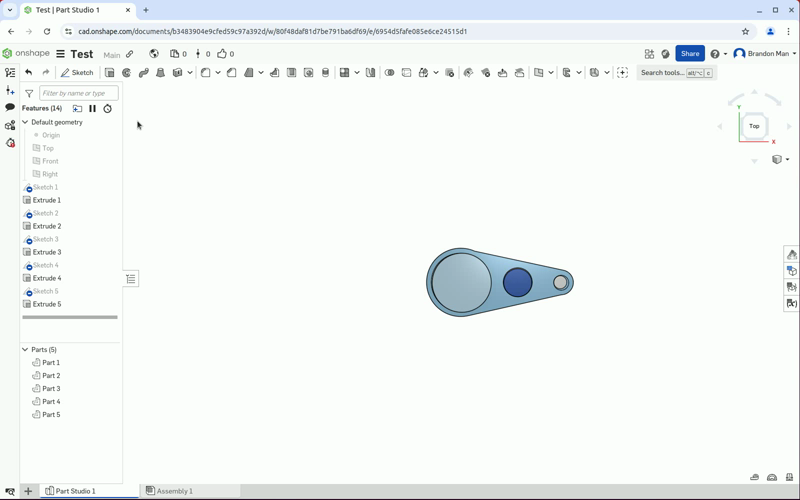
mouse_move(73, 189)
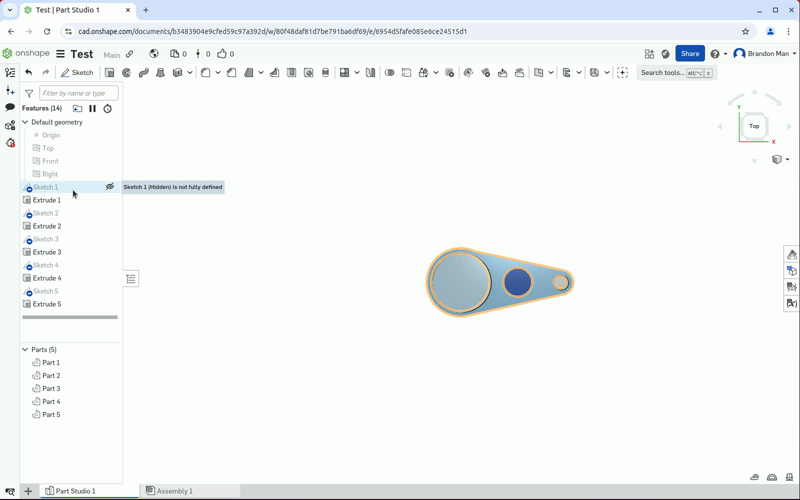
click(73, 189)
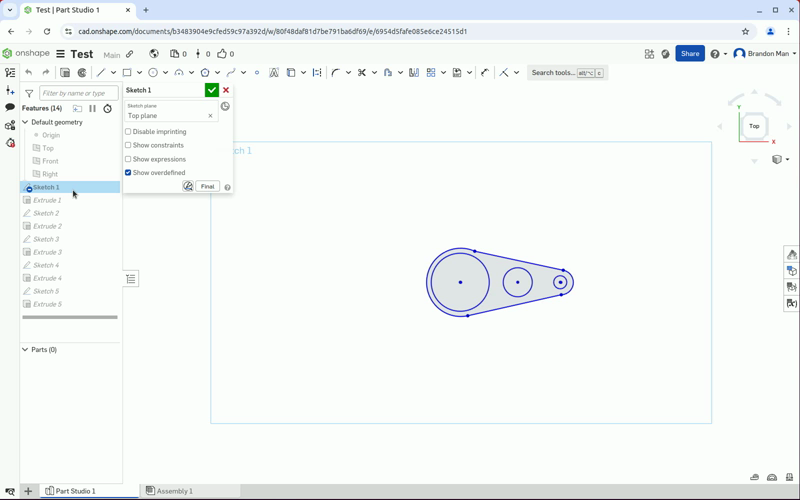
mouse_move(229, 92)
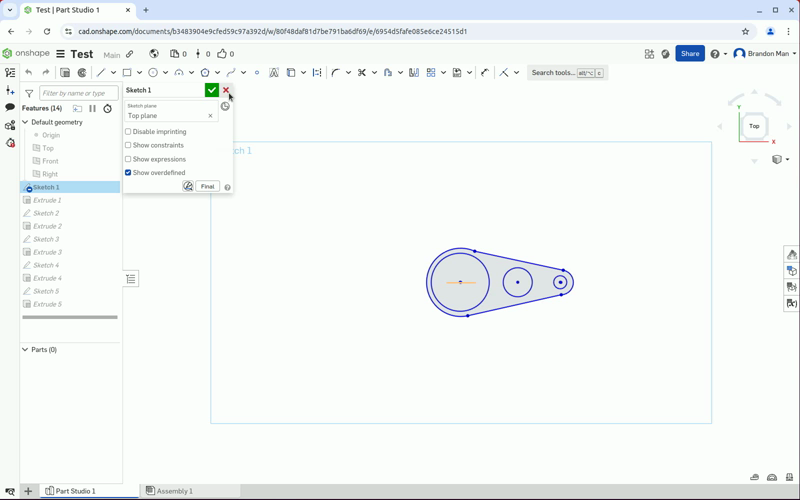
click(229, 92)
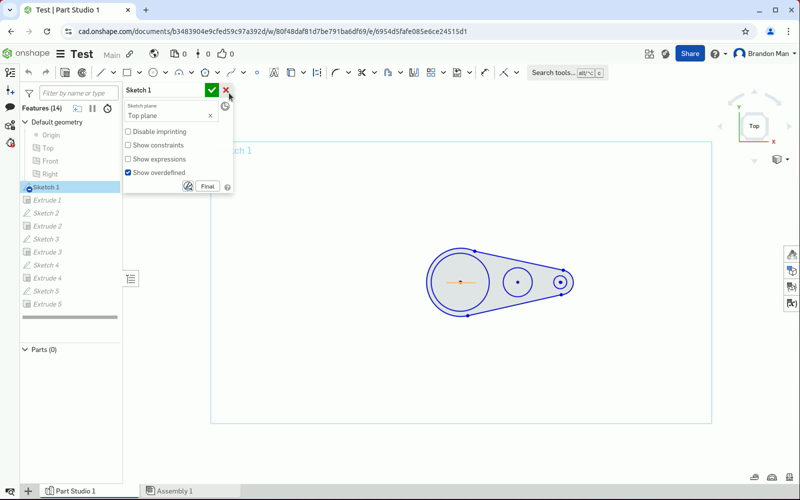
key(shift+s)
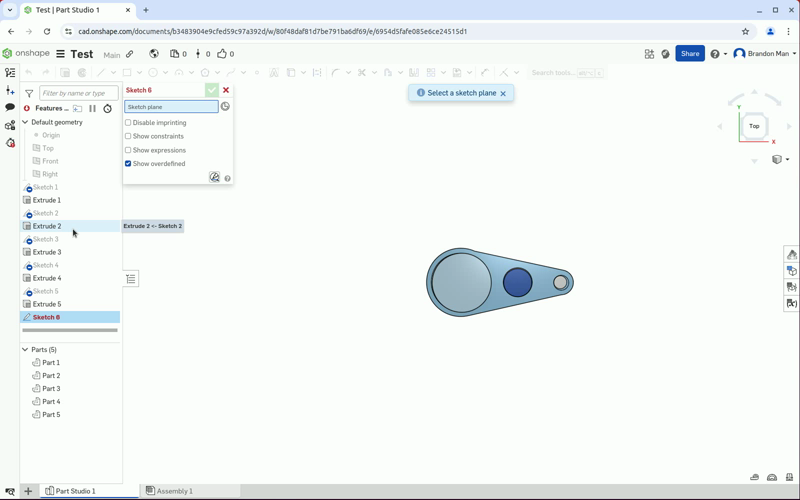
scroll(3)
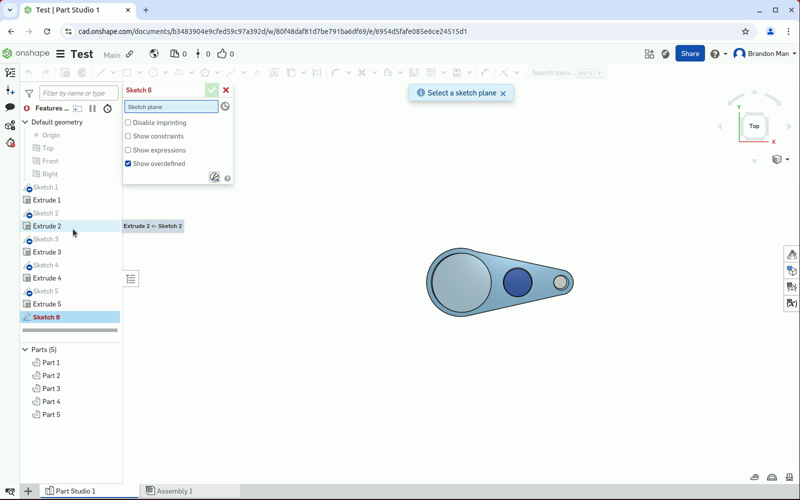
mouse_move(73, 150)
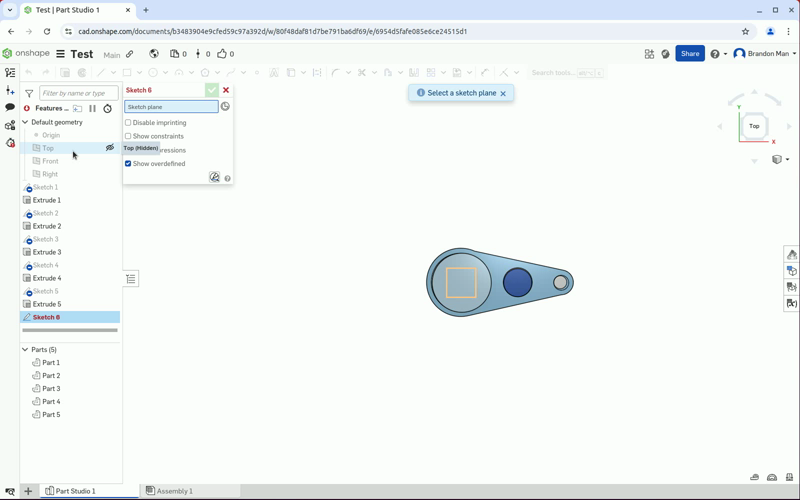
click(73, 150)
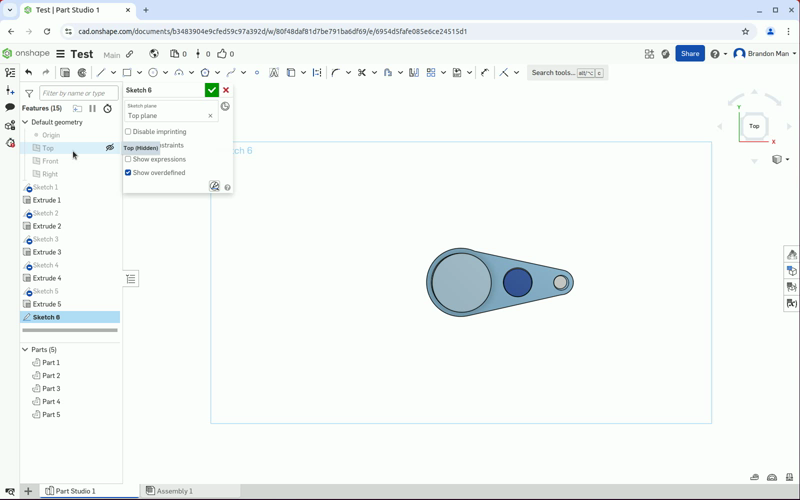
mouse_move(73, 352)
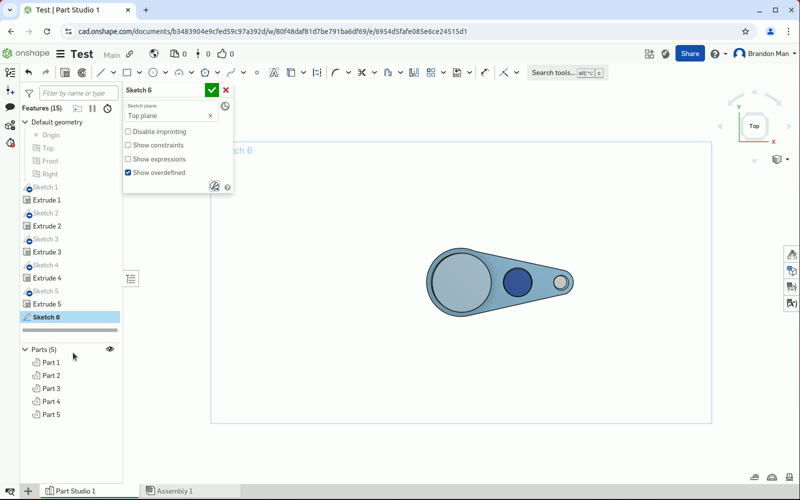
key(y)
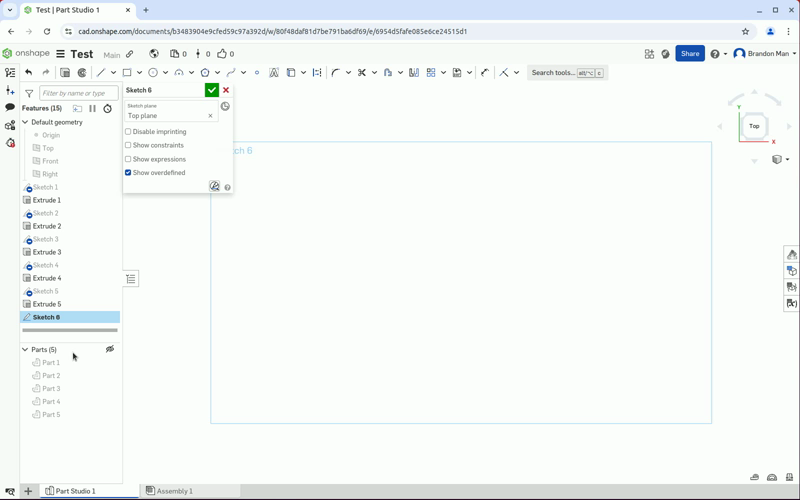
key(c)
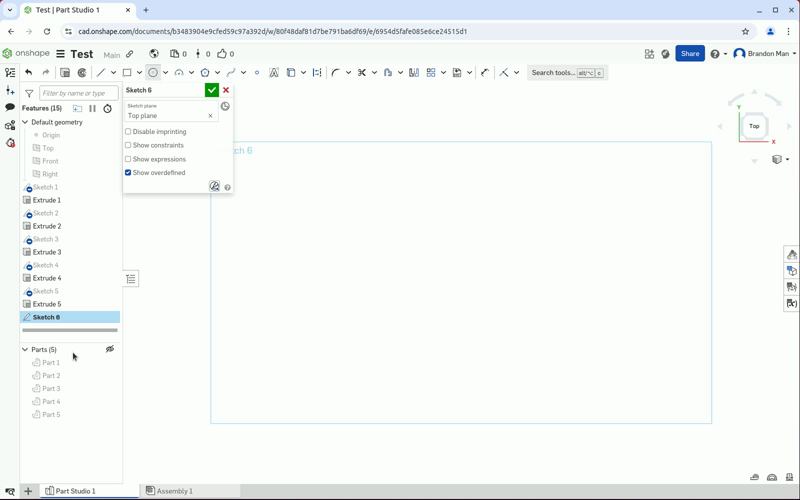
key_down(shift)
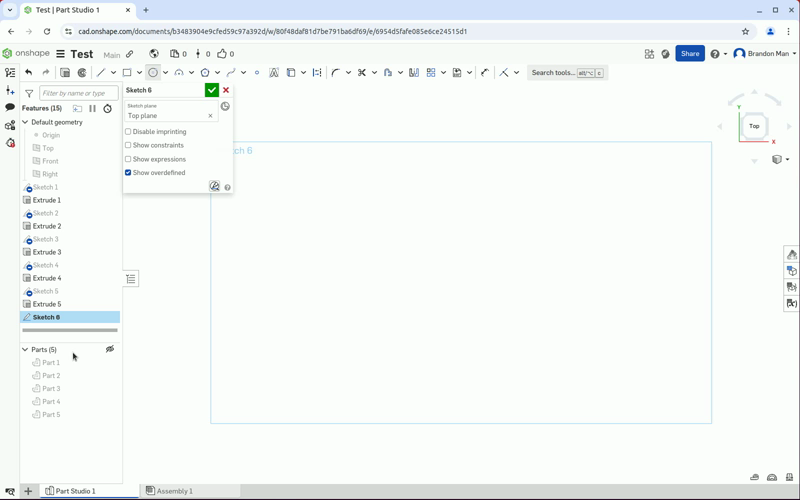
mouse_move(517, 282)
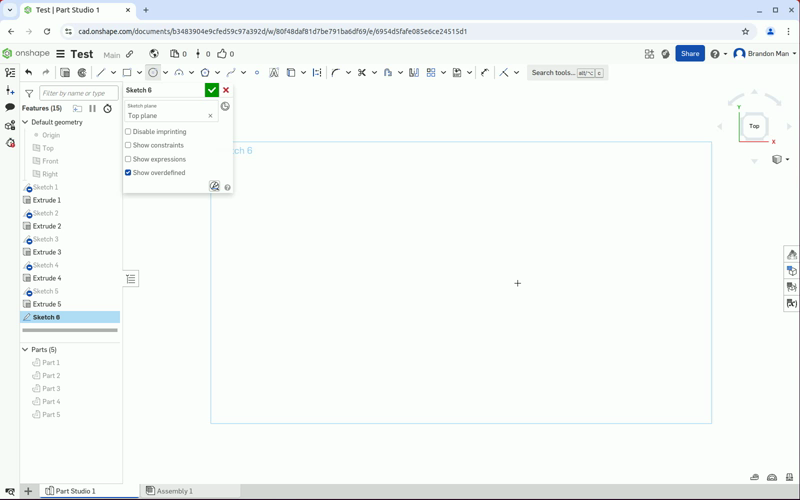
click(517, 282)
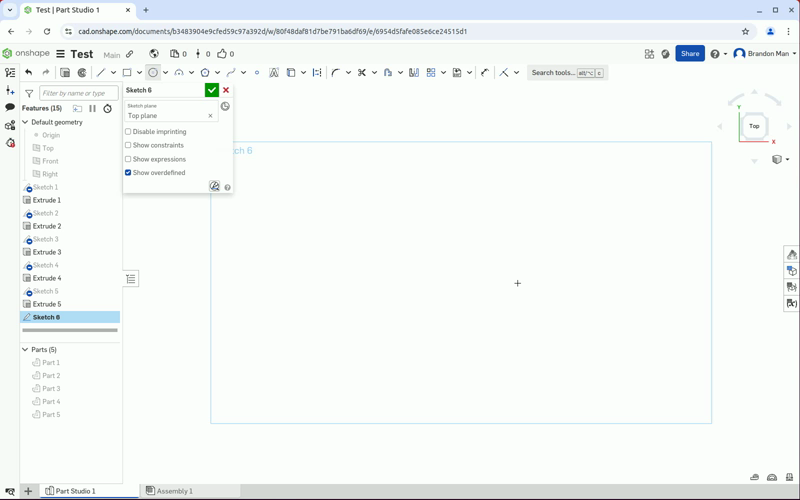
key_up(shift)
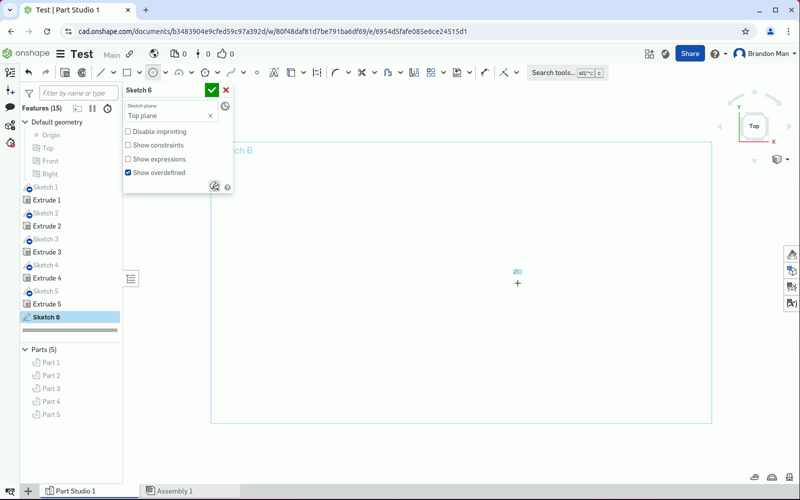
mouse_move(531, 282)
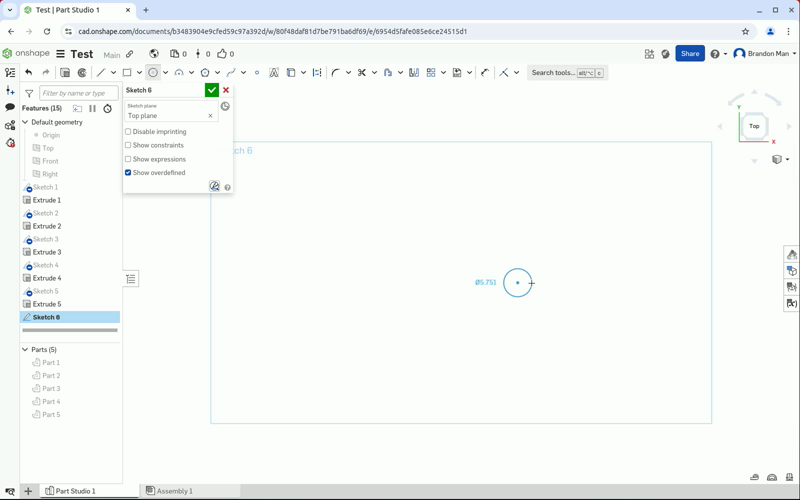
click(531, 282)
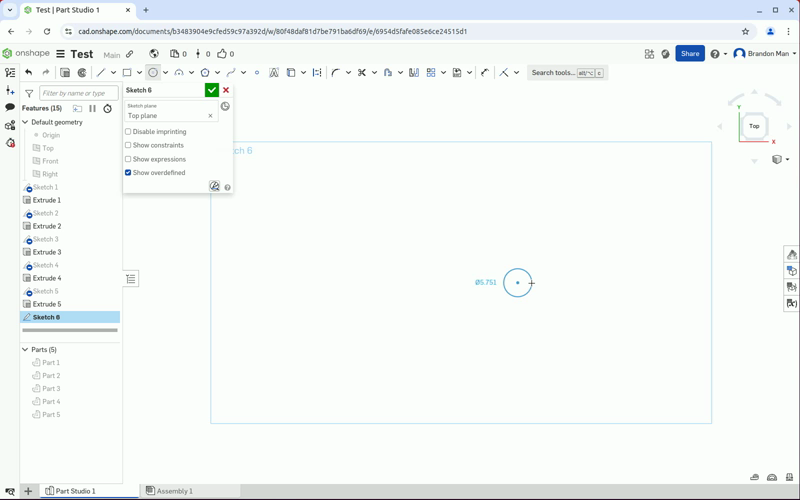
key(esc)
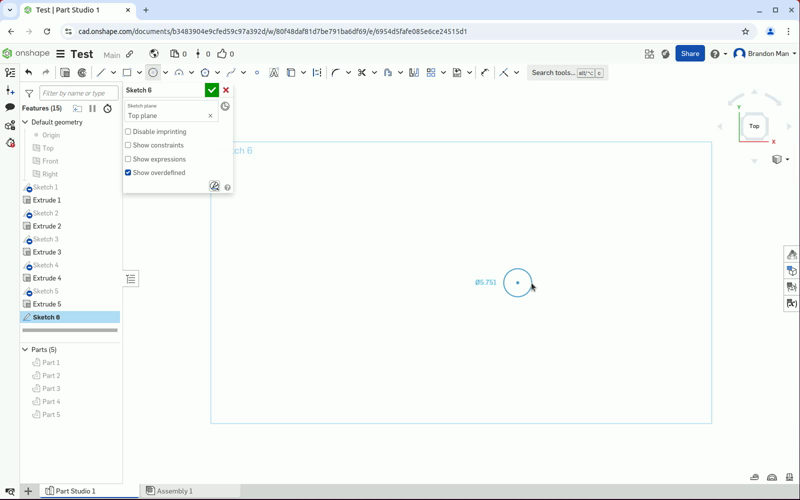
mouse_move(519, 288)
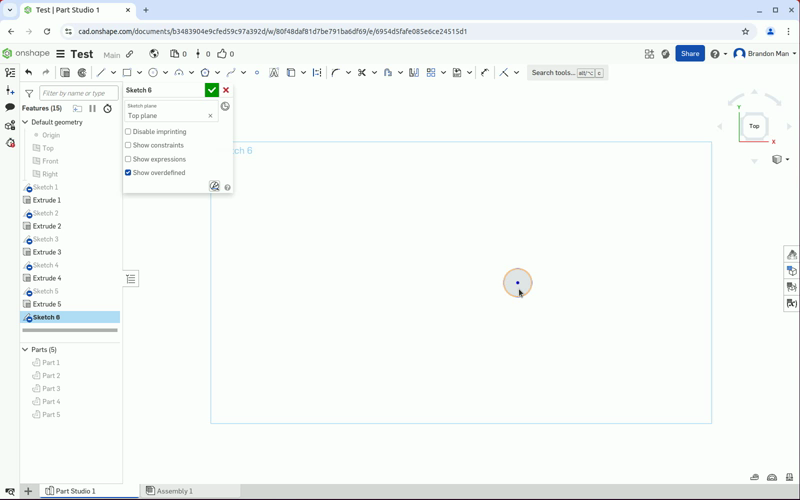
scroll(6)
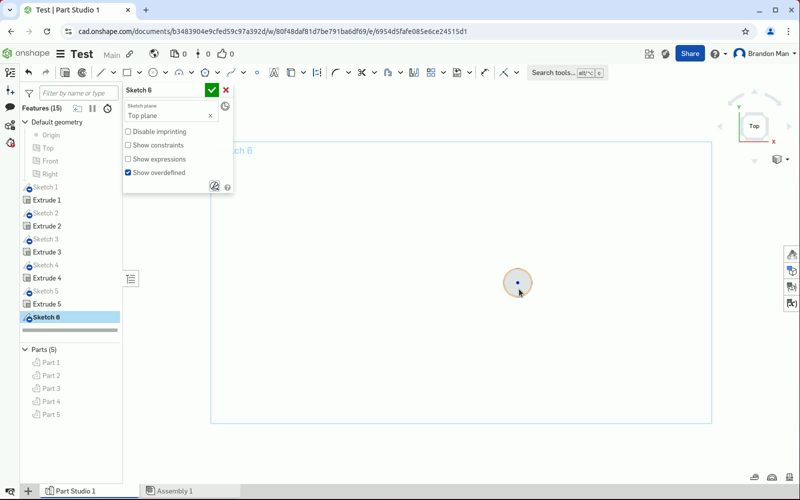
scroll(6)
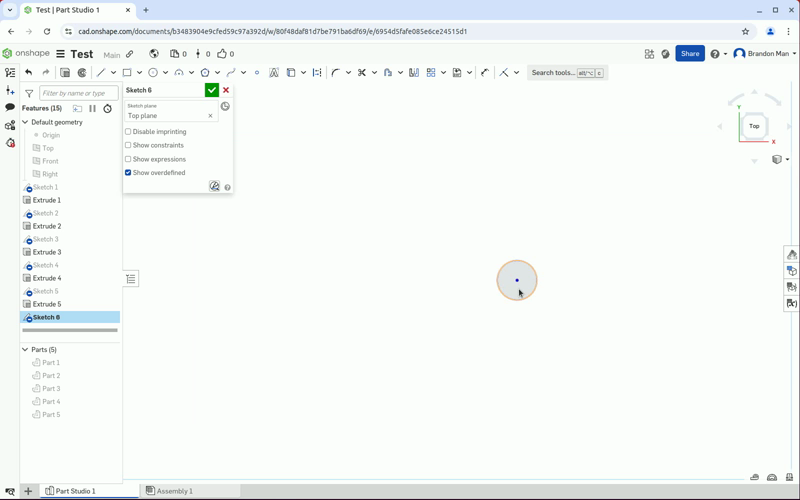
scroll(6)
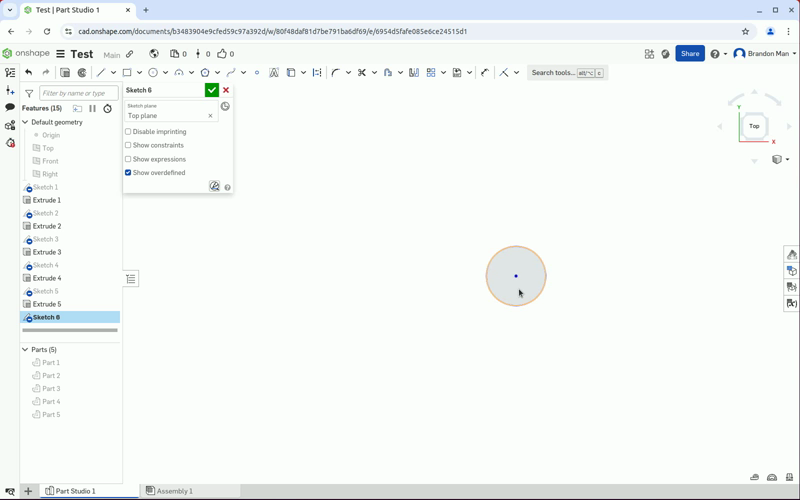
scroll(6)
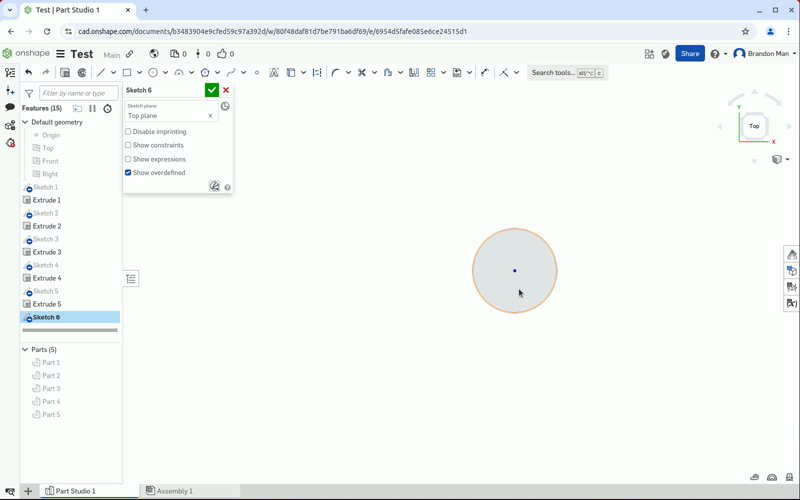
scroll(6)
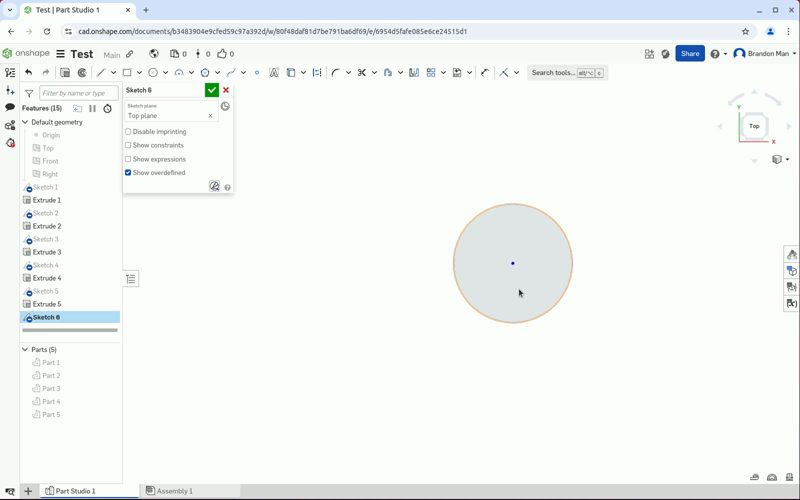
scroll(6)
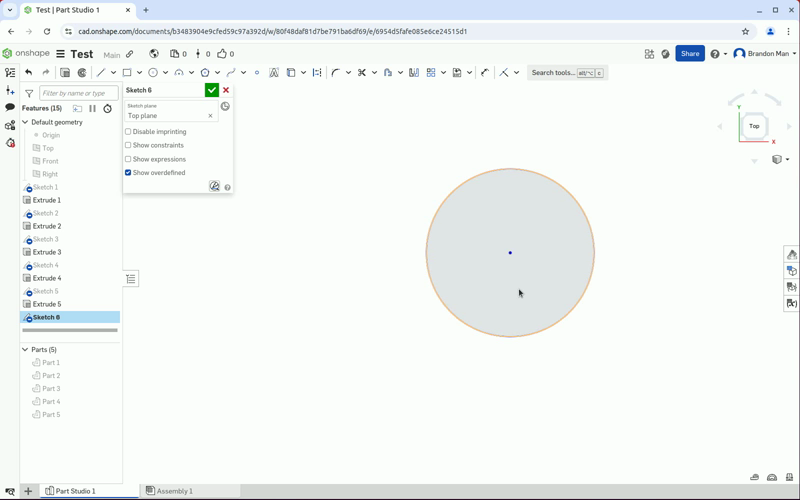
scroll(6)
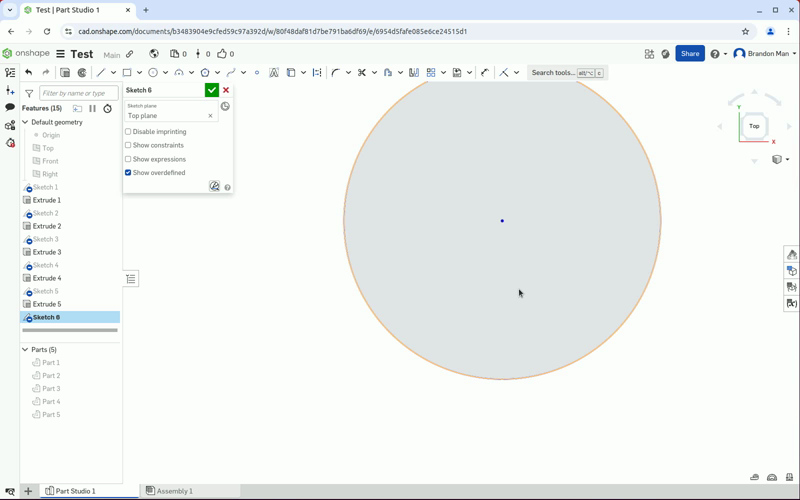
click(519, 288)
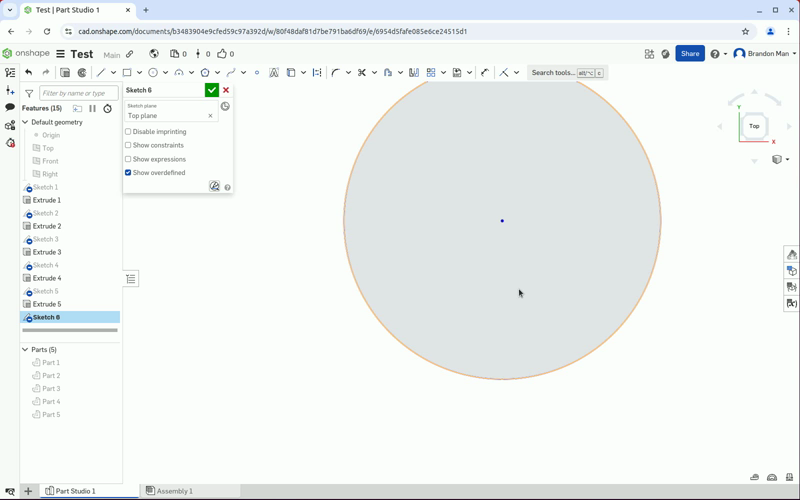
scroll(-6)
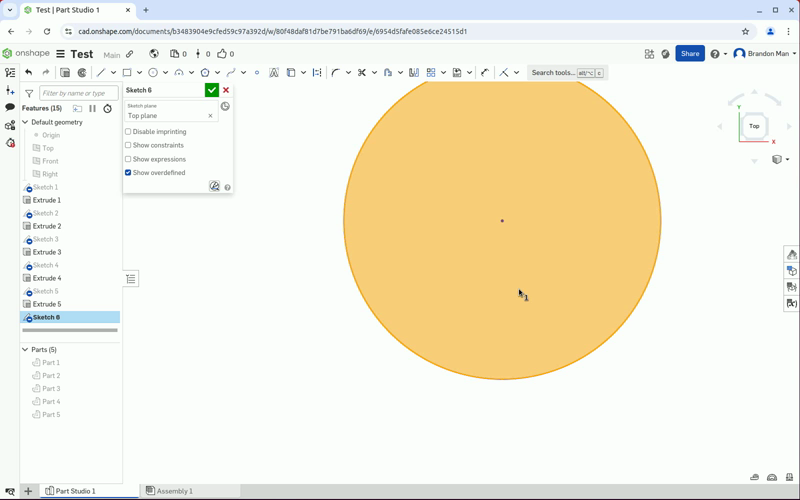
scroll(-6)
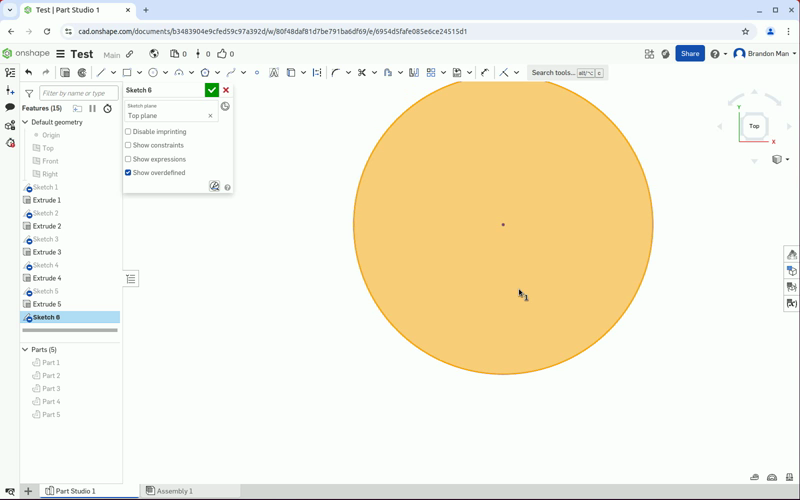
scroll(-6)
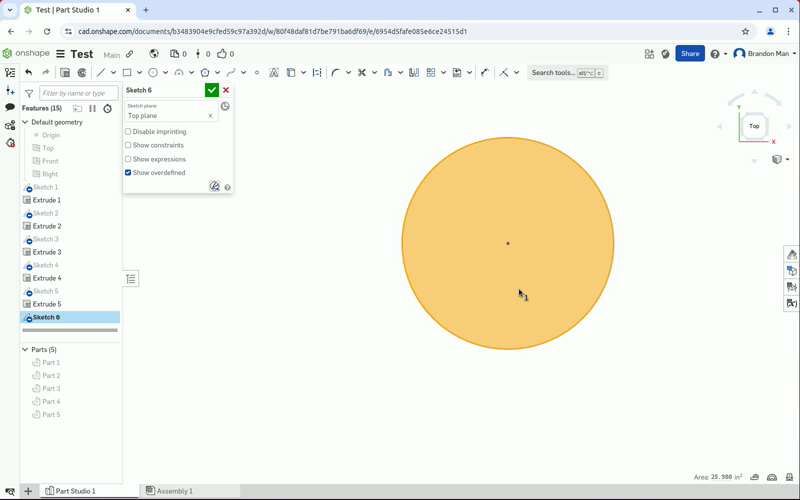
scroll(-6)
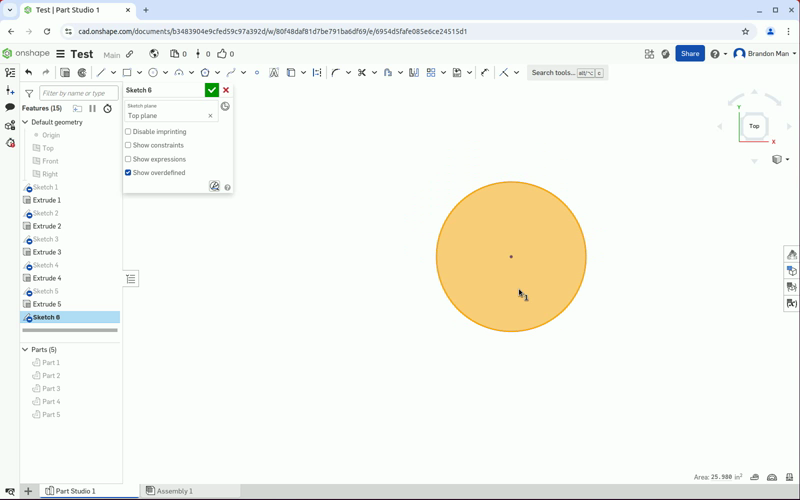
scroll(-6)
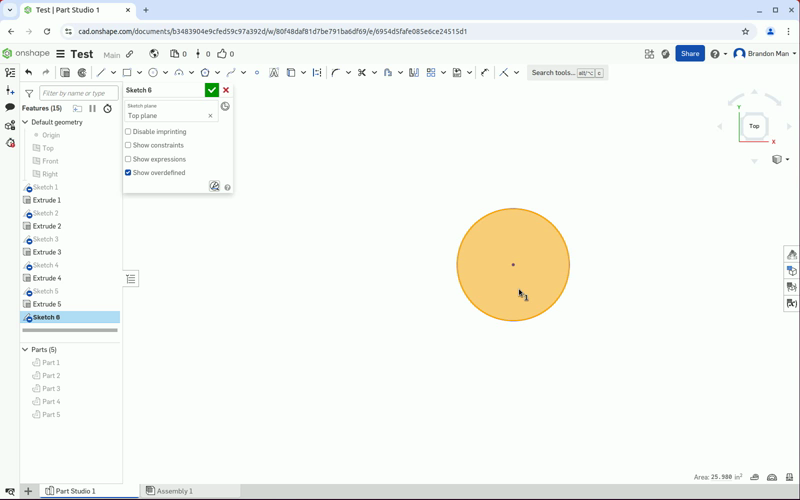
scroll(-6)
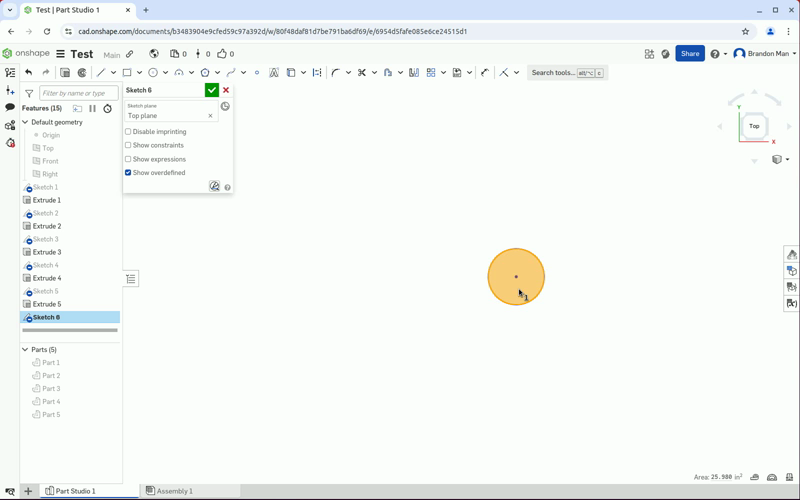
scroll(-6)
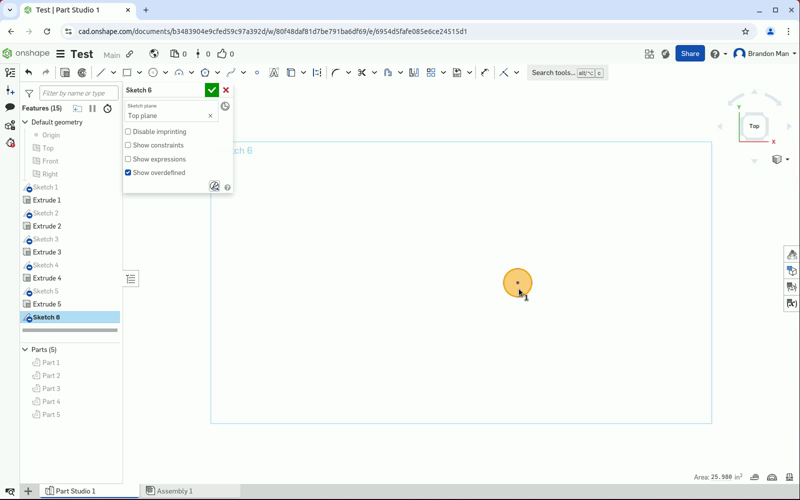
mouse_move(73, 352)
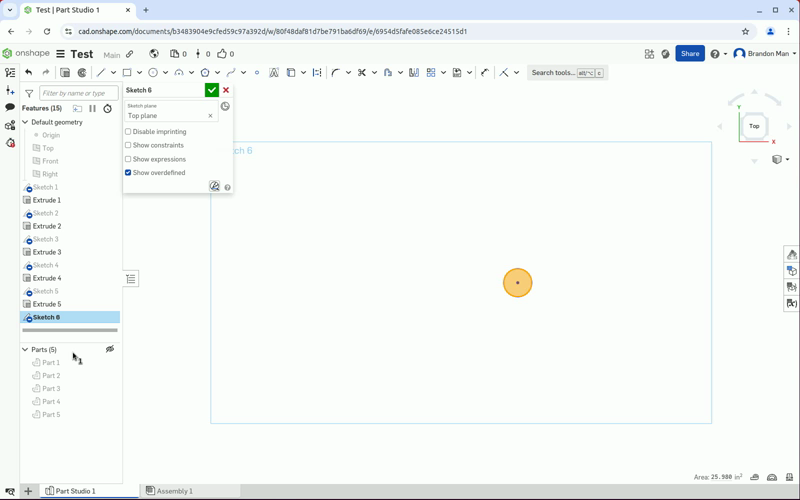
key(shift+y)
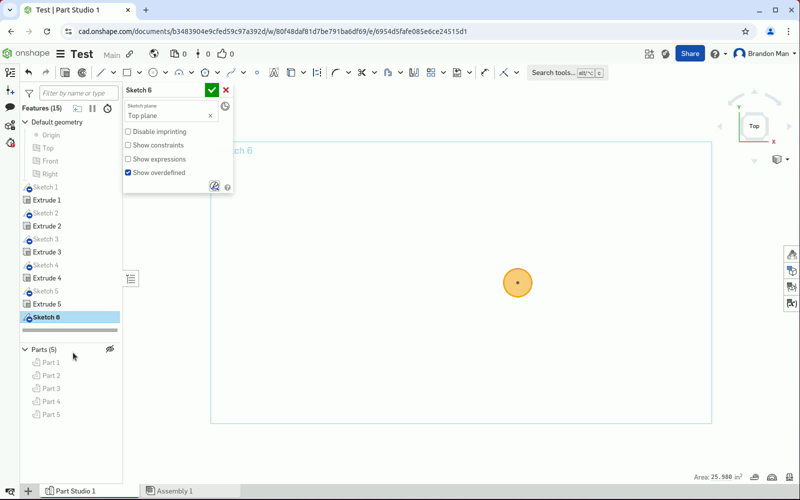
key(shift+e)
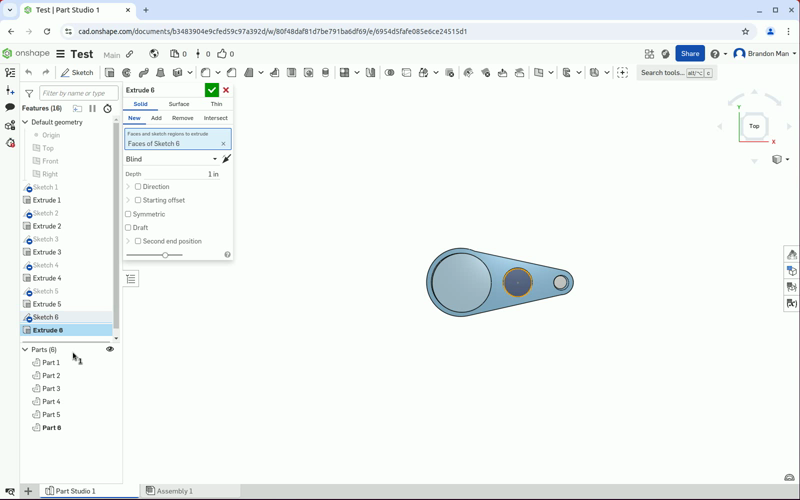
mouse_move(143, 106)
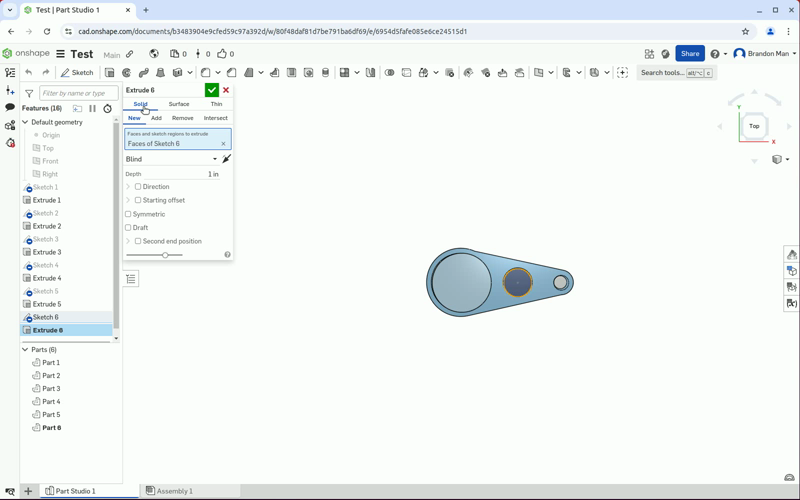
click(143, 106)
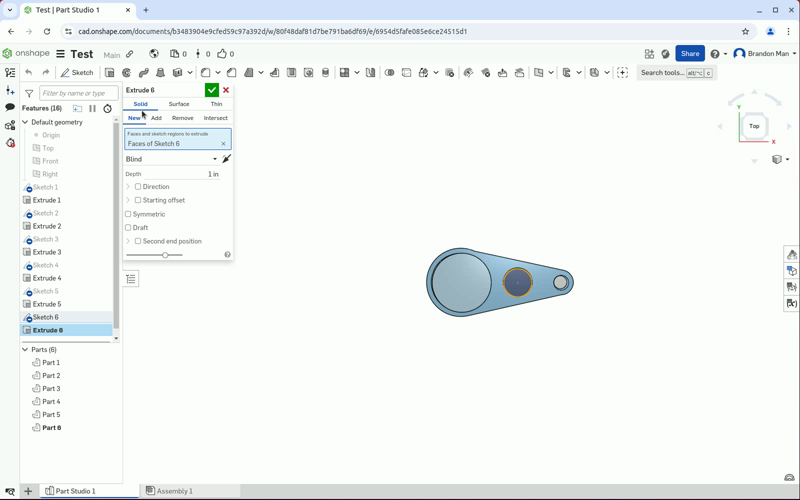
mouse_move(137, 120)
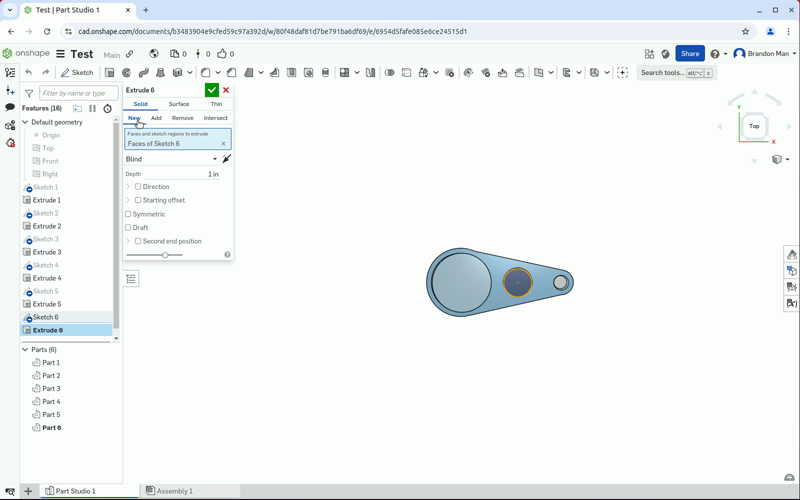
click(137, 120)
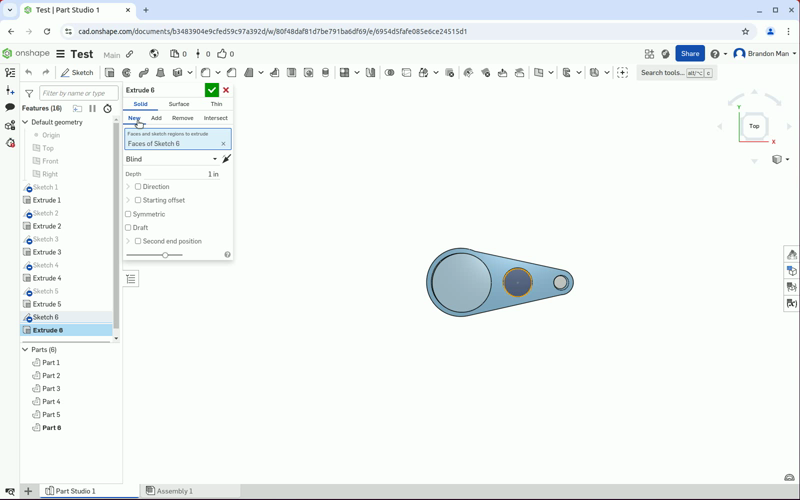
key(tab, 4)
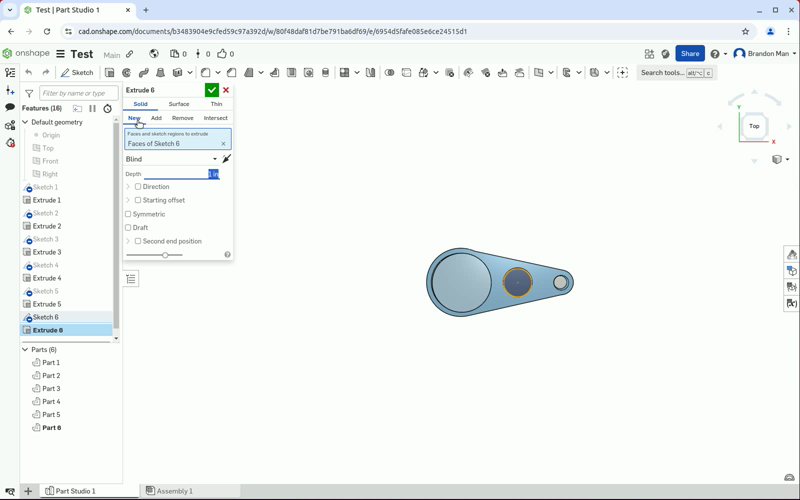
text(5.777)
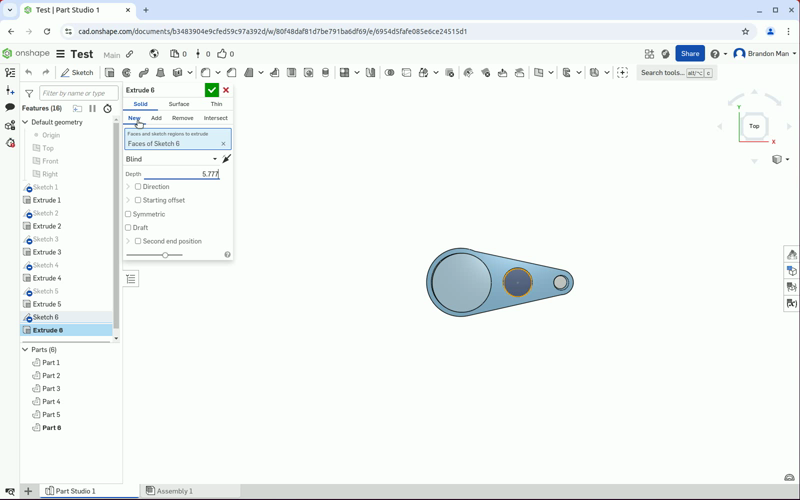
key(enter)
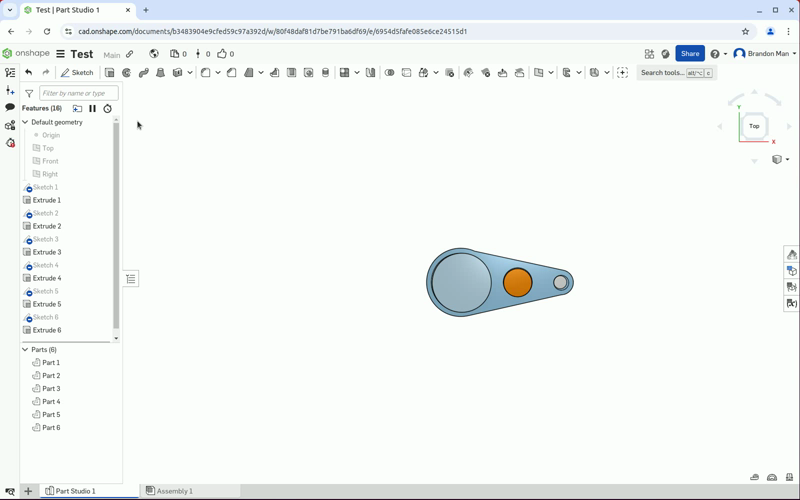
key(shift+h)
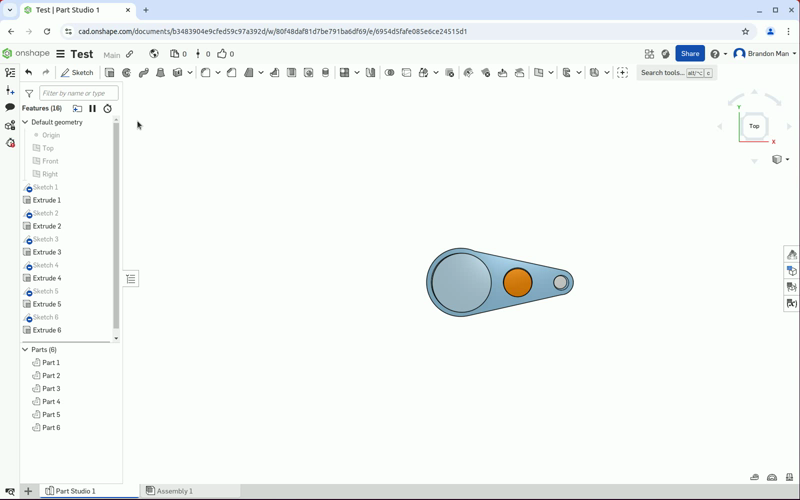
key(shift+h)
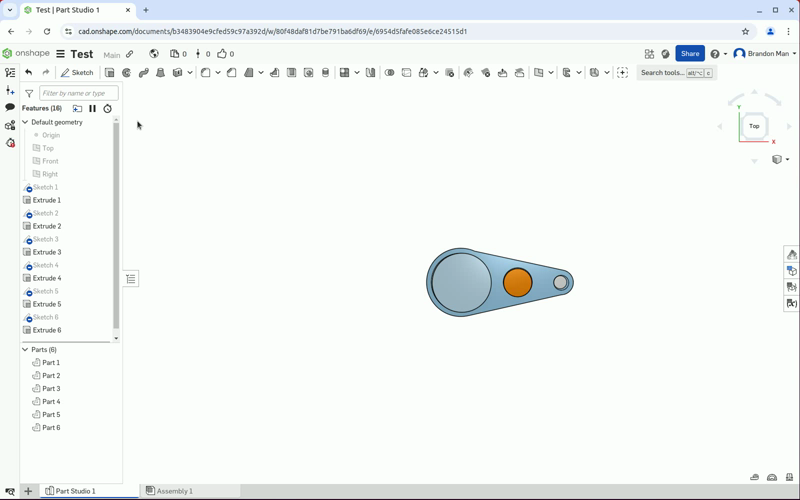
mouse_move(69, 189)
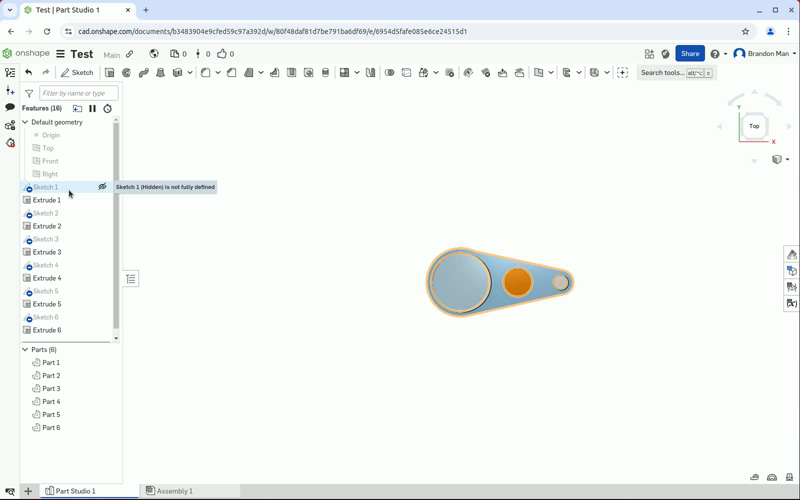
click(69, 189)
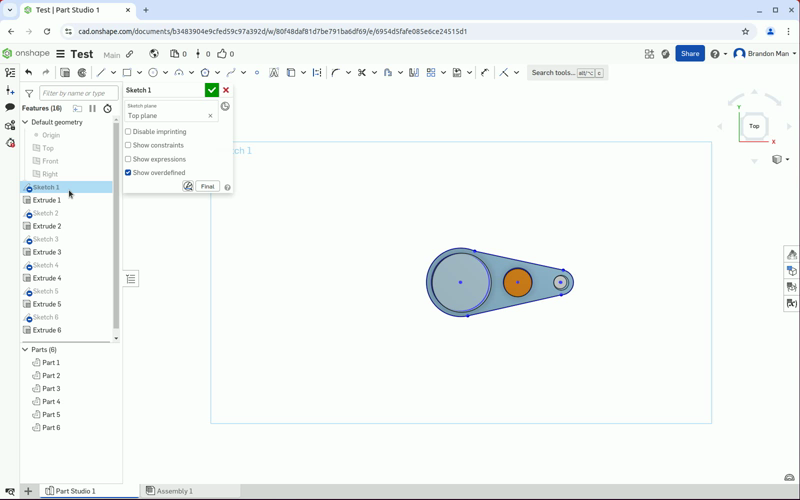
mouse_move(229, 92)
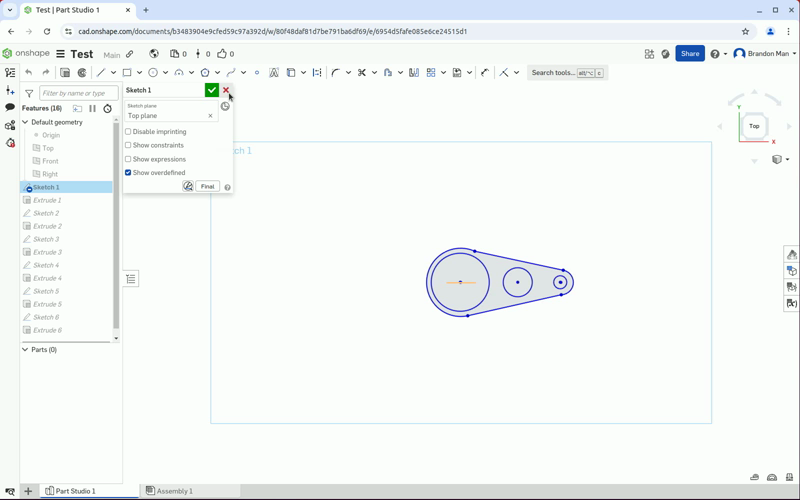
click(229, 92)
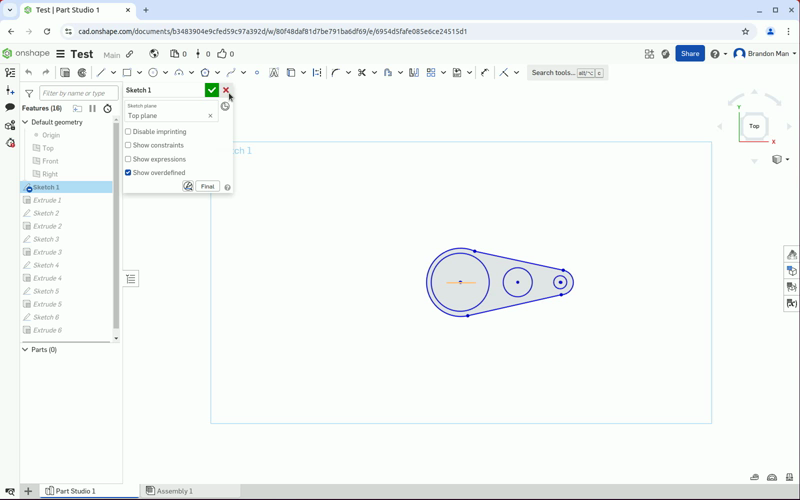
key(shift+s)
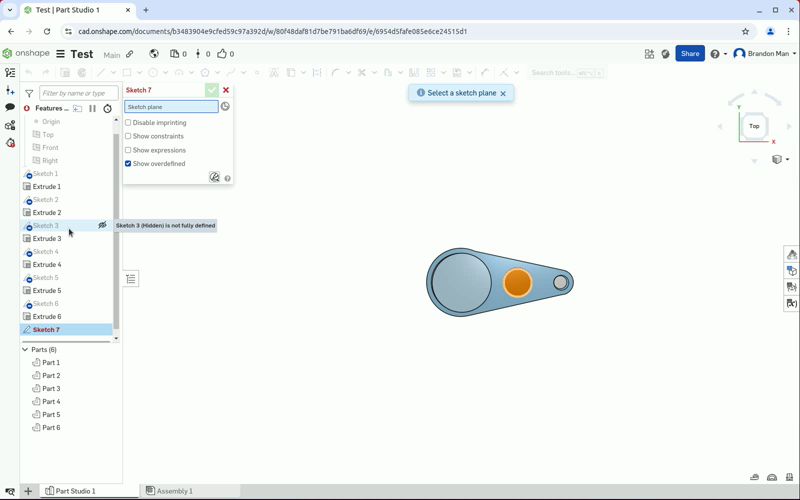
scroll(3)
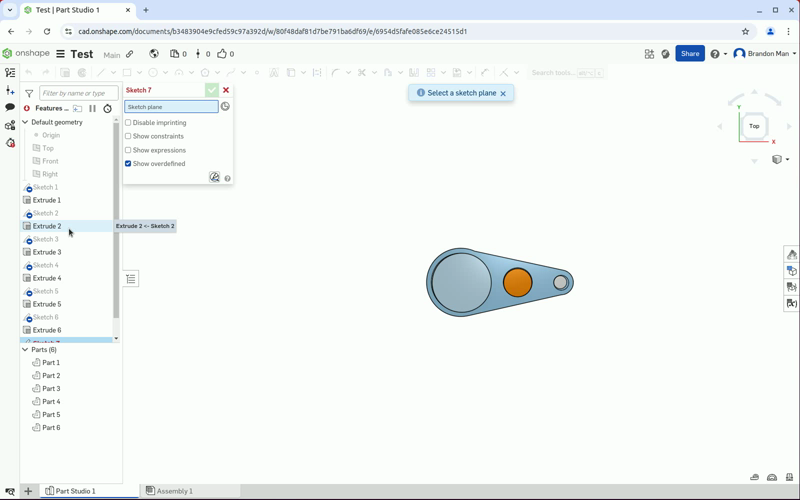
mouse_move(69, 150)
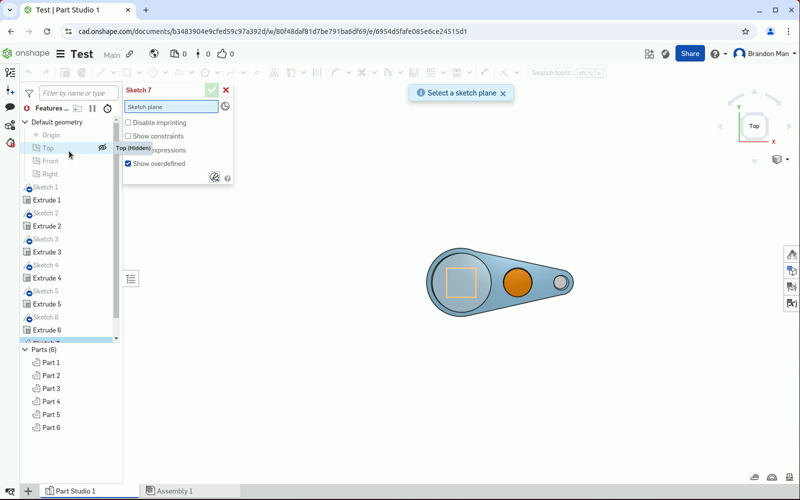
click(69, 150)
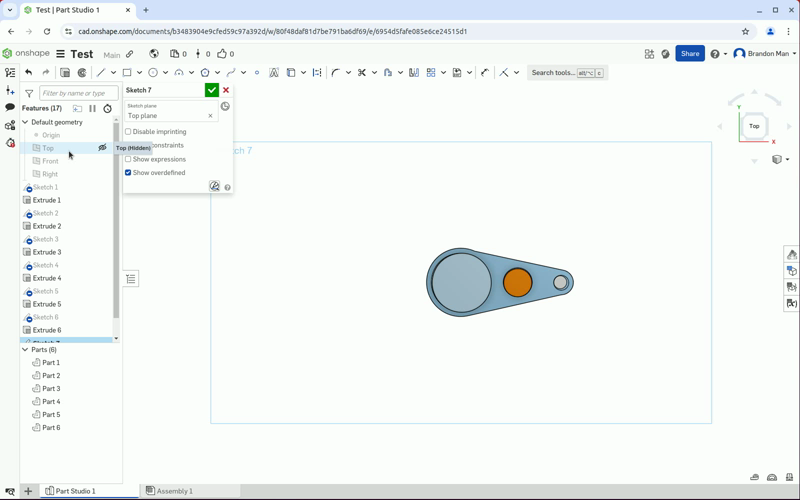
mouse_move(73, 352)
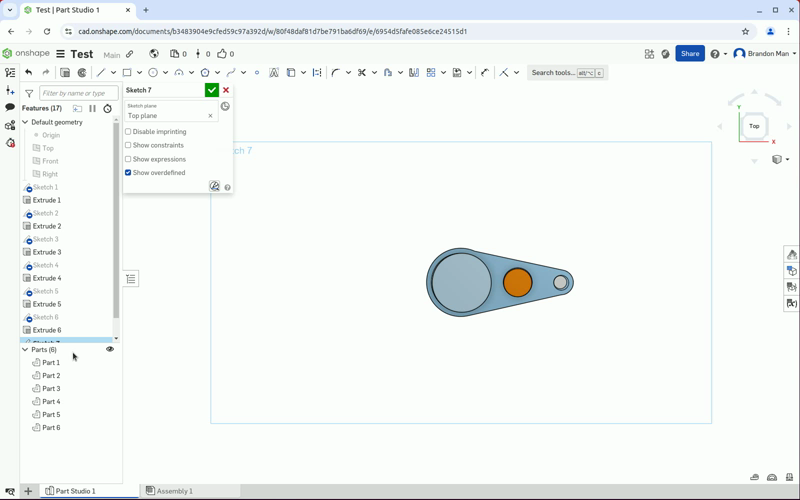
key(y)
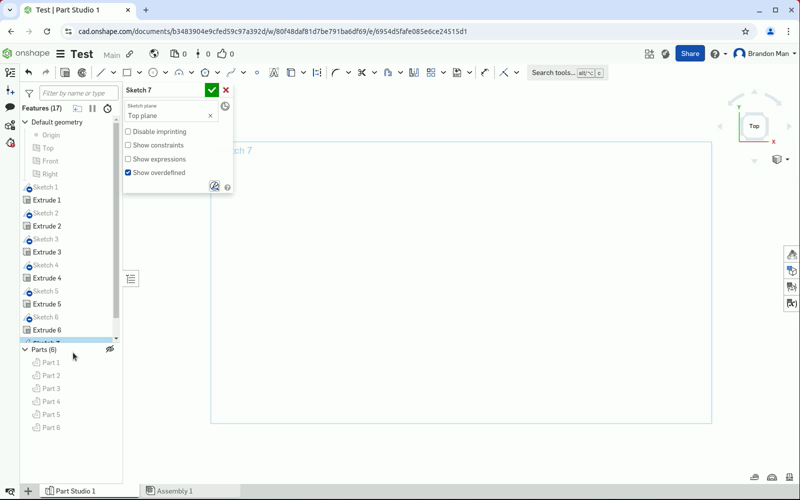
key(c)
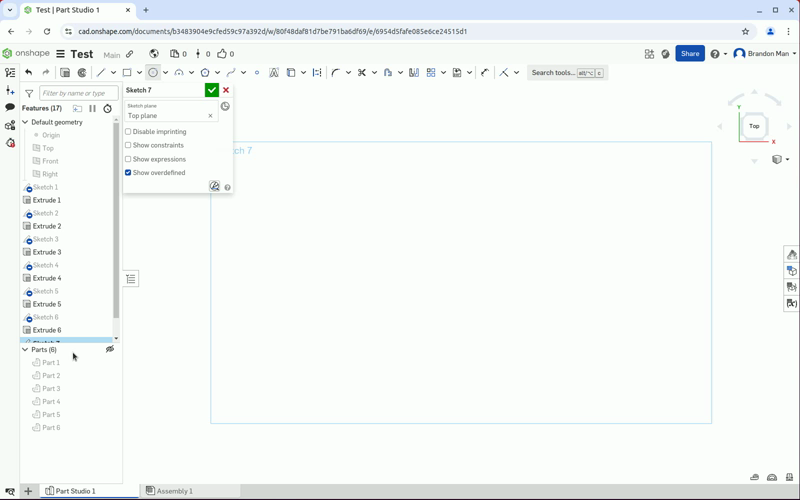
key_down(shift)
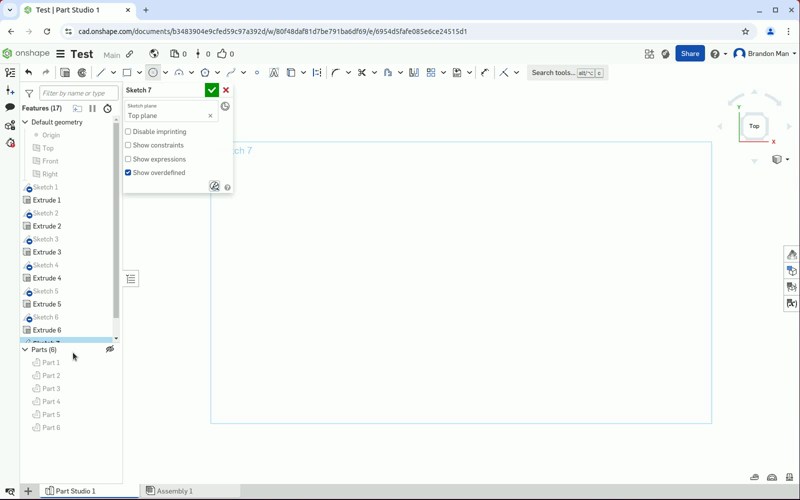
mouse_move(561, 282)
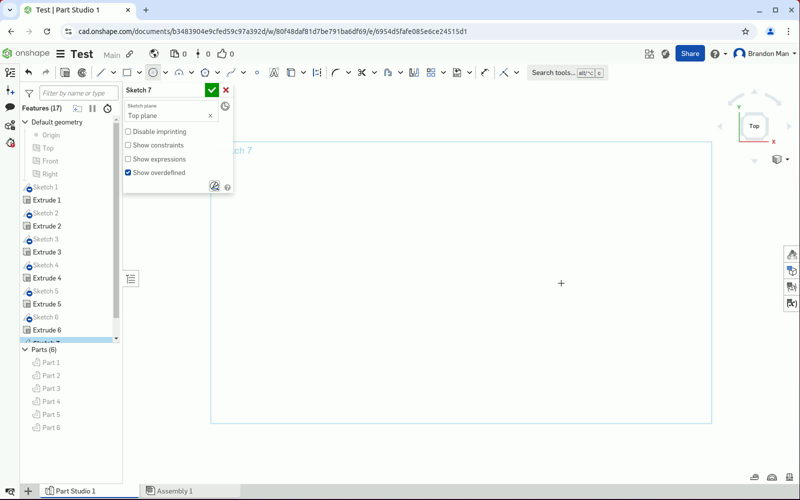
click(561, 282)
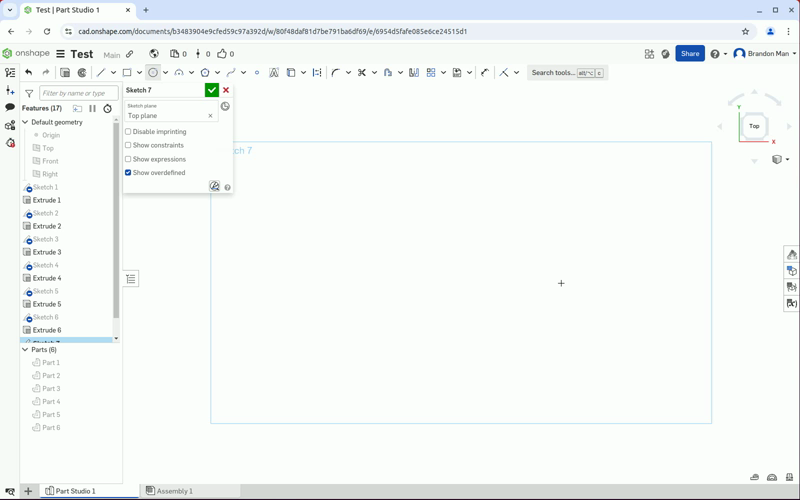
key_up(shift)
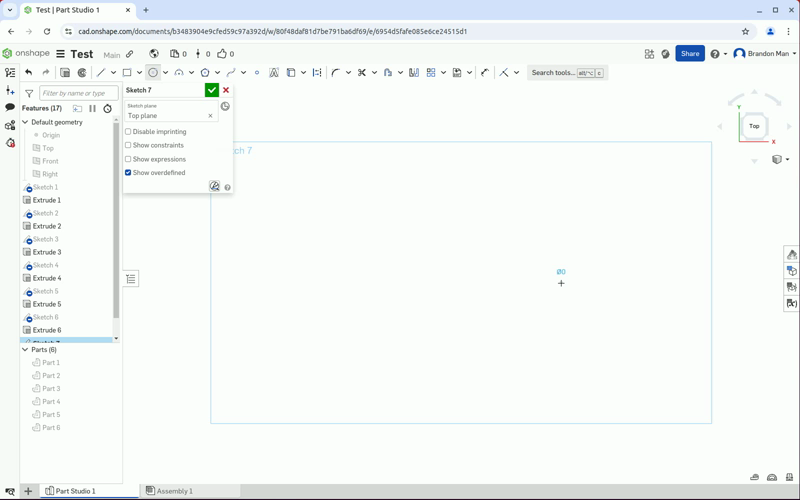
mouse_move(568, 282)
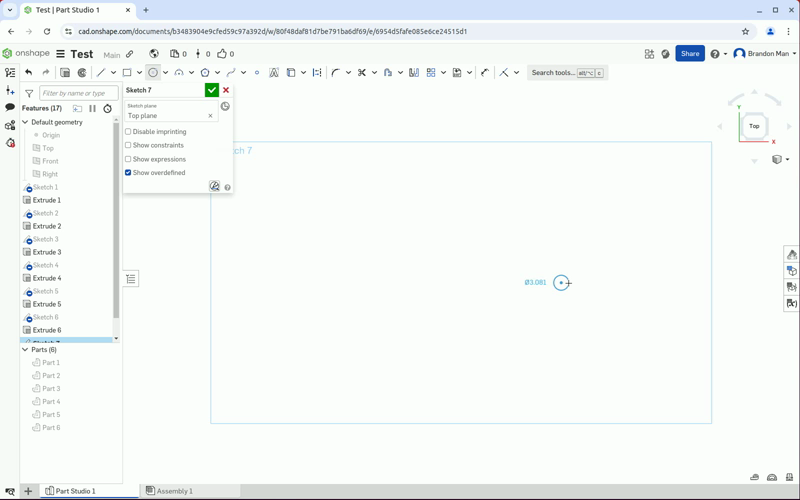
click(568, 282)
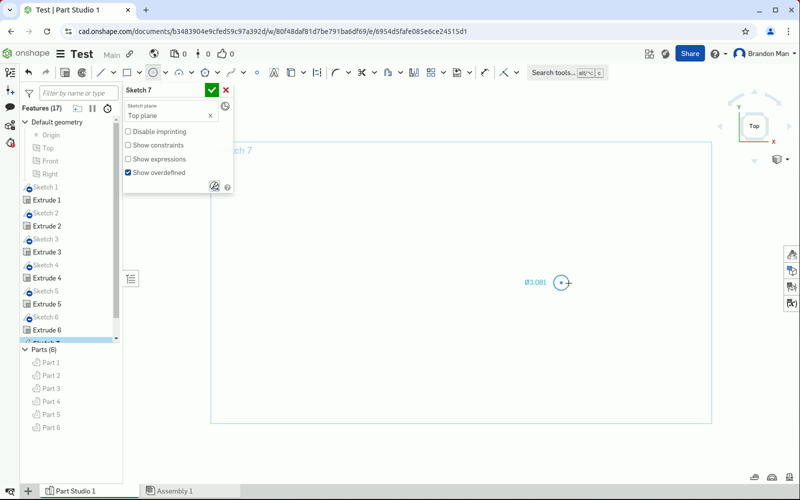
key(esc)
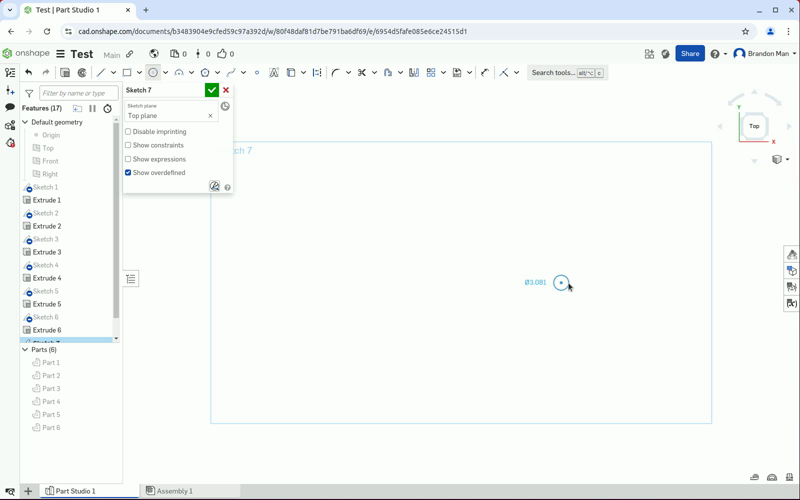
mouse_move(558, 282)
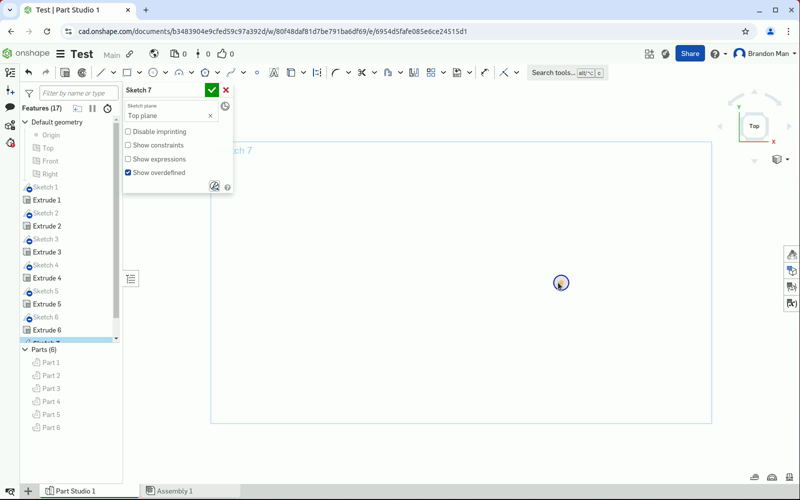
scroll(6)
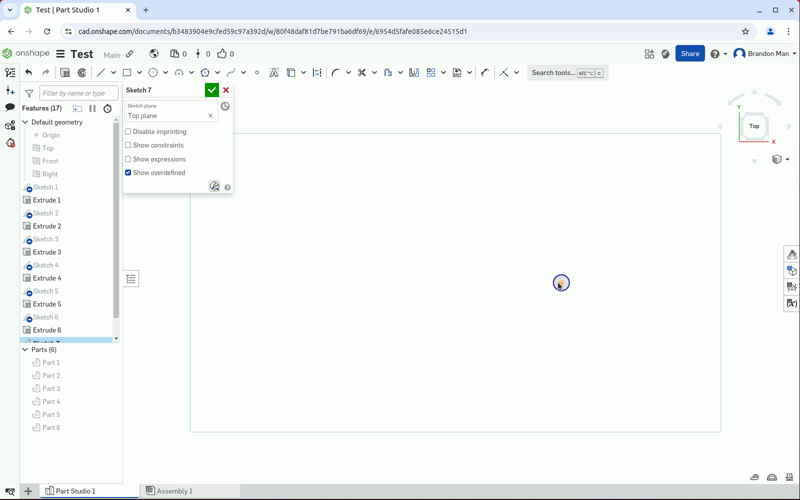
scroll(6)
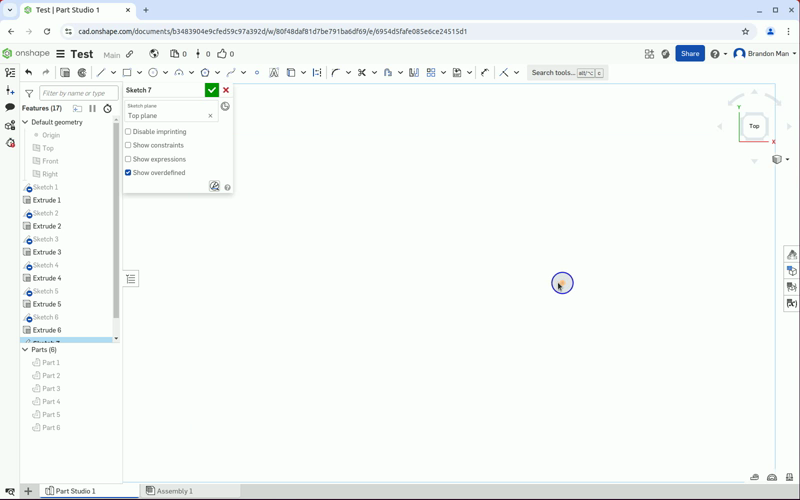
scroll(6)
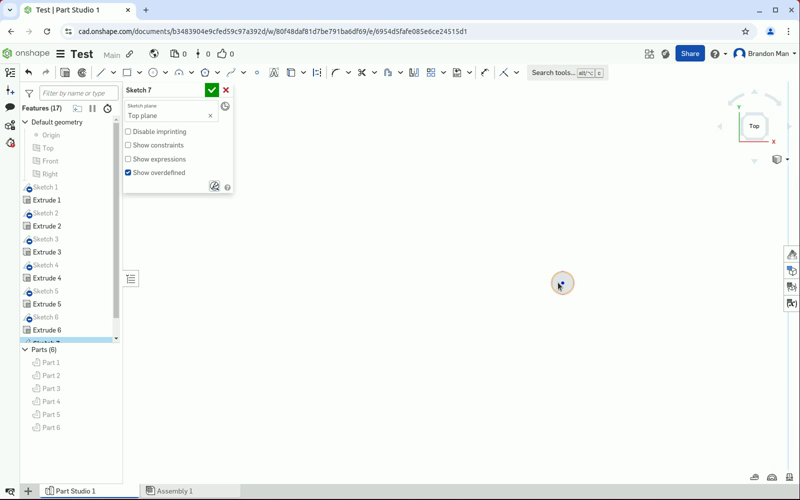
scroll(6)
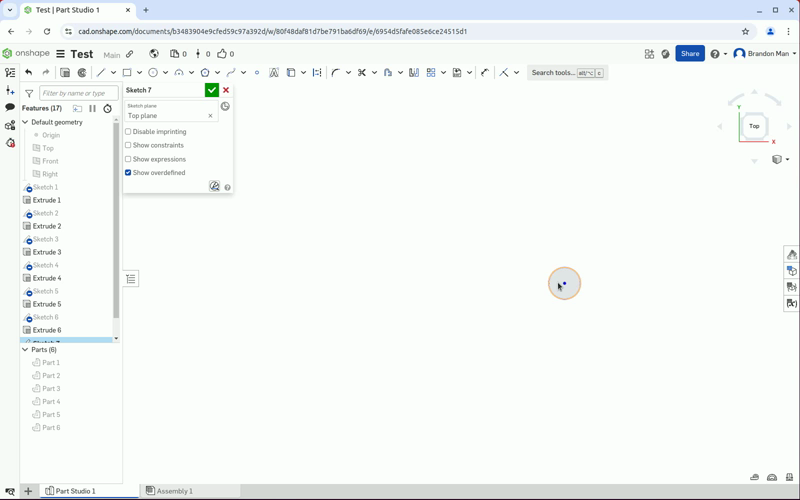
scroll(6)
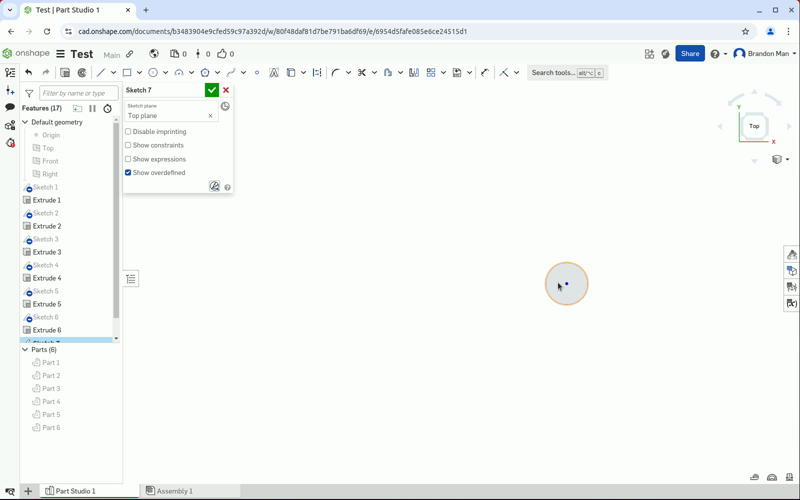
scroll(6)
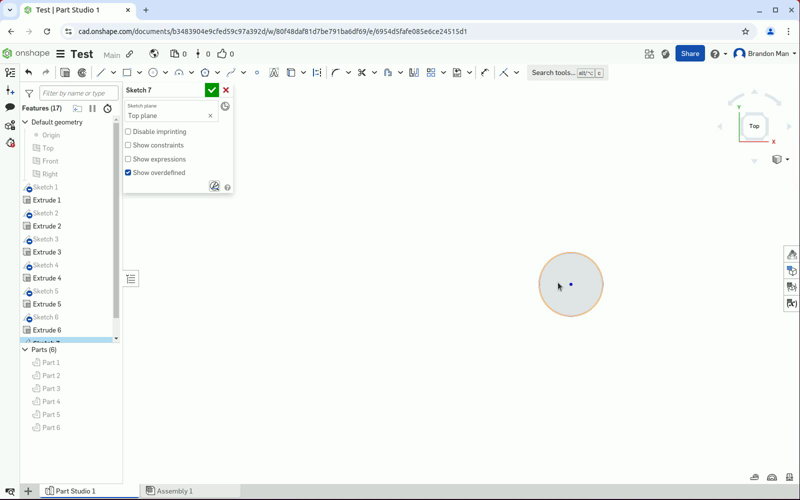
scroll(6)
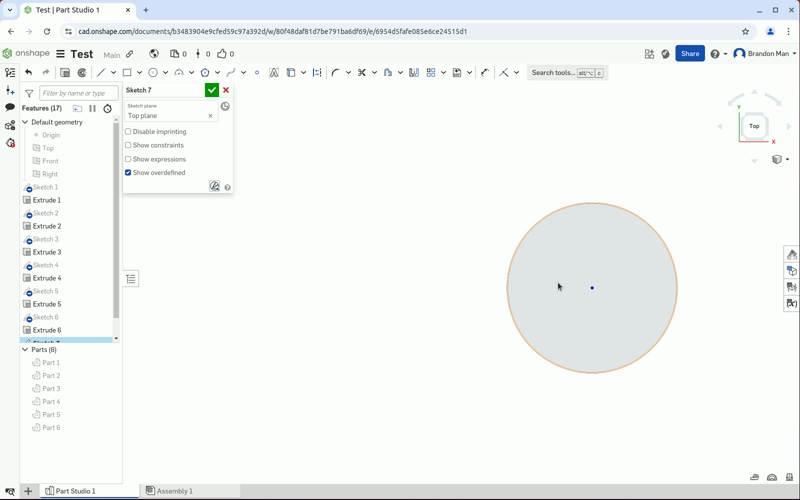
click(558, 282)
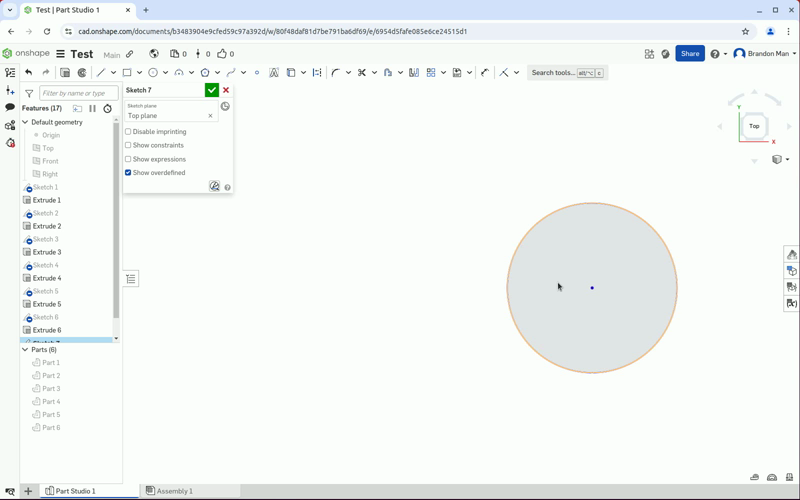
scroll(-6)
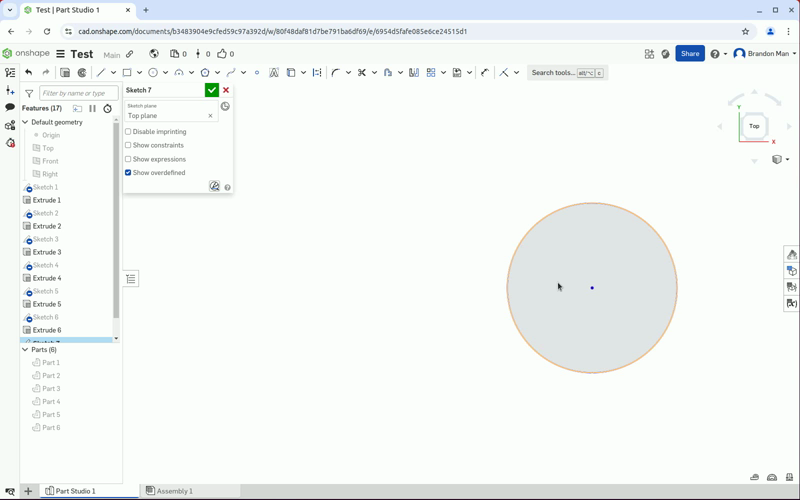
scroll(-6)
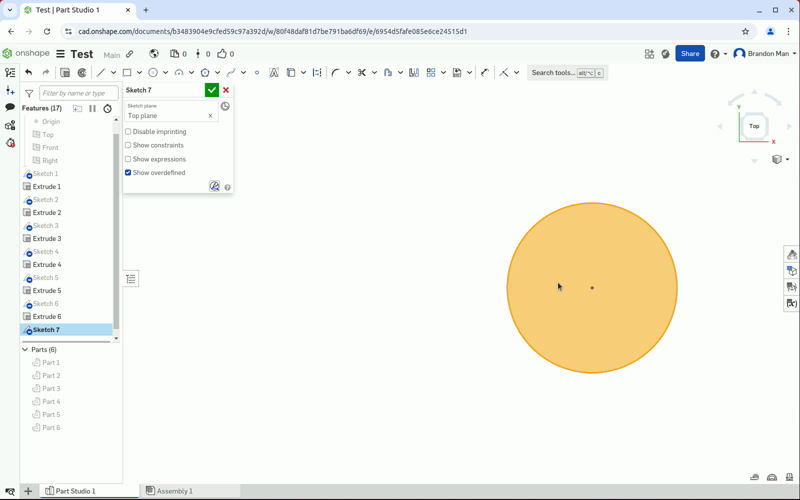
scroll(-6)
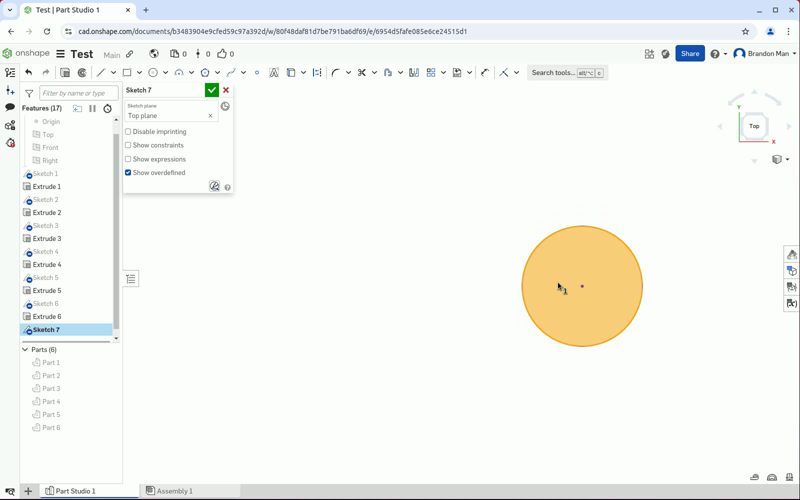
scroll(-6)
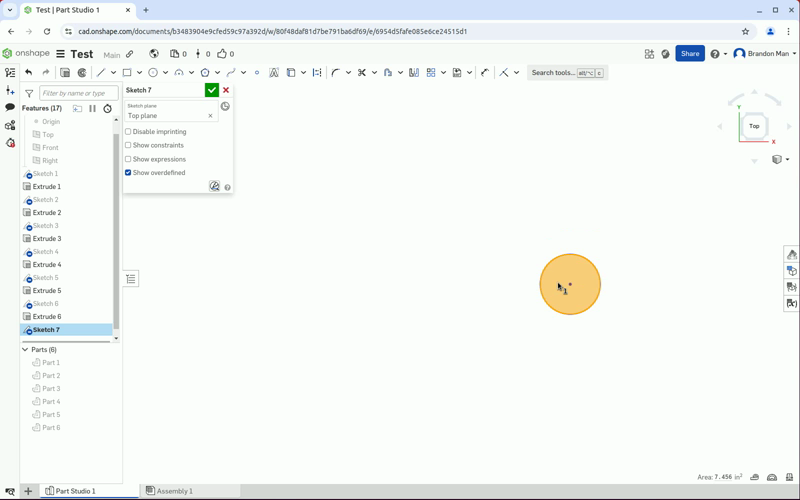
scroll(-6)
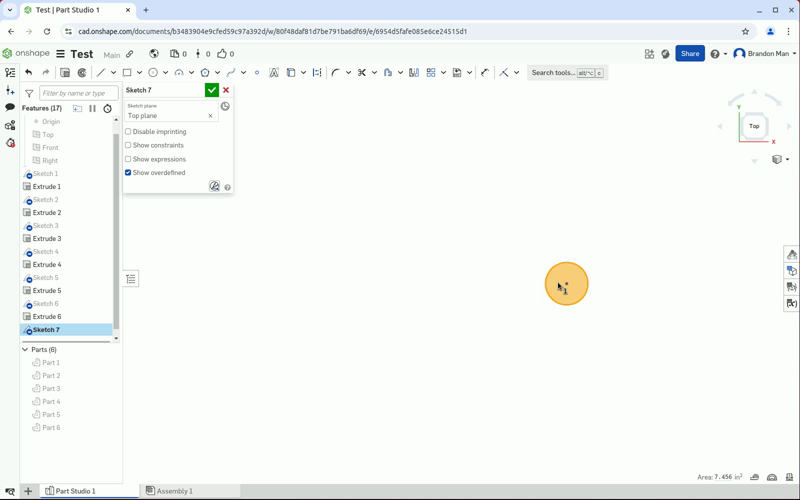
scroll(-6)
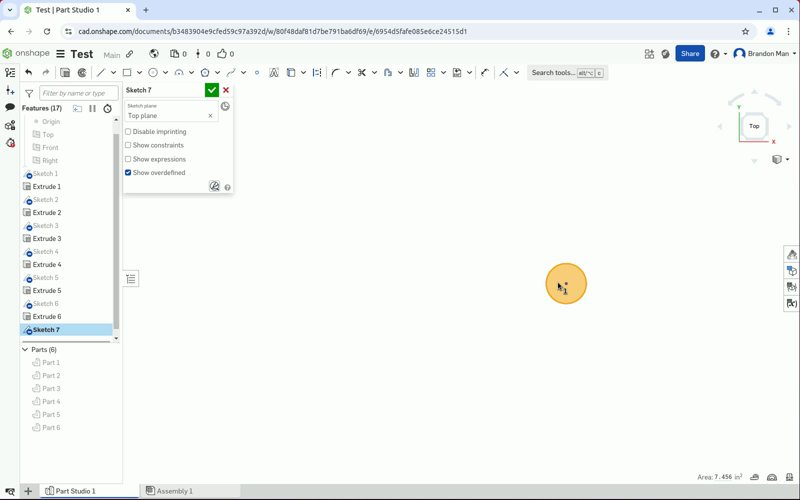
scroll(-6)
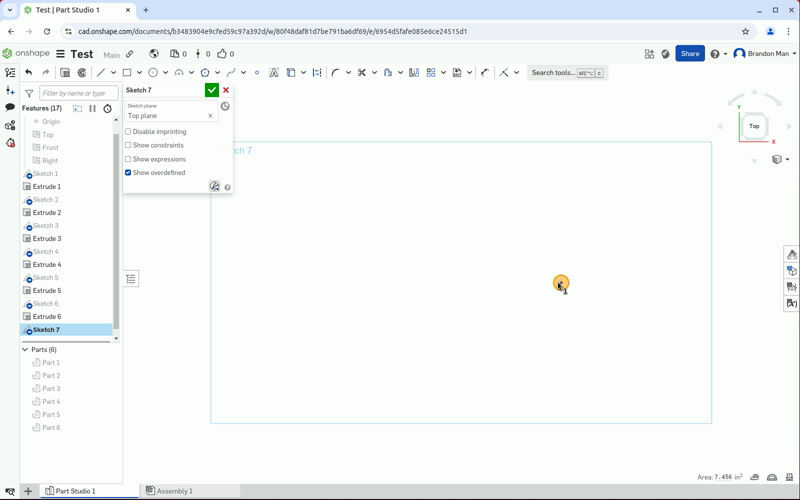
mouse_move(73, 352)
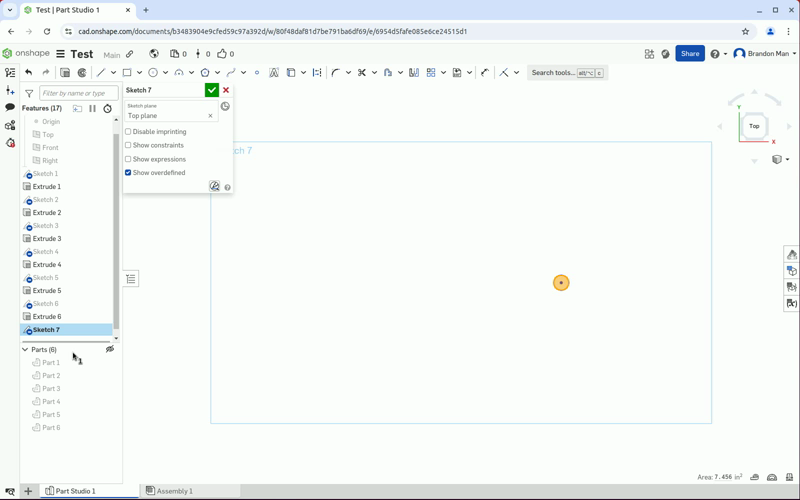
key(shift+y)
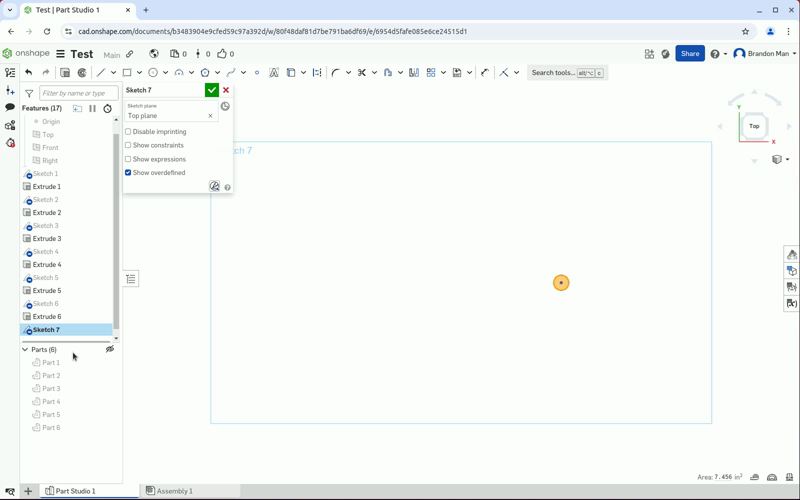
key(shift+e)
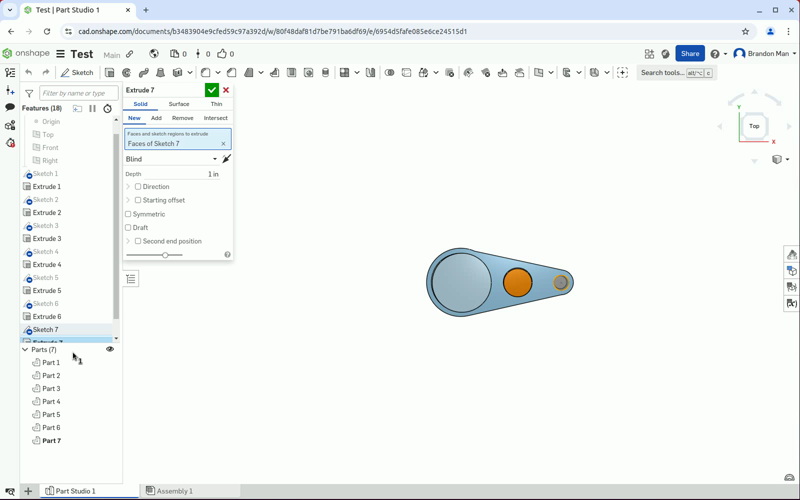
mouse_move(143, 106)
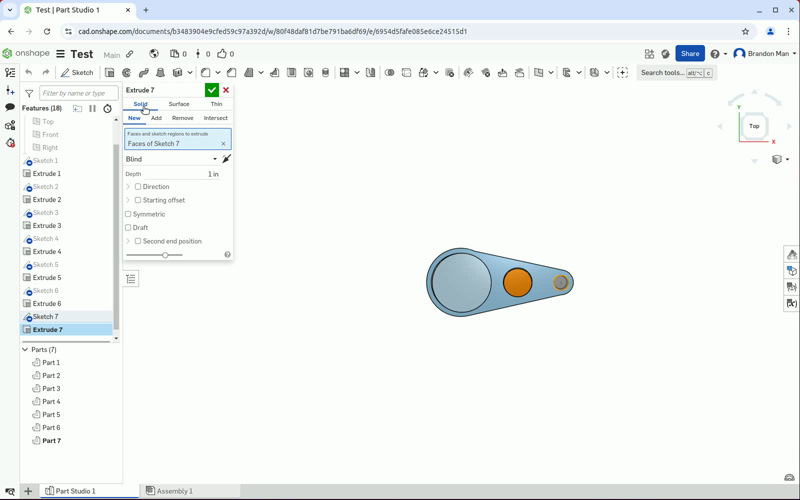
click(143, 106)
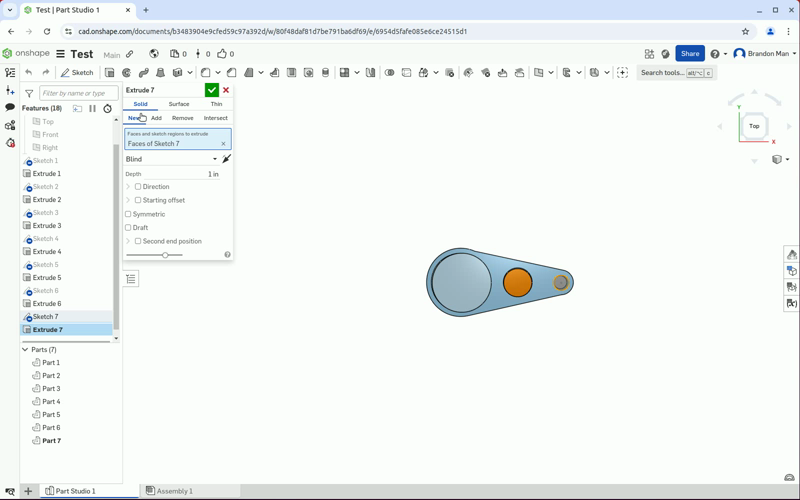
mouse_move(137, 120)
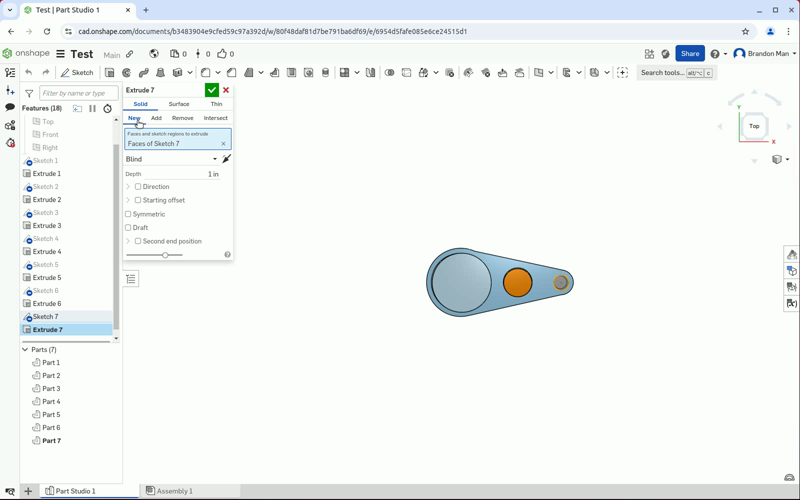
click(137, 120)
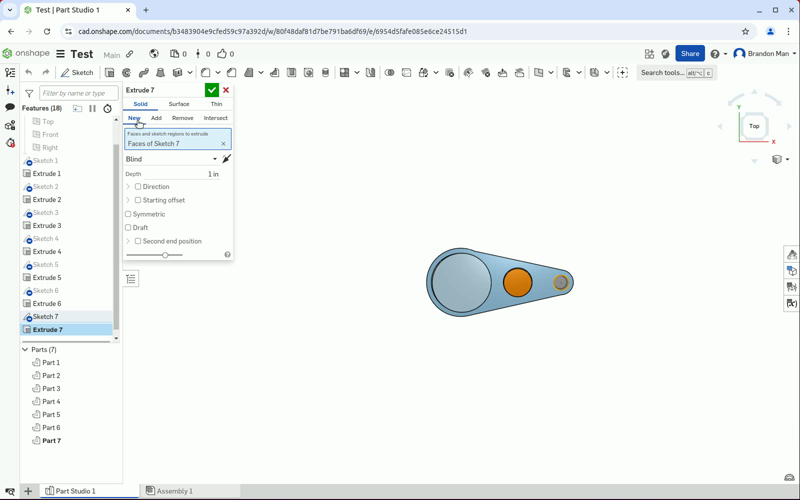
key(tab, 4)
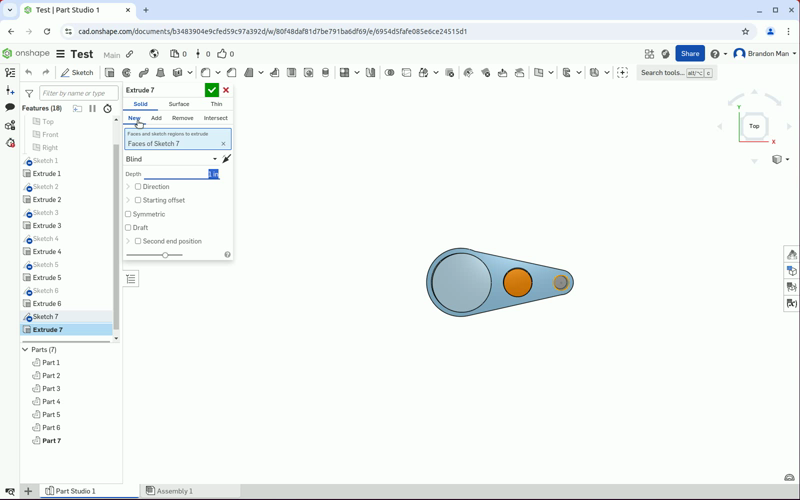
text(5.777)
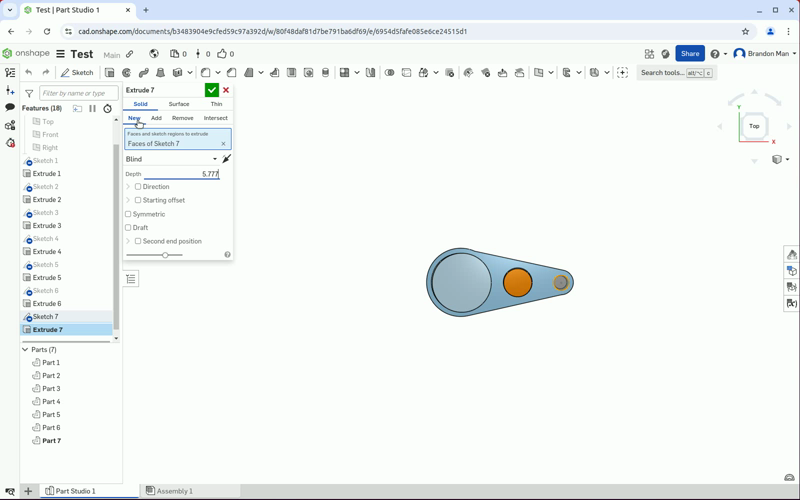
key(enter)
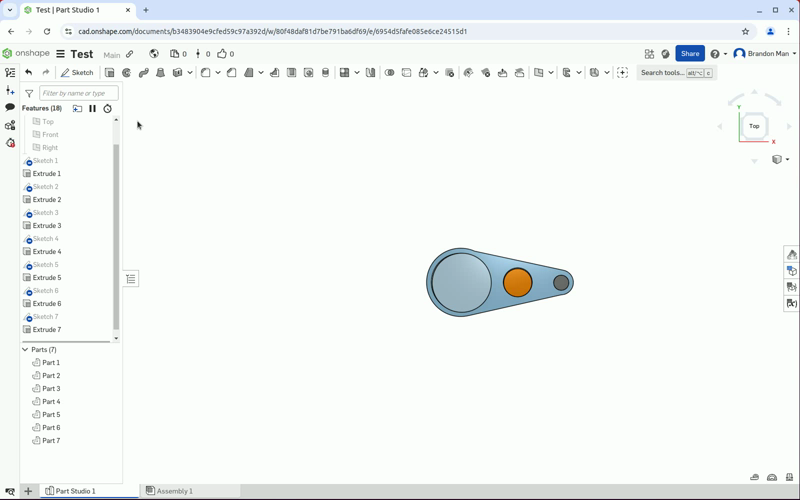
key(shift+h)
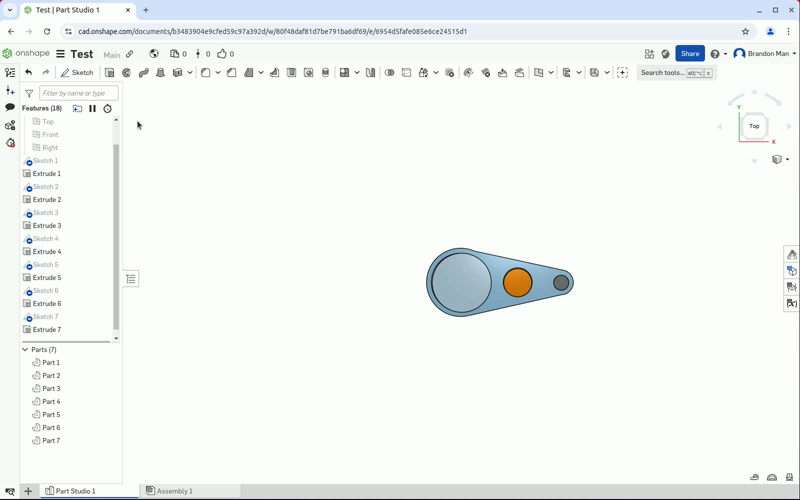
key(shift+h)
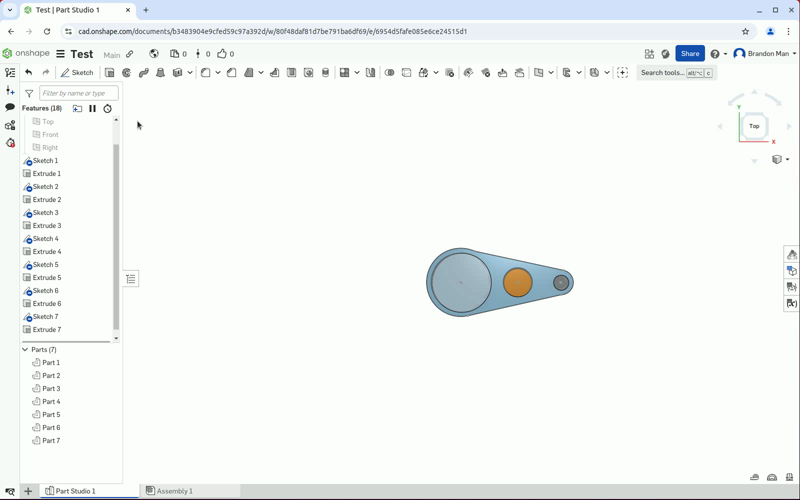
key(shift+7)
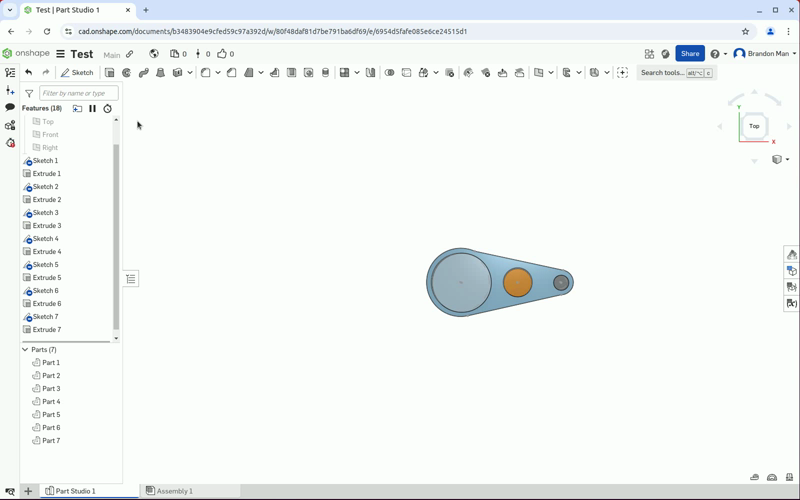
key(up, 3)
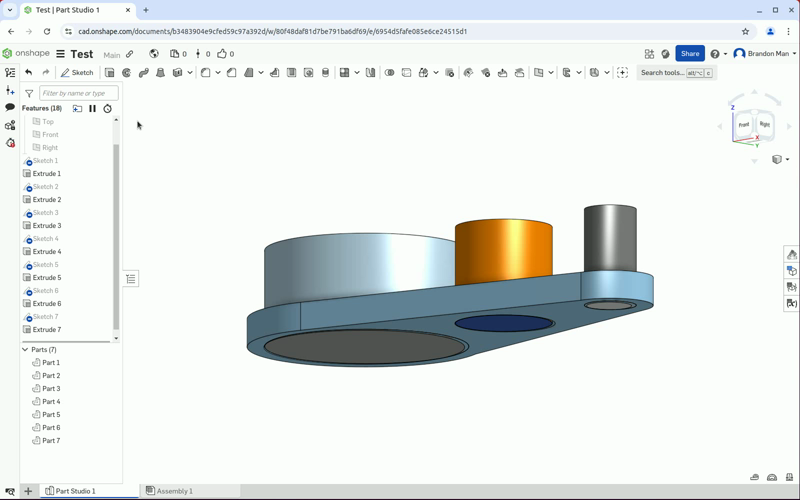
key(left, 3)
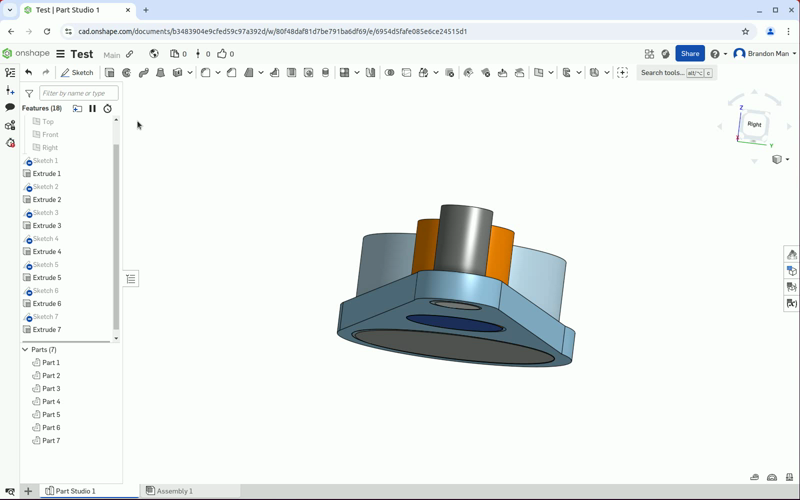
key(right, 3)
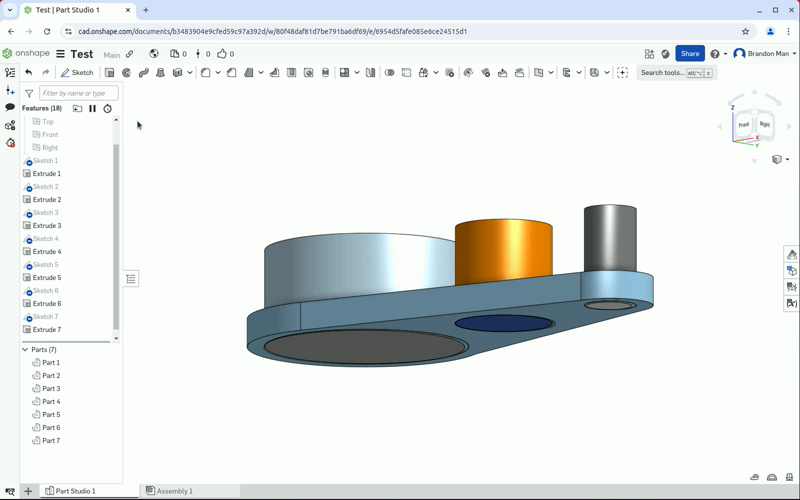
key(down, 3)
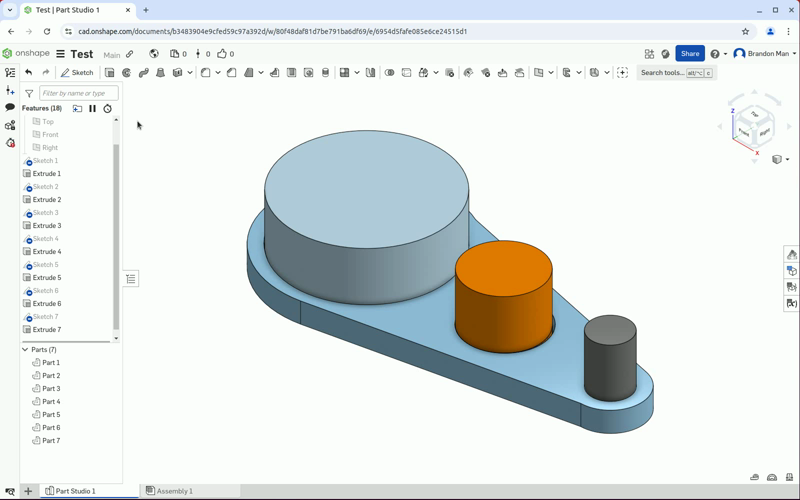
mouse_move(69, 163)
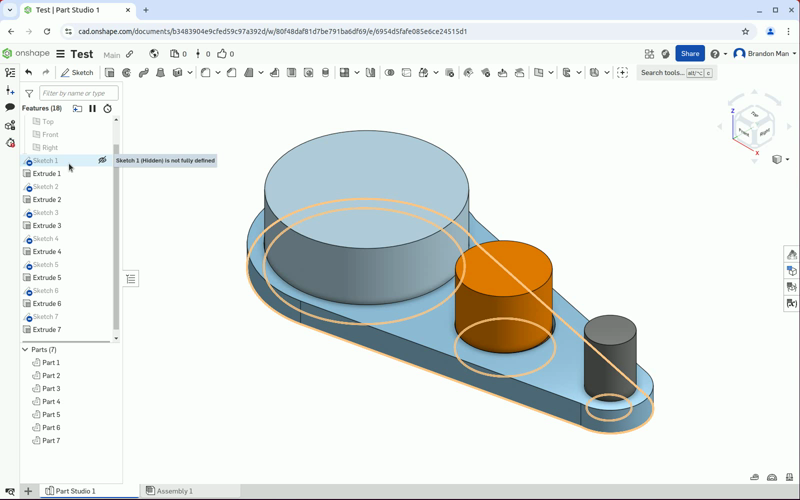
click(69, 163)